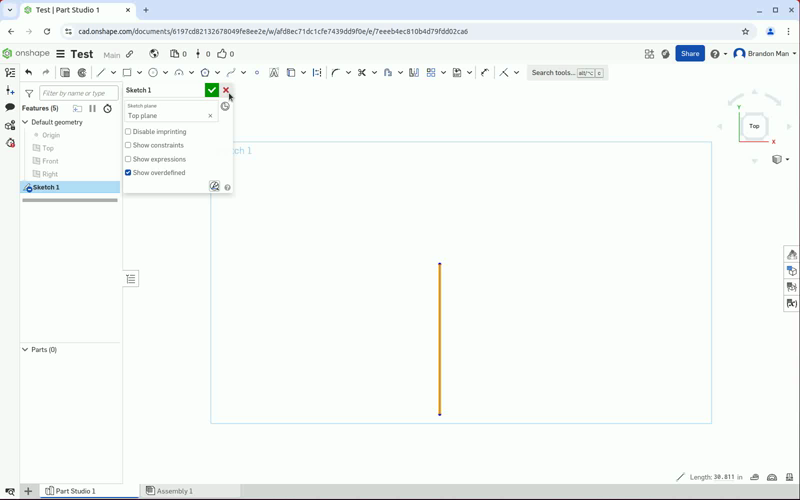
key(shift+h)
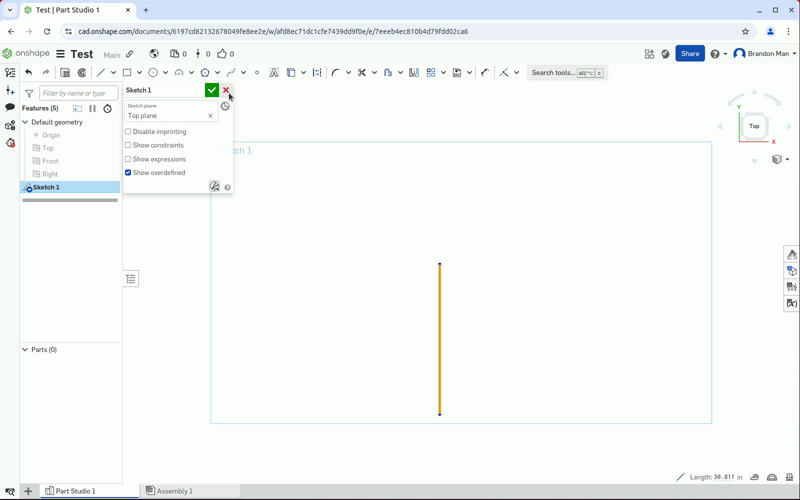
key(shift+s)
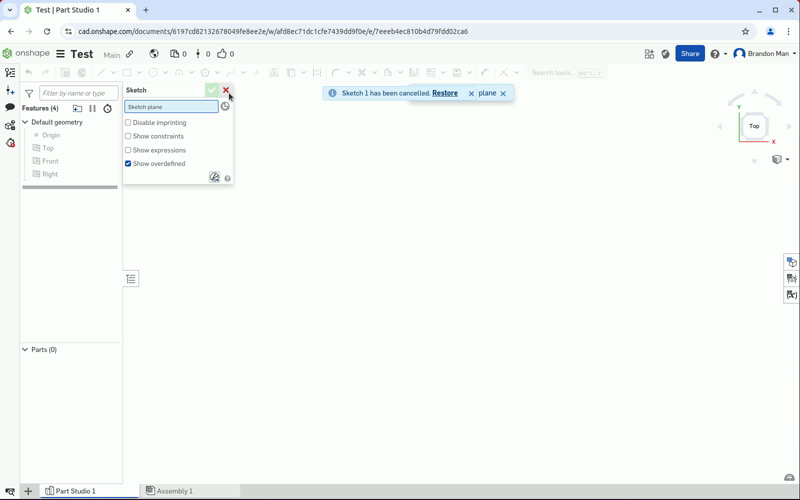
mouse_move(73, 150)
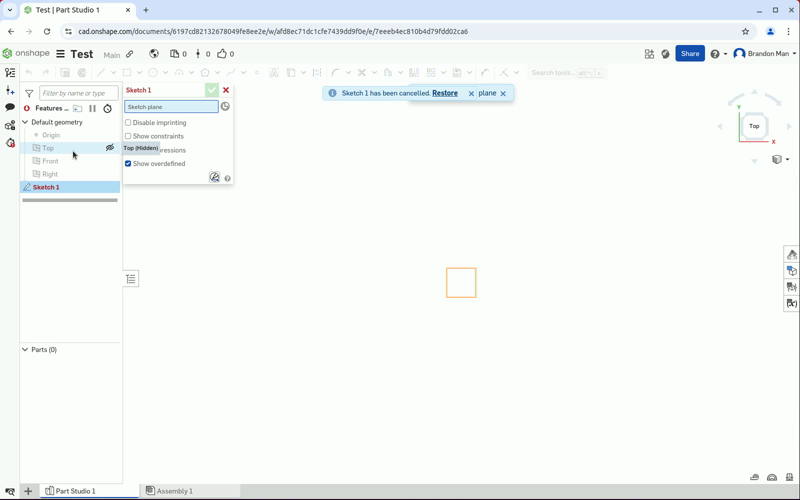
click(73, 150)
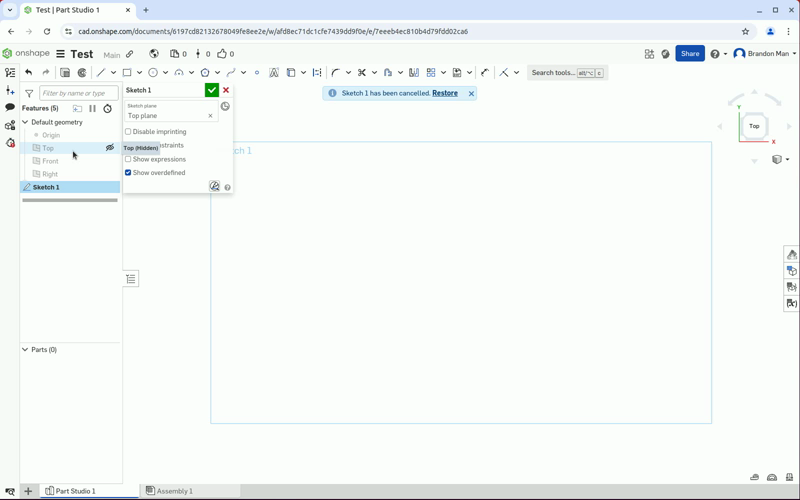
mouse_move(73, 352)
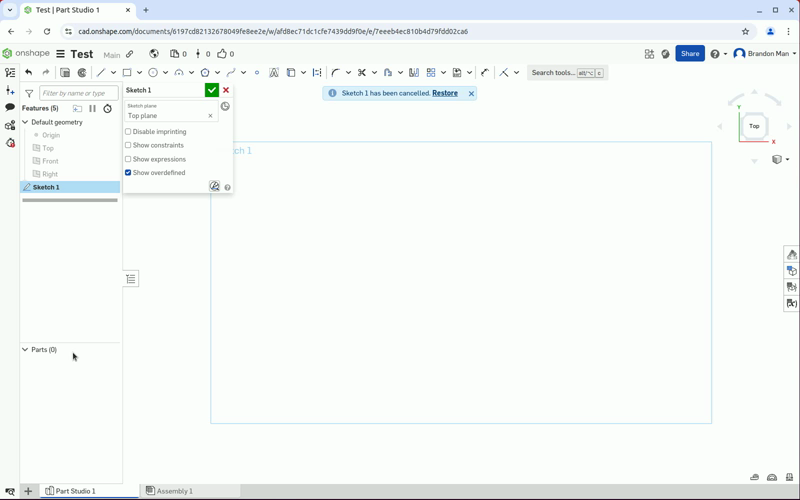
key(y)
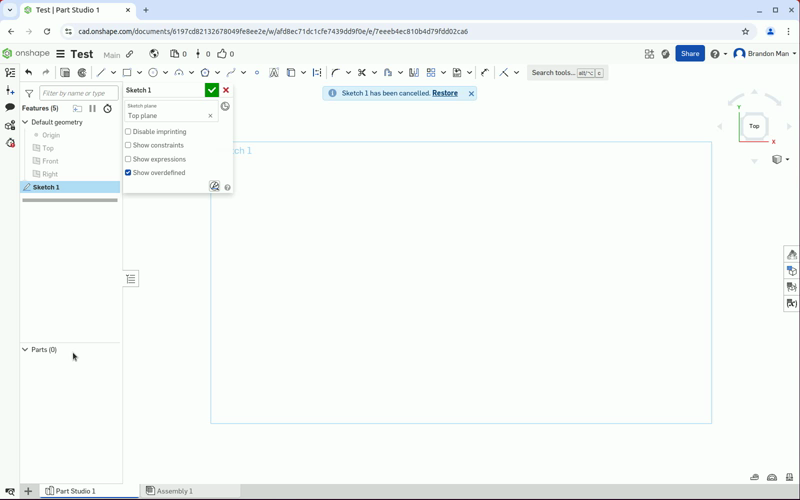
key(l)
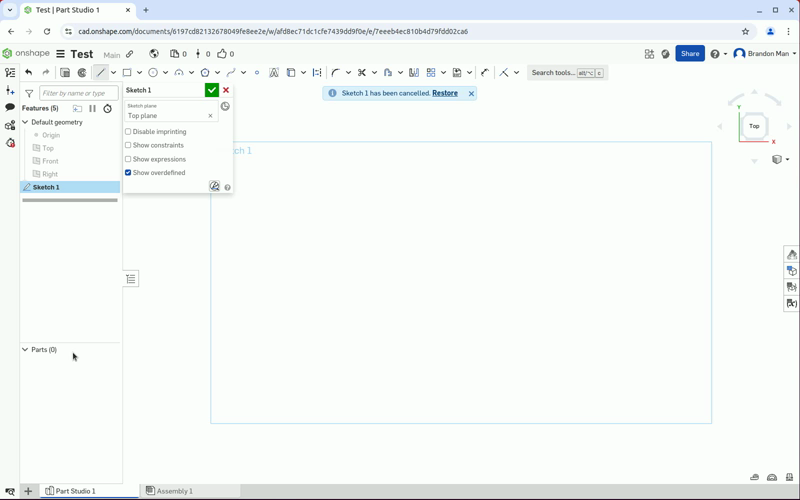
key_down(shift)
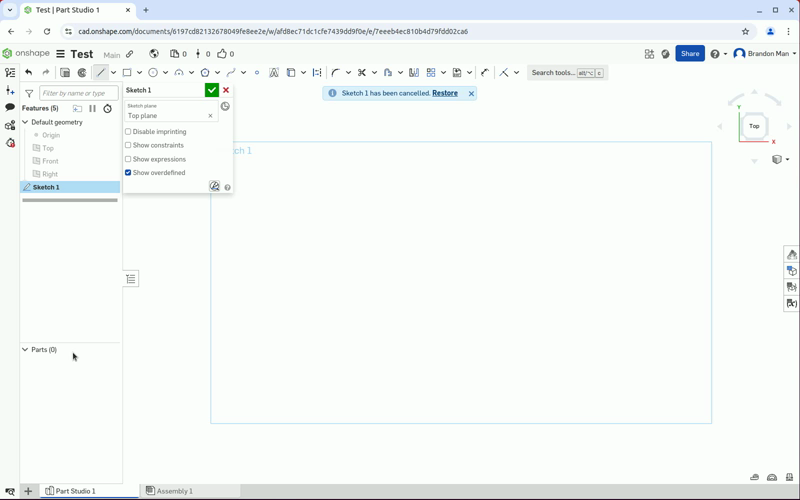
mouse_move(460, 282)
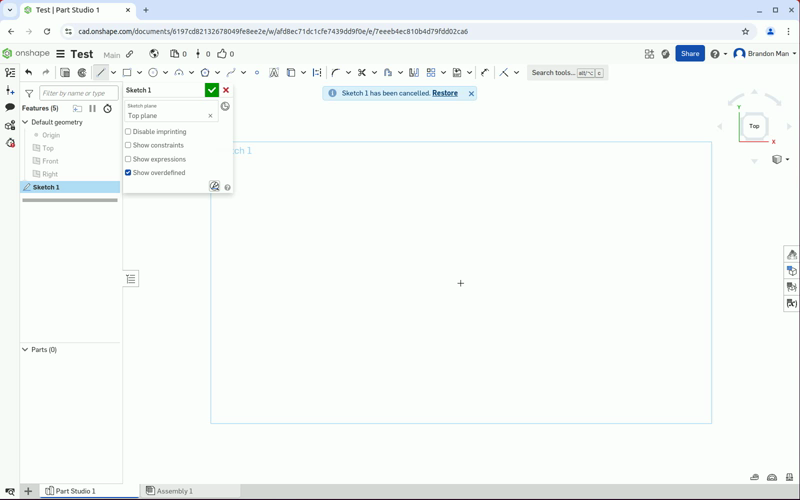
click(460, 282)
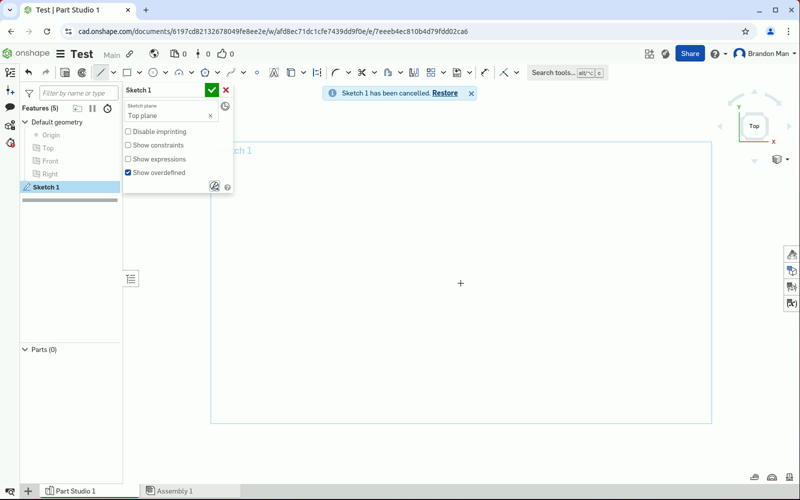
key_up(shift)
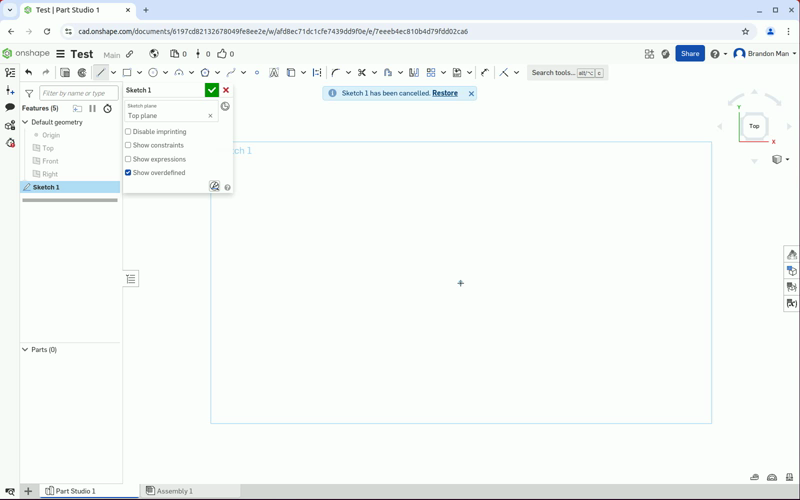
key_down(shift)
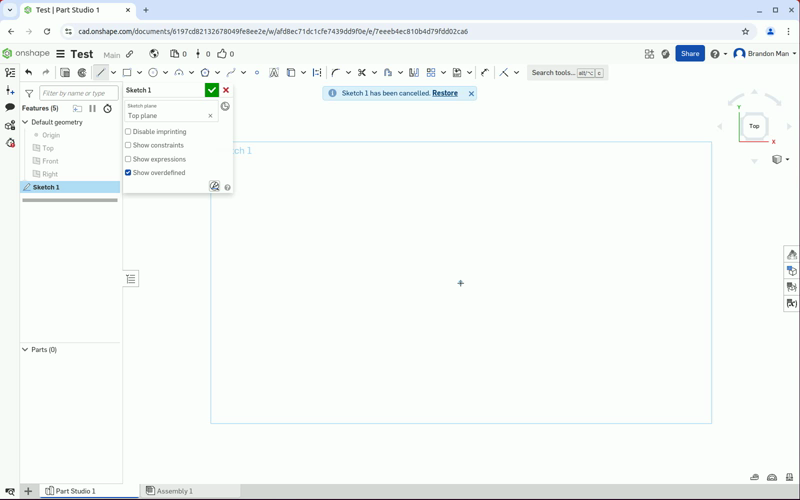
mouse_move(490, 282)
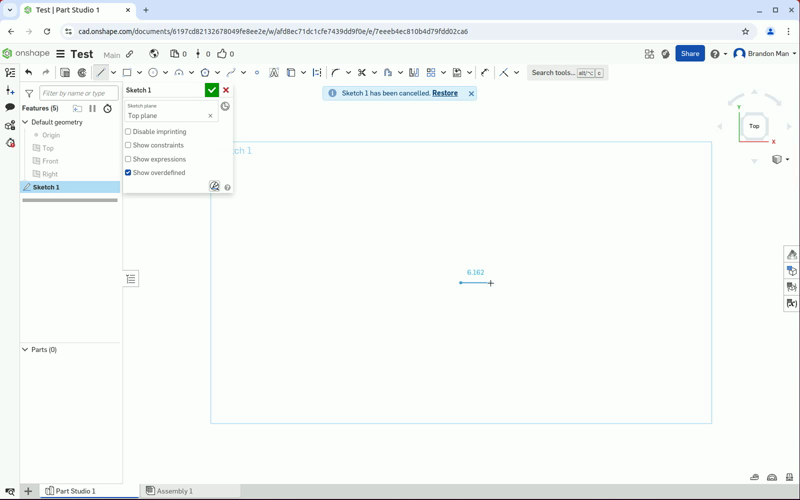
mouse_move(477, 282)
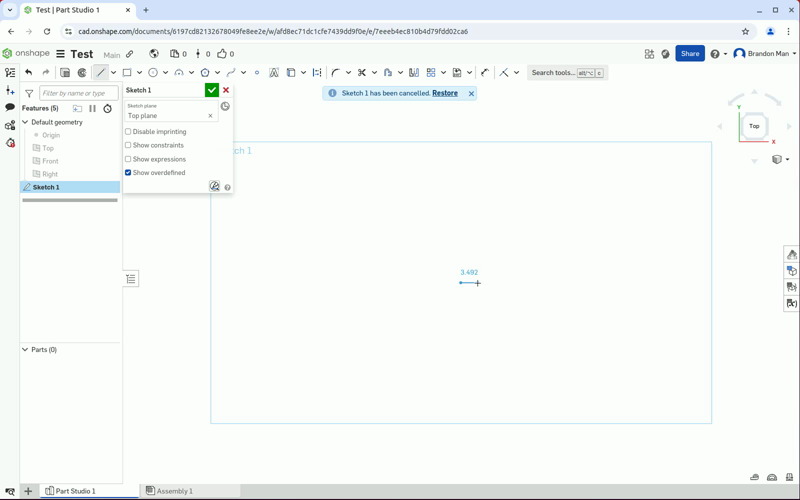
click(477, 282)
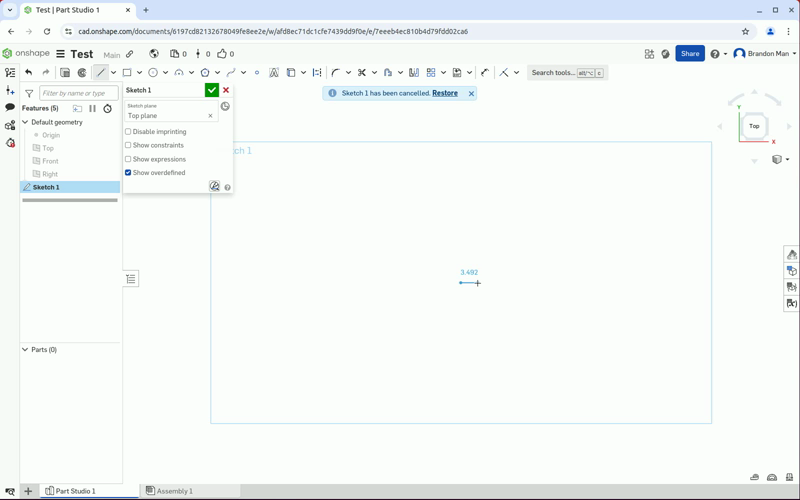
key_up(shift)
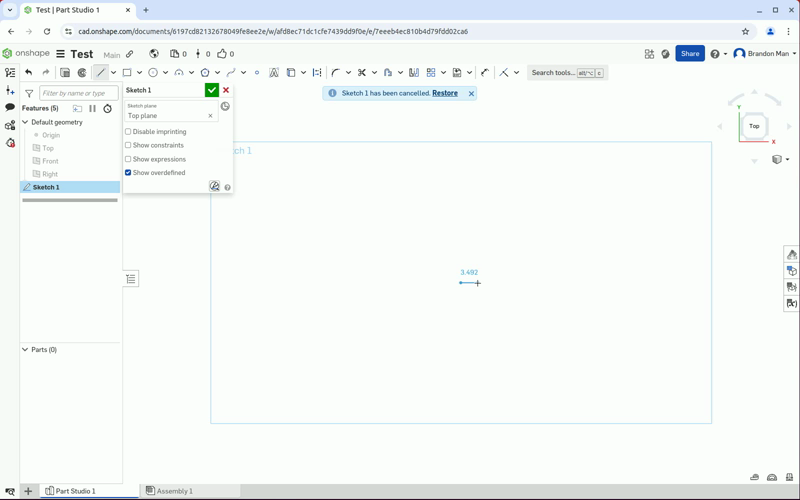
key_down(shift)
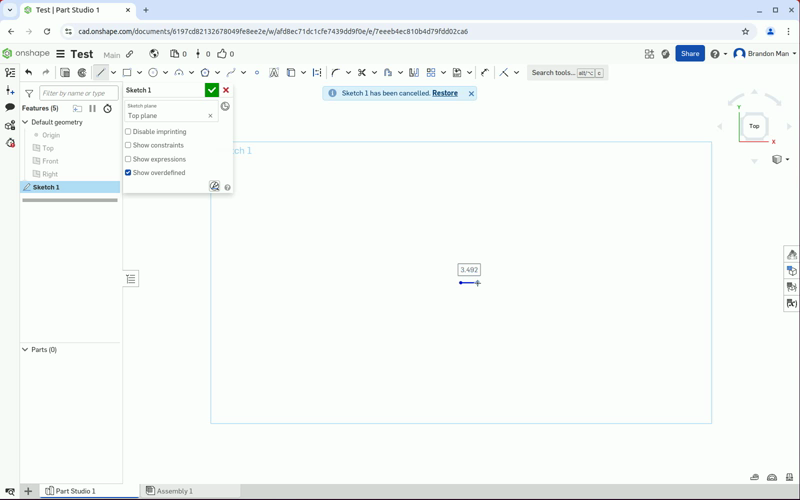
mouse_move(507, 282)
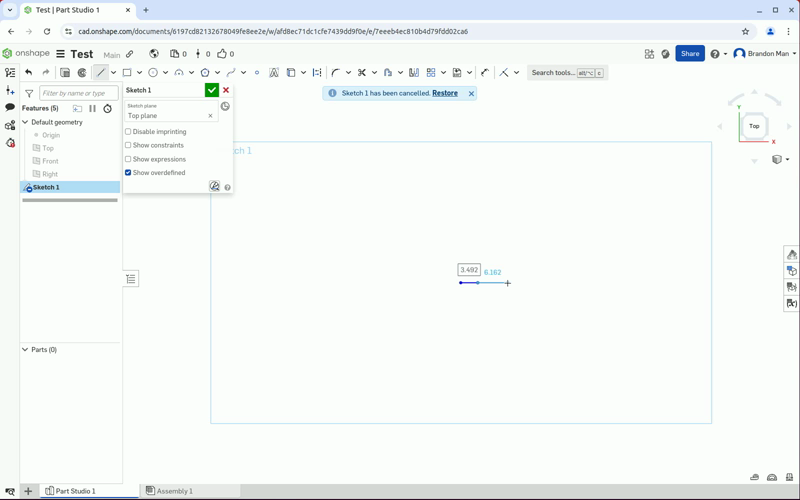
mouse_move(477, 249)
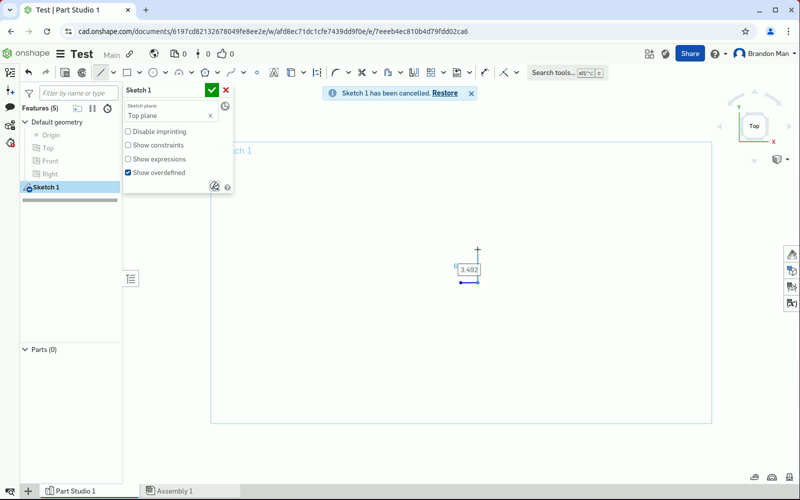
click(477, 249)
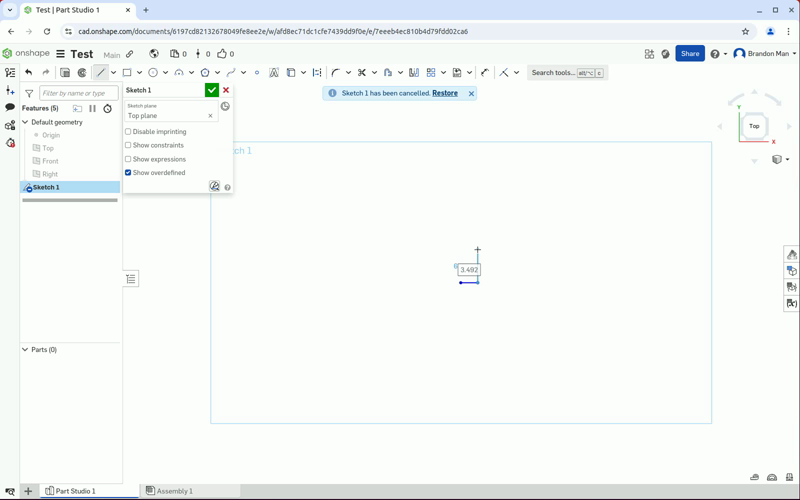
key_up(shift)
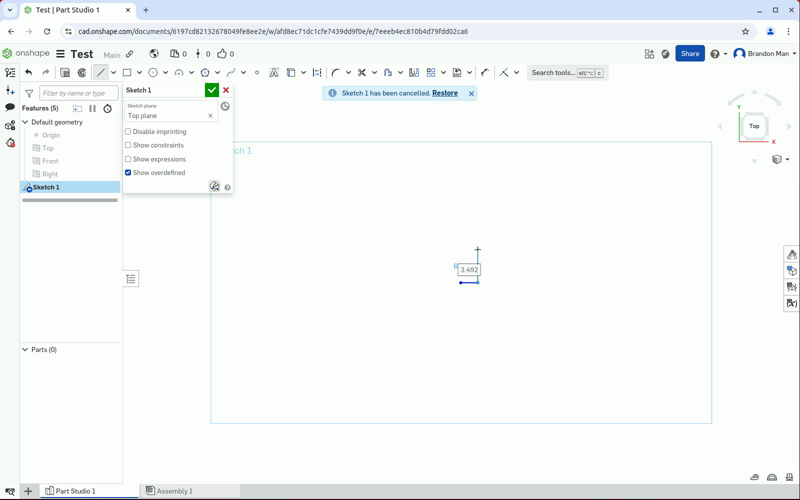
key_down(shift)
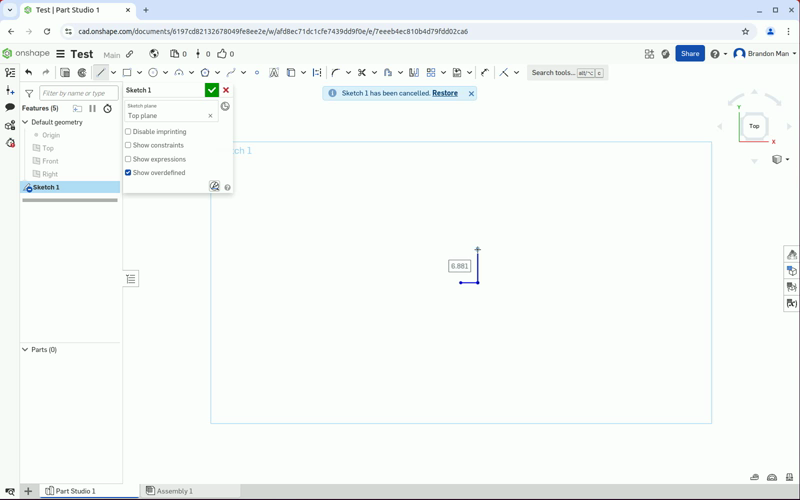
mouse_move(507, 249)
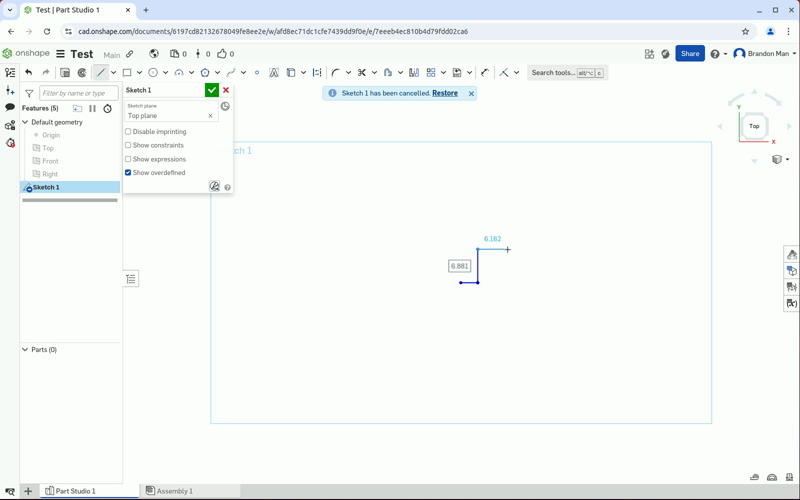
mouse_move(460, 249)
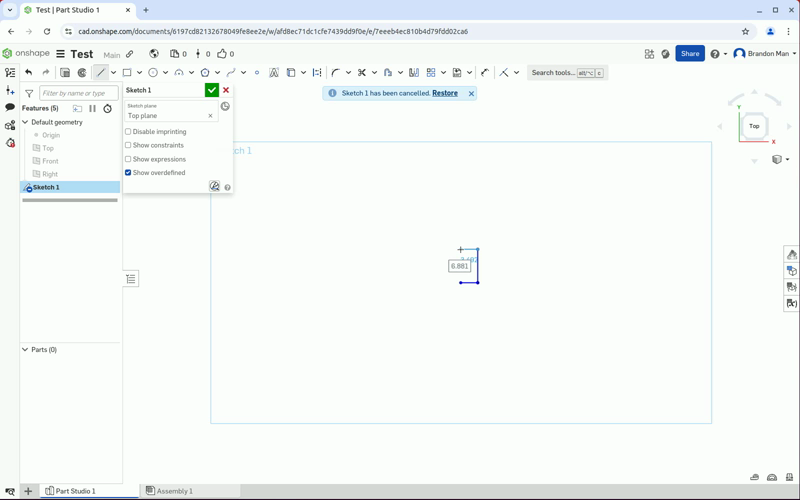
click(460, 249)
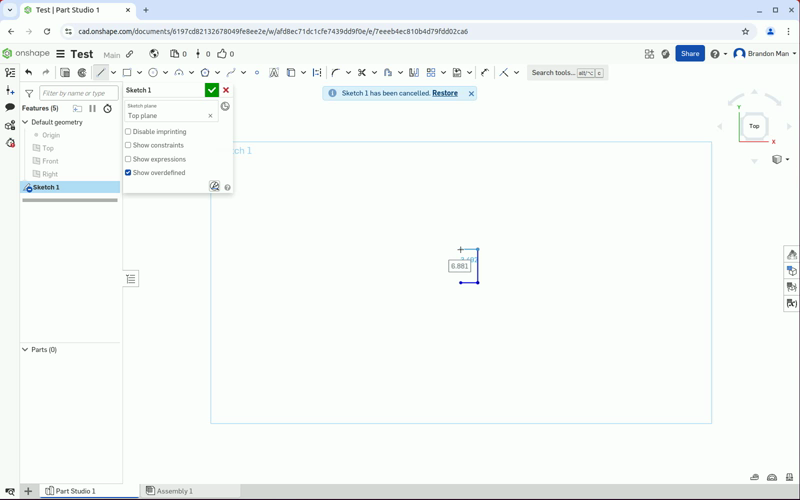
key_up(shift)
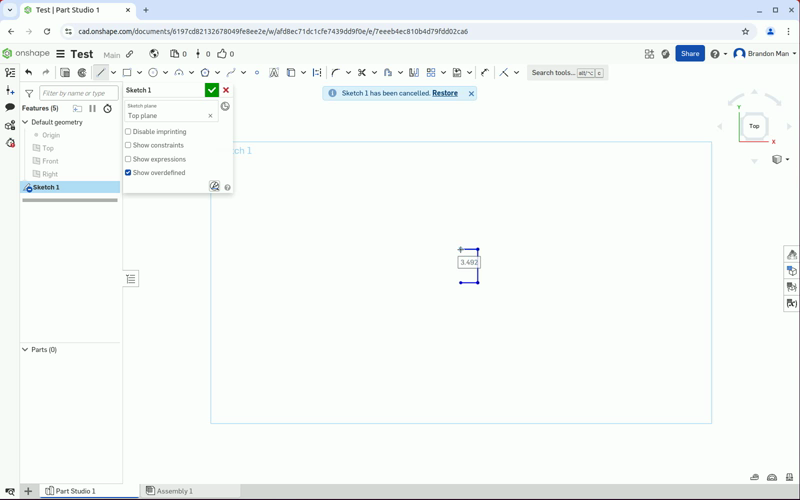
mouse_move(490, 249)
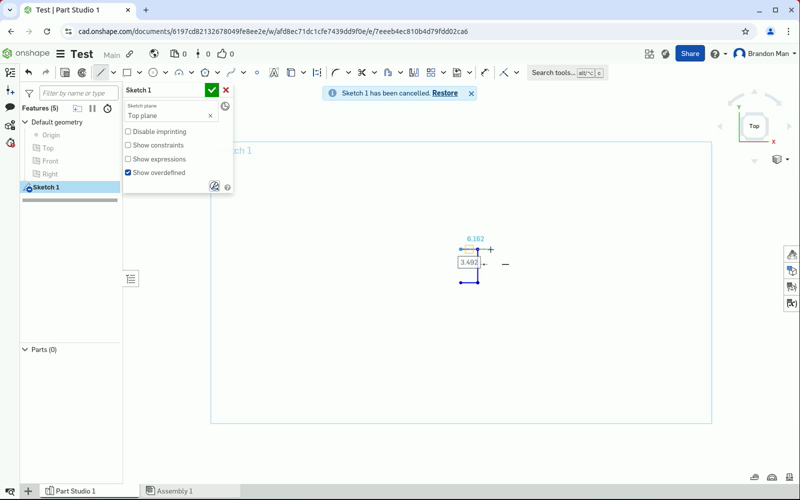
key_down(shift)
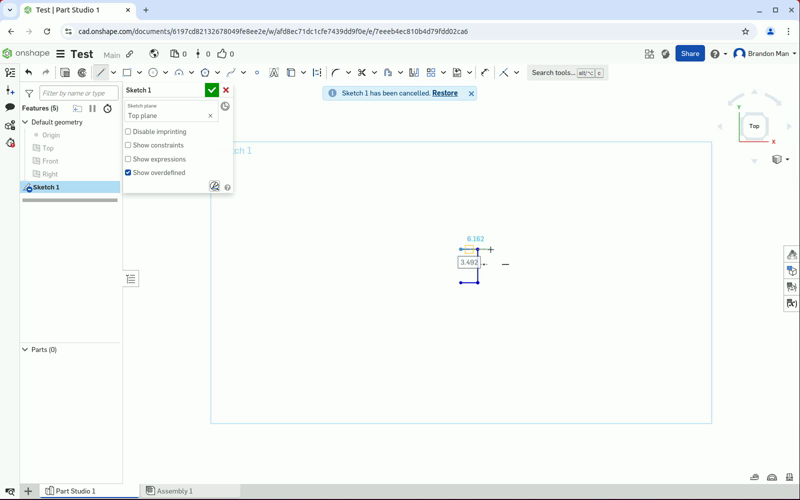
mouse_move(460, 282)
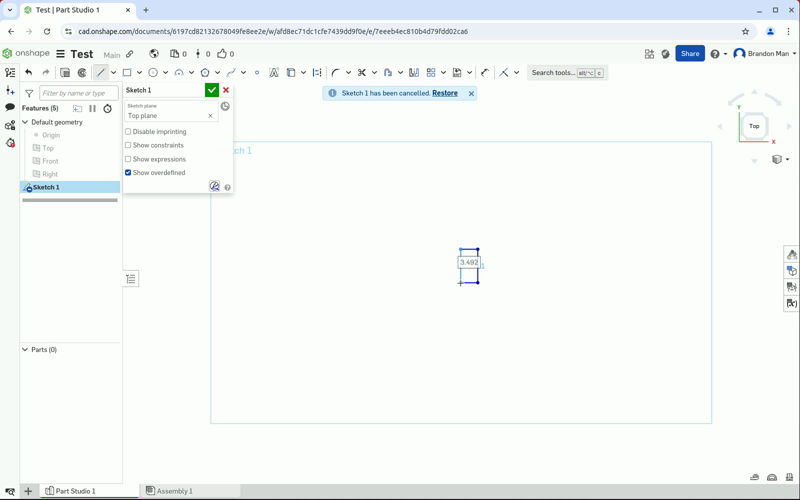
key_up(shift)
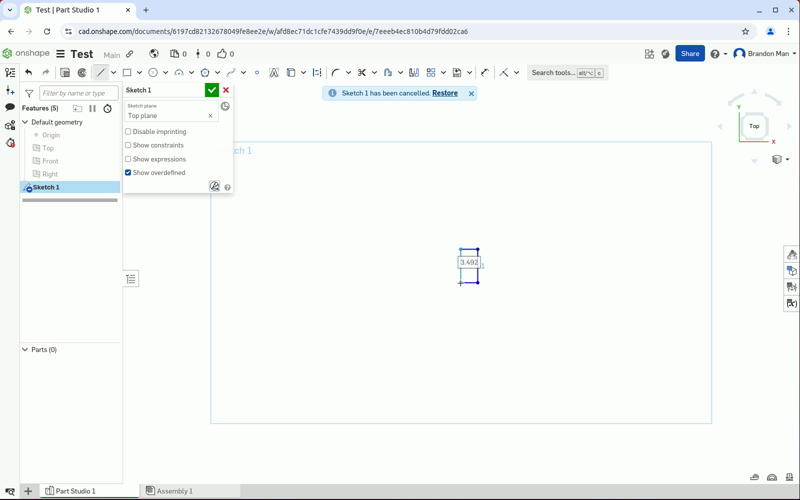
click(460, 282)
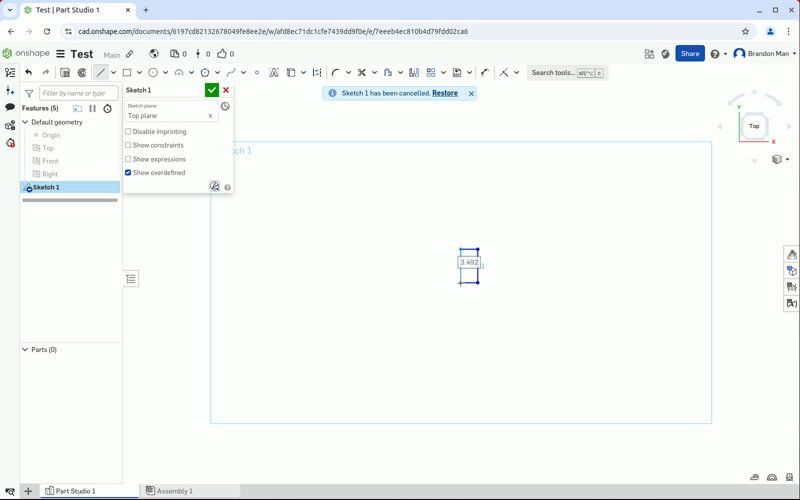
key(esc)
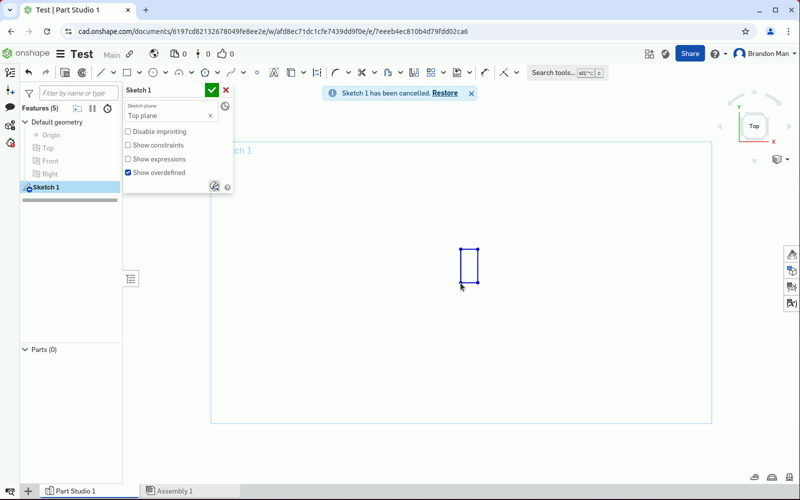
mouse_move(473, 281)
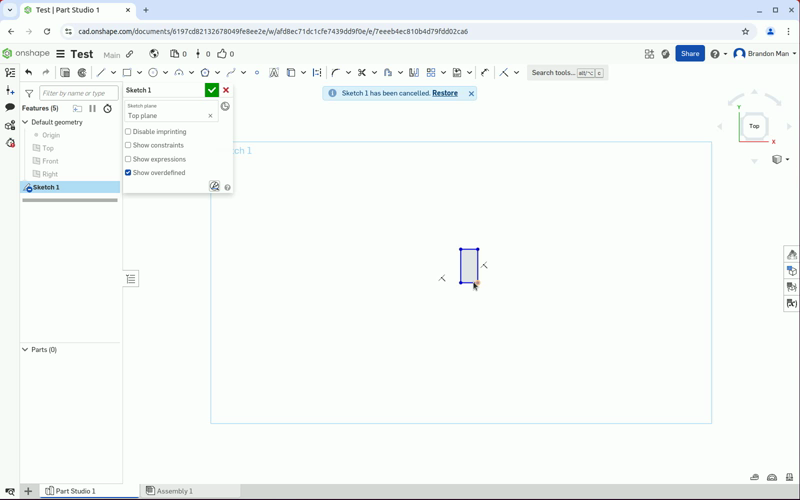
scroll(6)
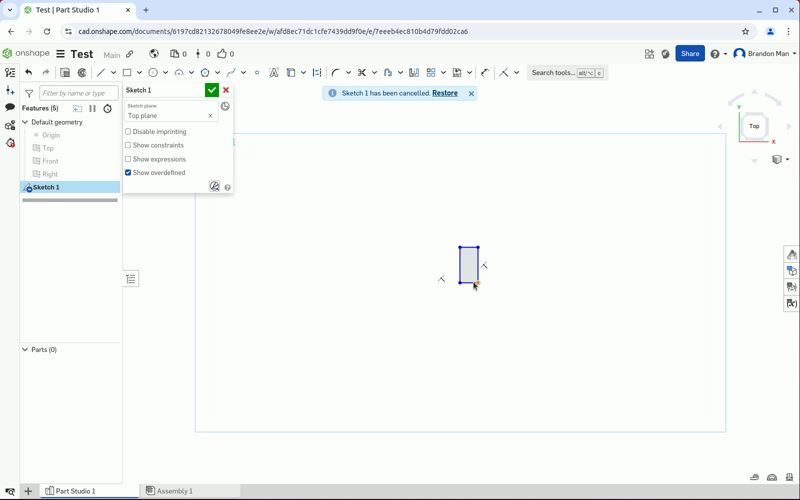
scroll(6)
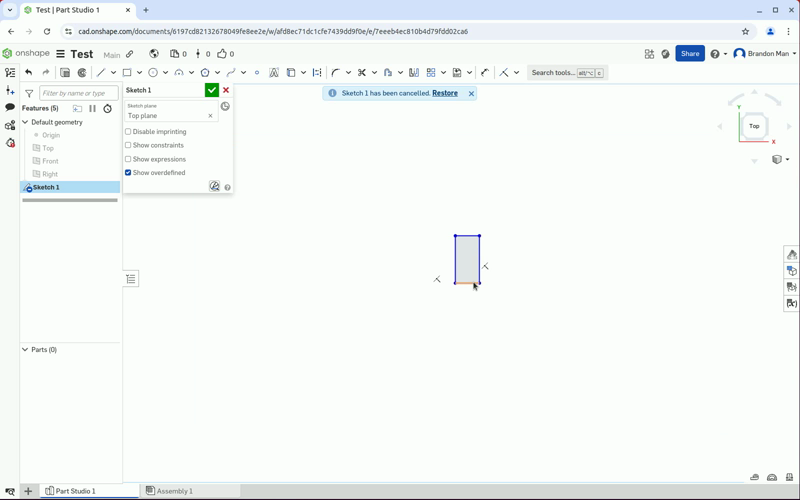
scroll(6)
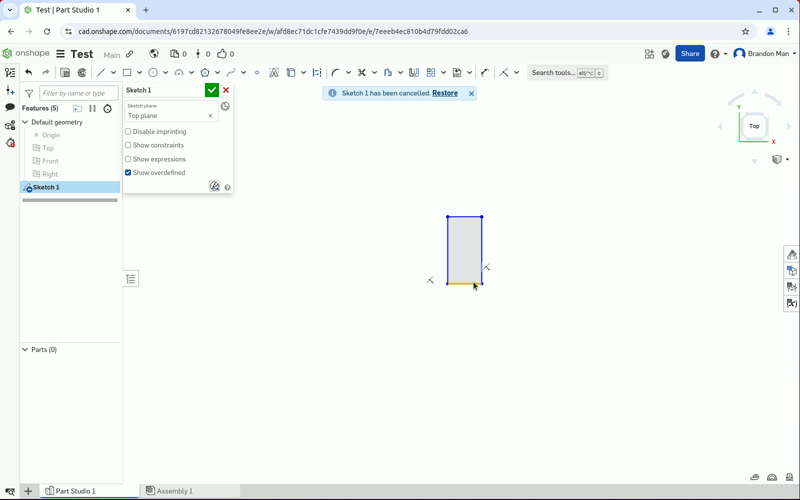
scroll(6)
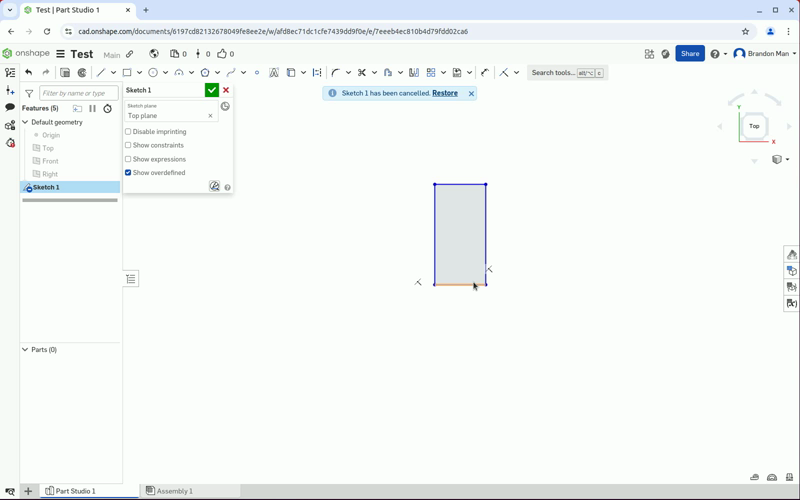
scroll(6)
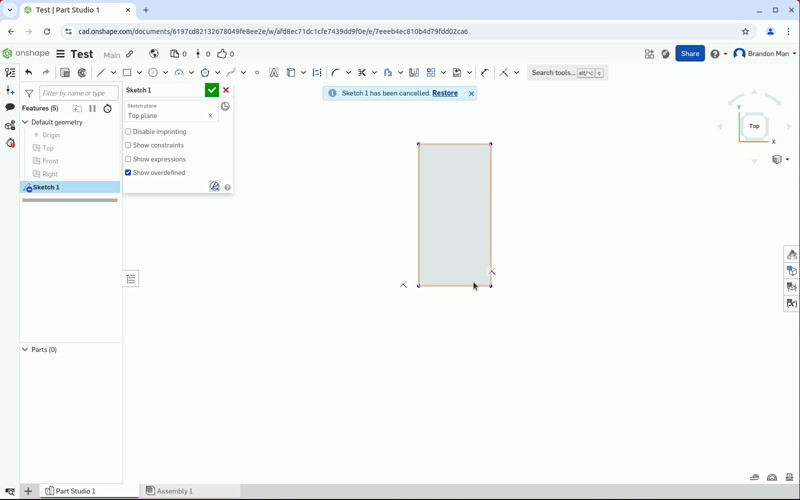
scroll(6)
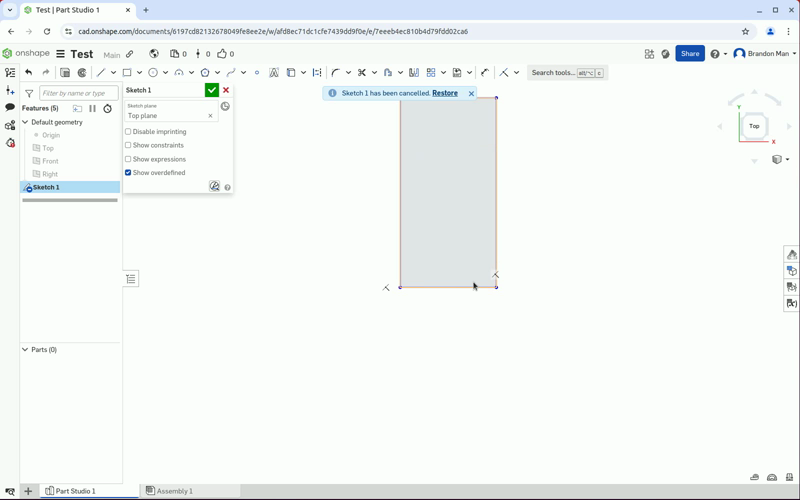
scroll(6)
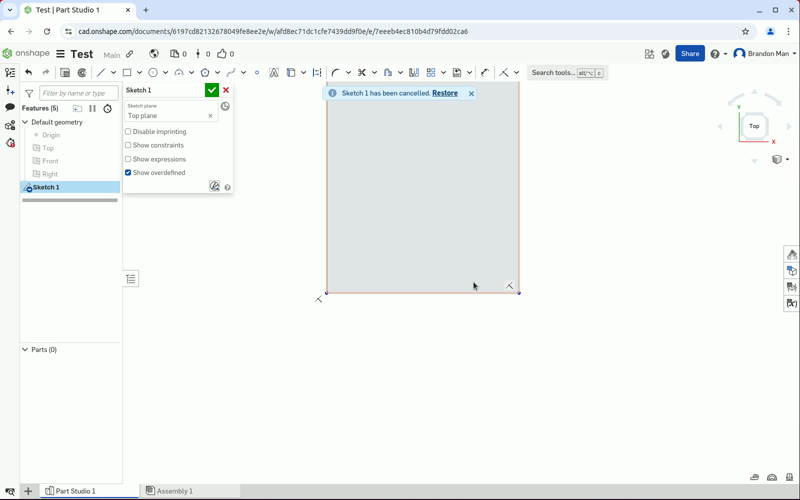
click(473, 281)
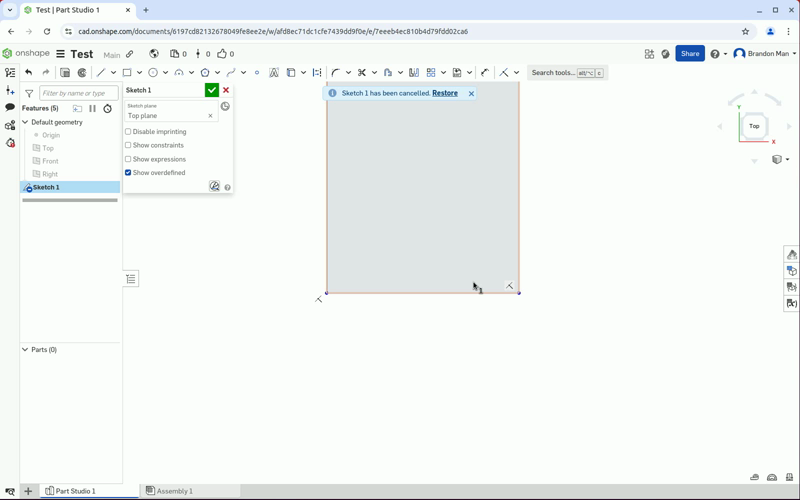
scroll(-6)
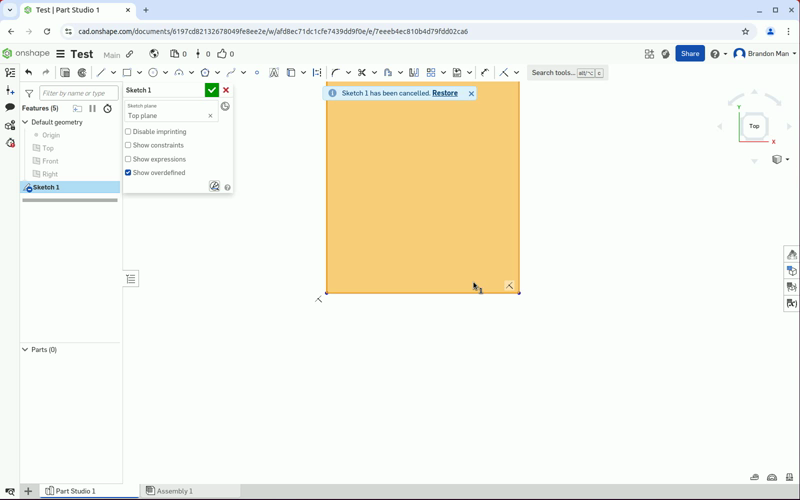
scroll(-6)
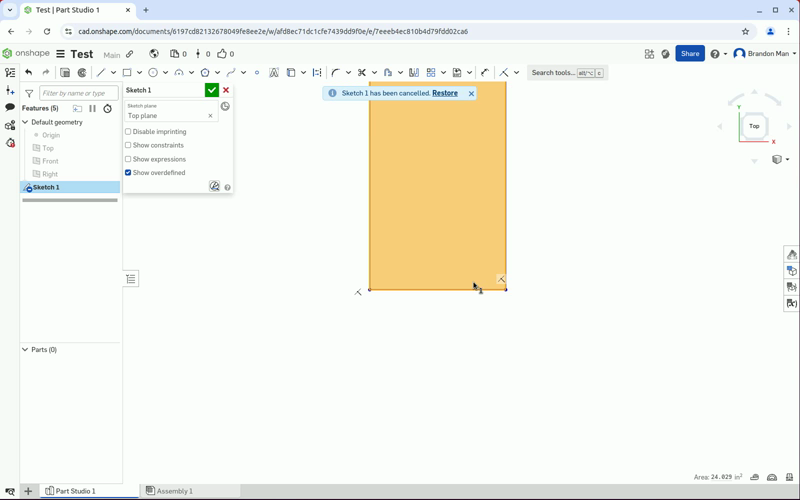
scroll(-6)
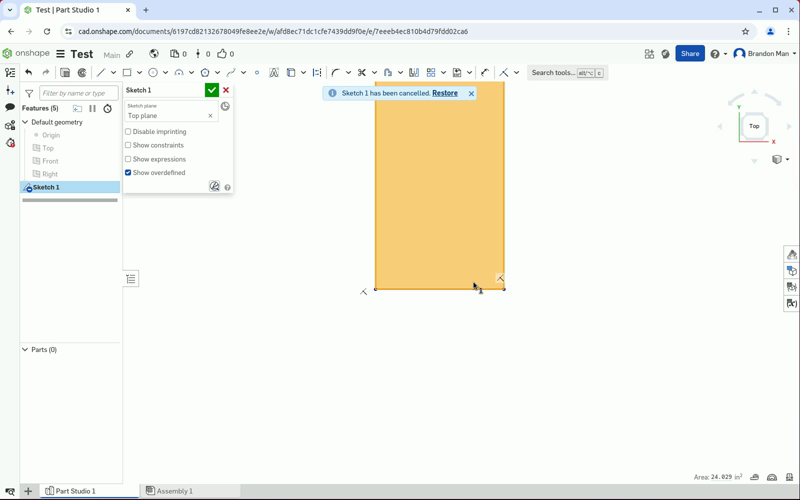
scroll(-6)
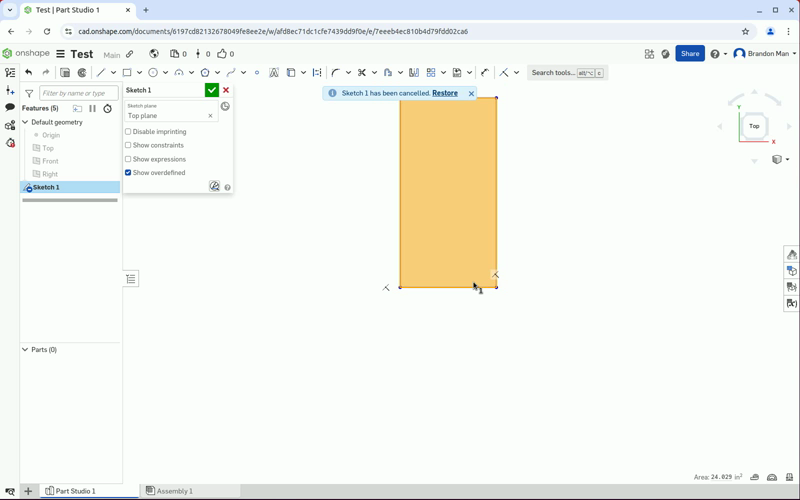
scroll(-6)
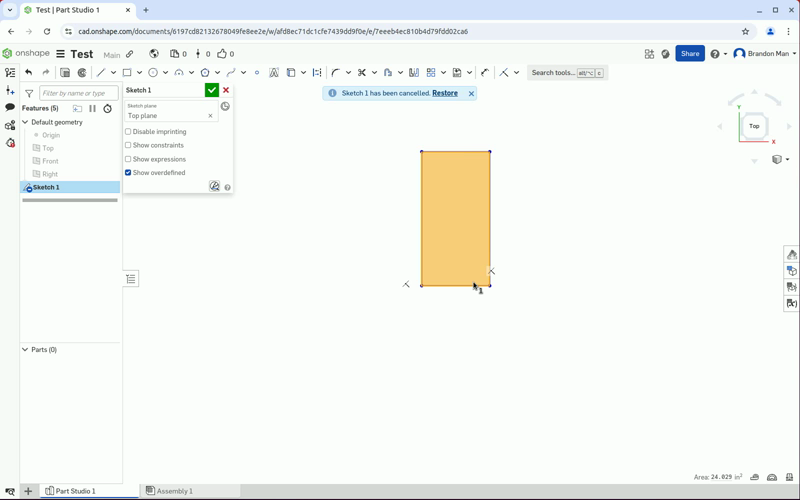
scroll(-6)
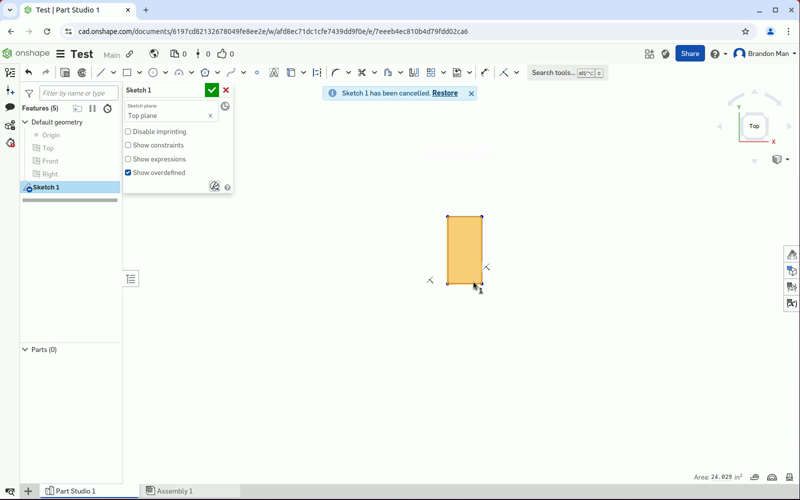
scroll(-6)
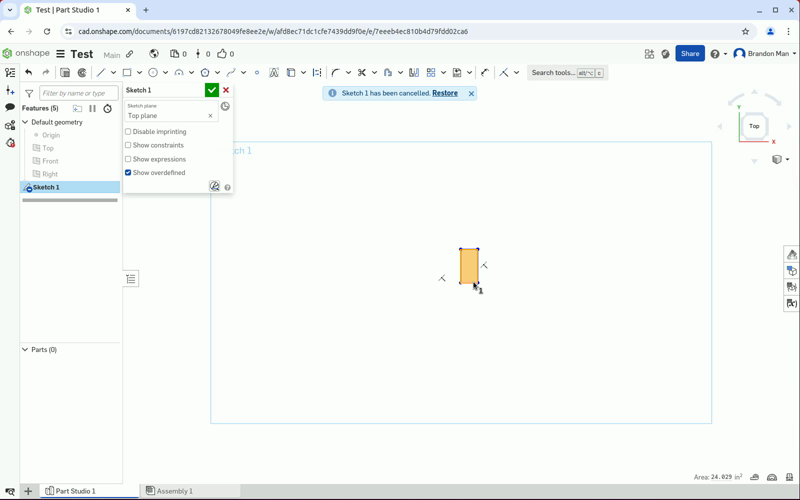
mouse_move(73, 352)
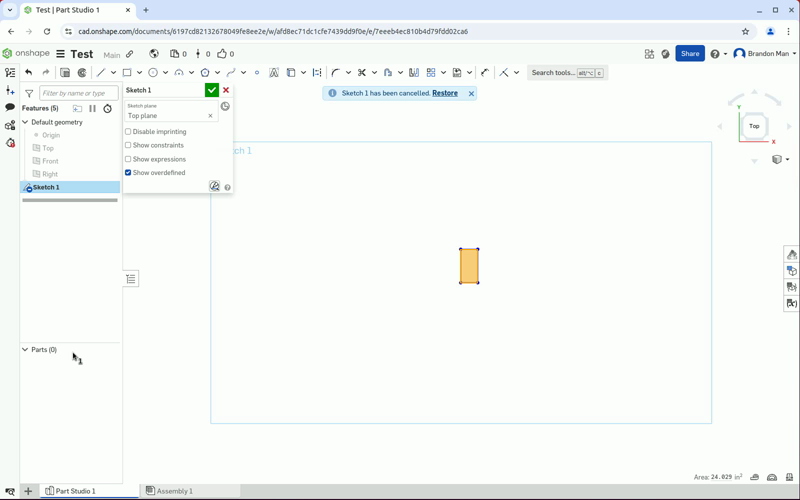
key(shift+y)
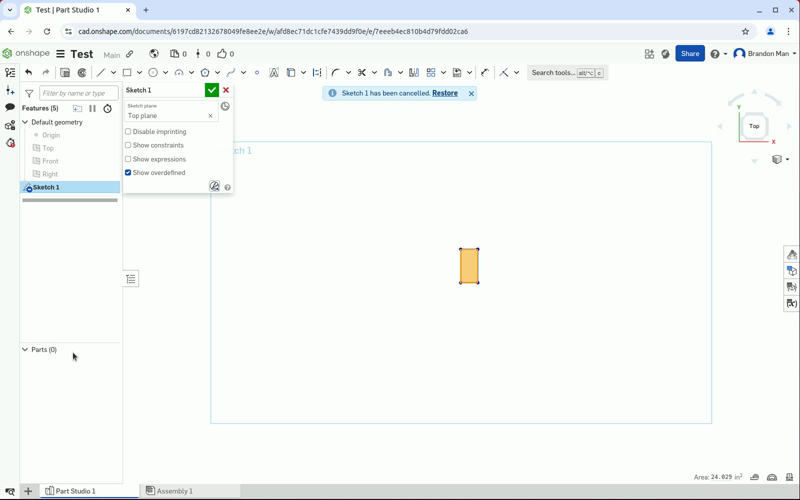
key(shift+e)
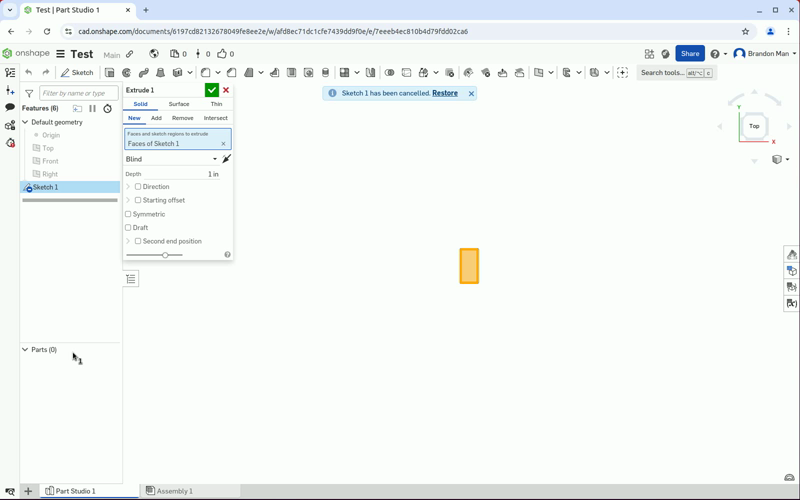
mouse_move(143, 106)
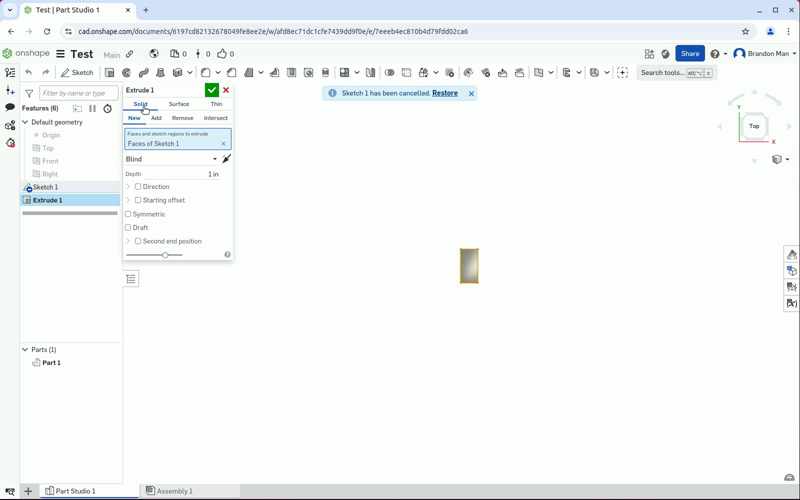
click(143, 106)
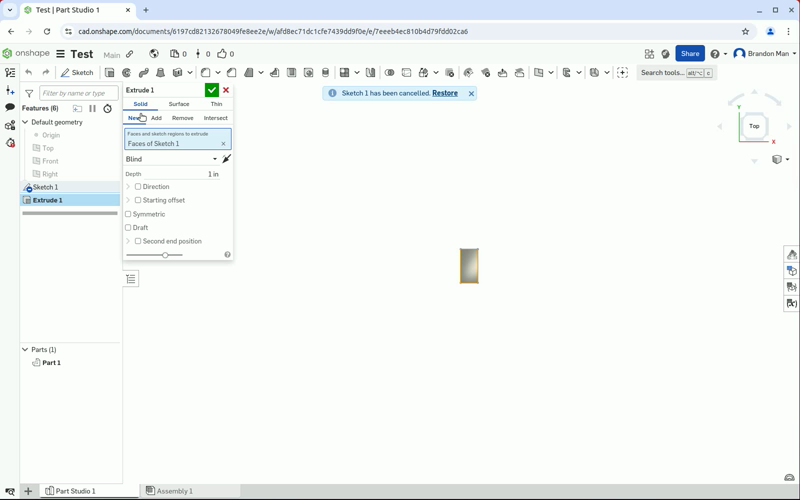
mouse_move(137, 120)
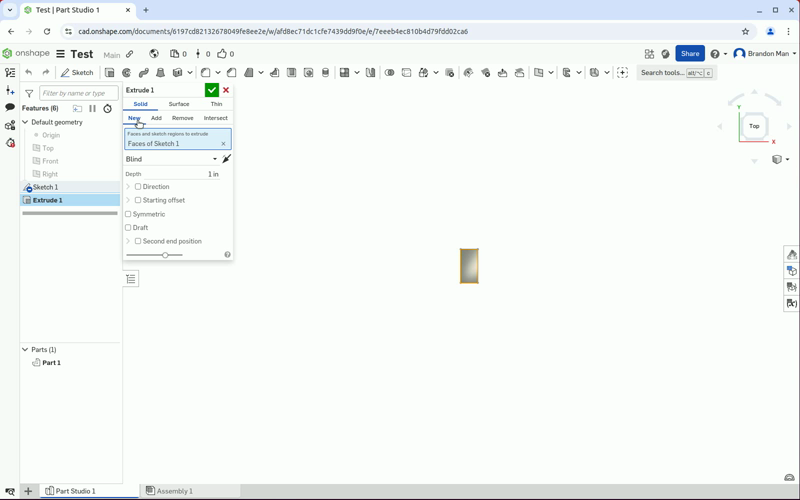
click(137, 120)
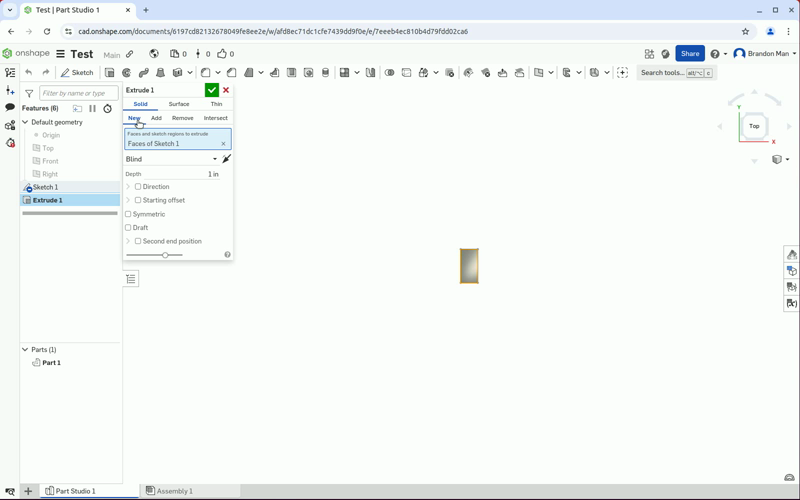
key(tab, 4)
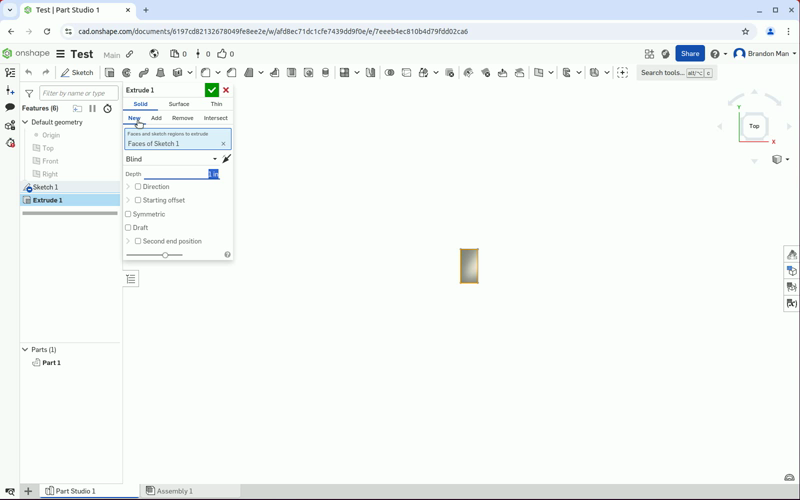
text(-0.241)
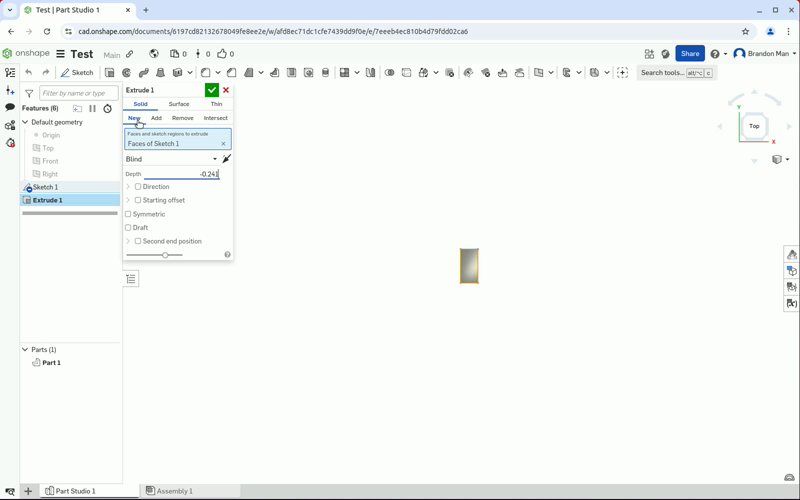
key(enter)
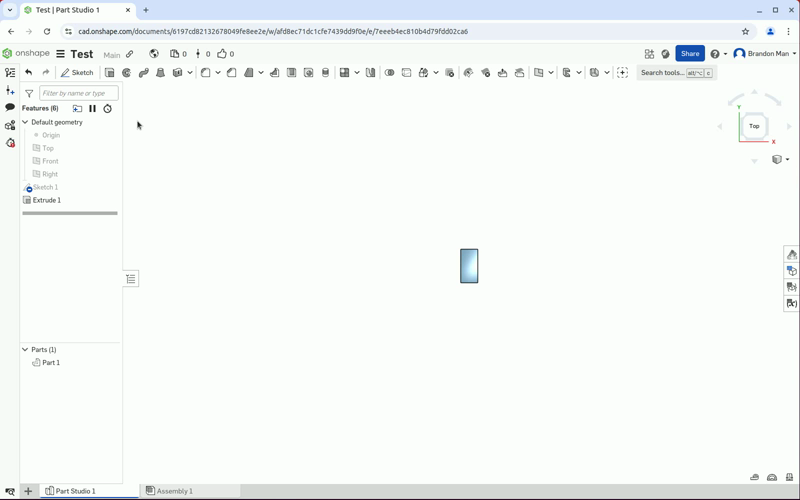
key(shift+h)
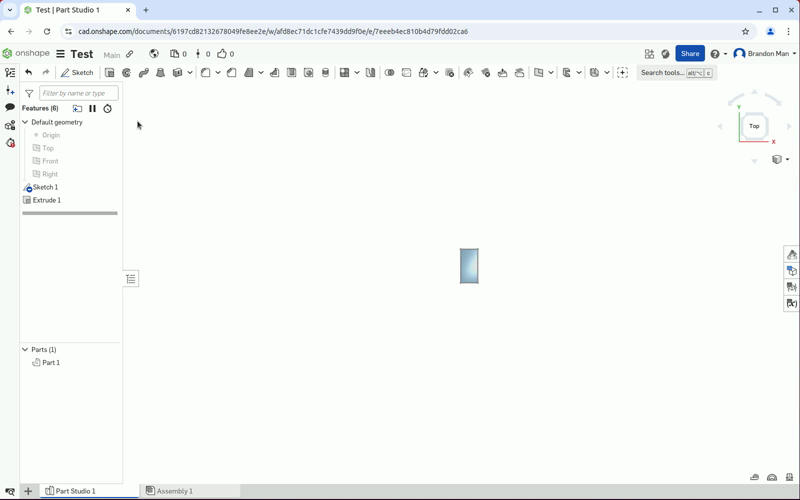
key(shift+h)
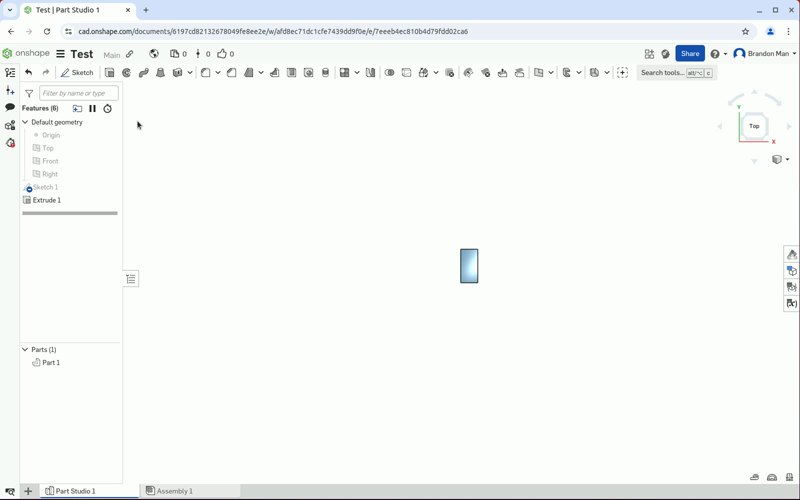
mouse_move(73, 189)
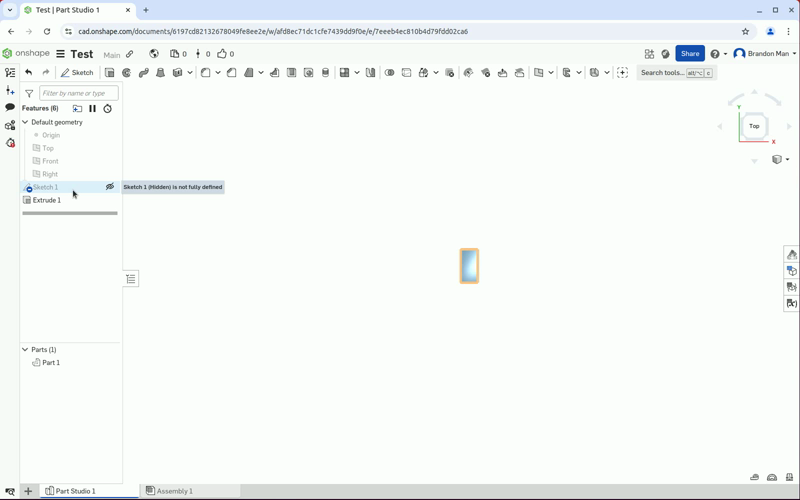
click(73, 189)
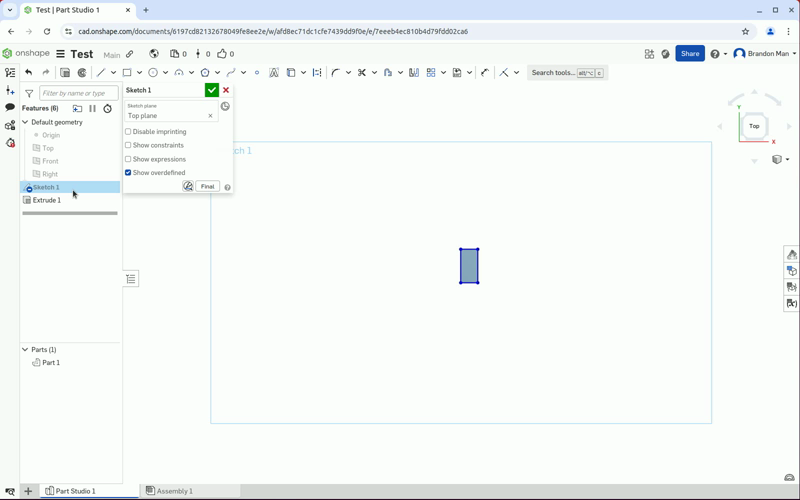
mouse_move(229, 92)
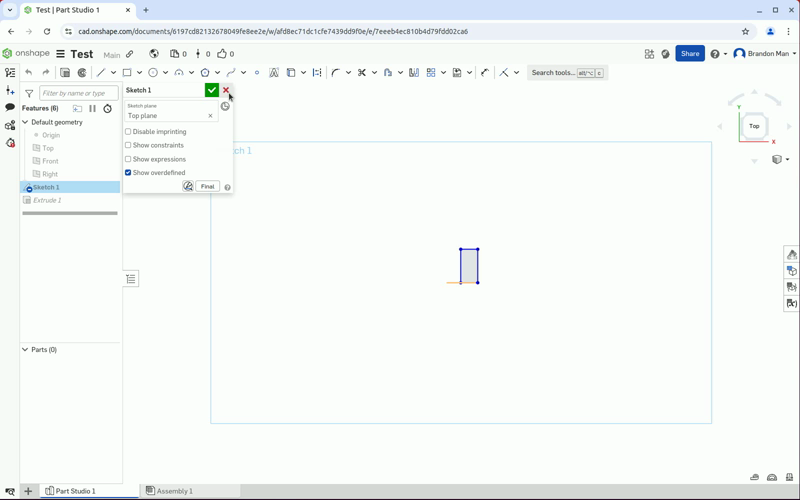
click(229, 92)
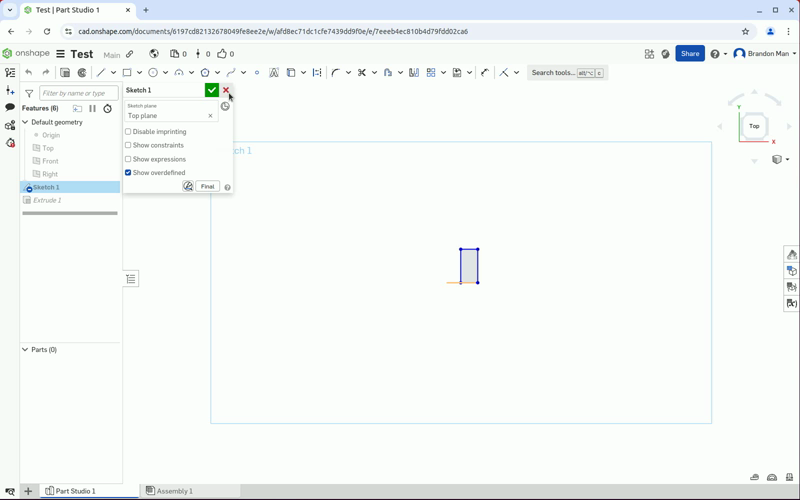
key(shift+s)
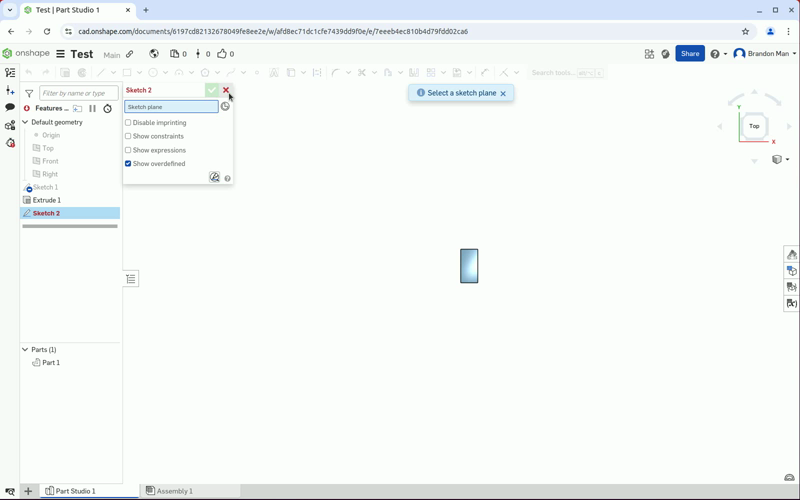
mouse_move(73, 150)
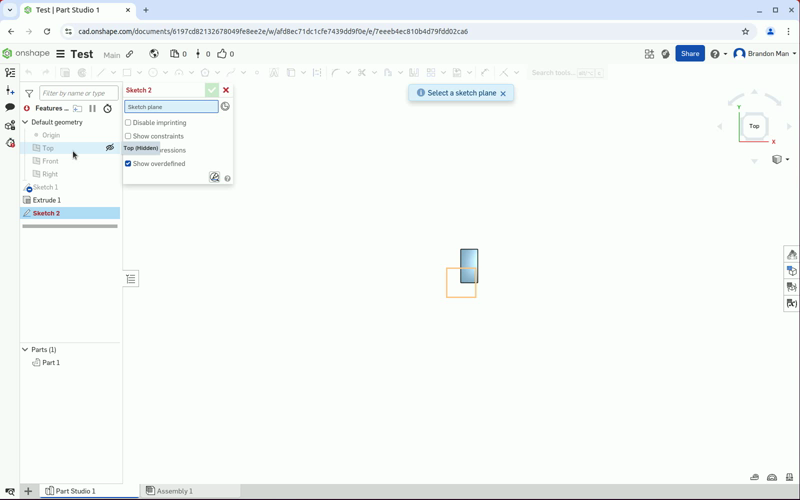
click(73, 150)
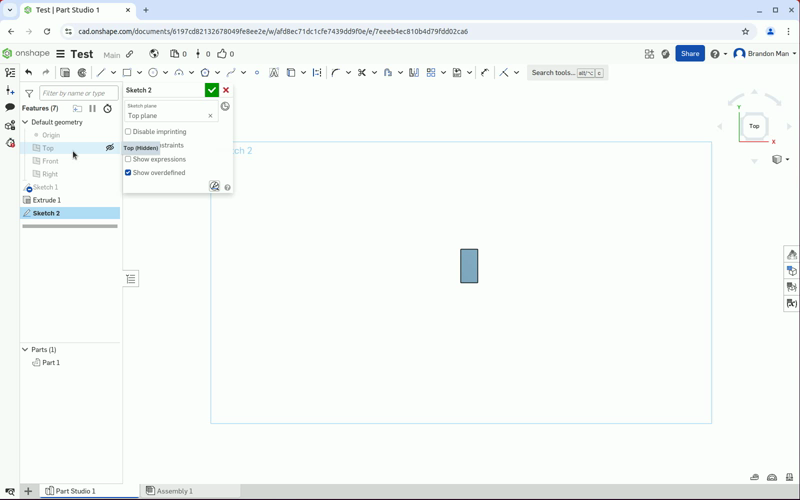
mouse_move(73, 352)
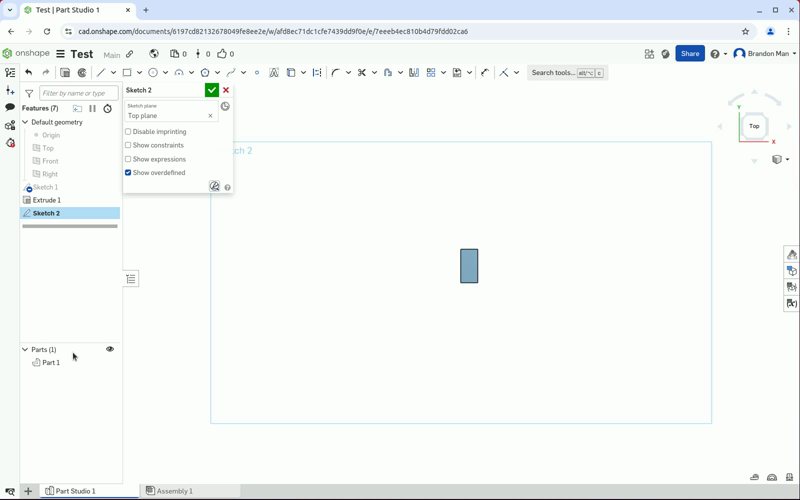
key(y)
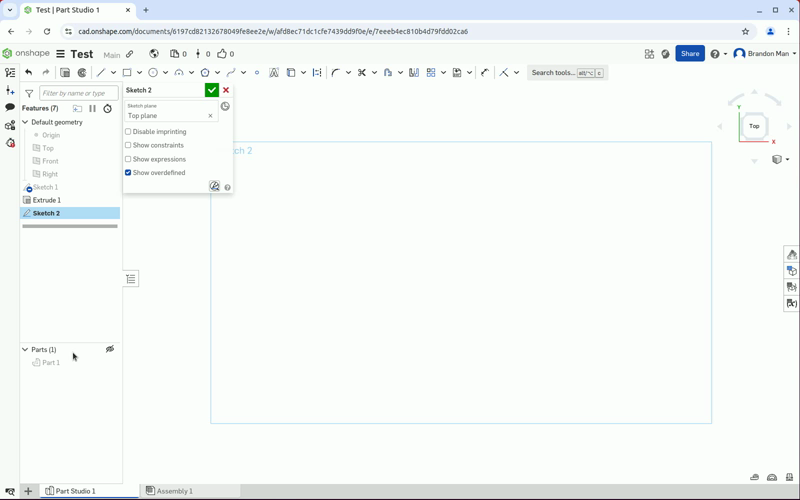
key(l)
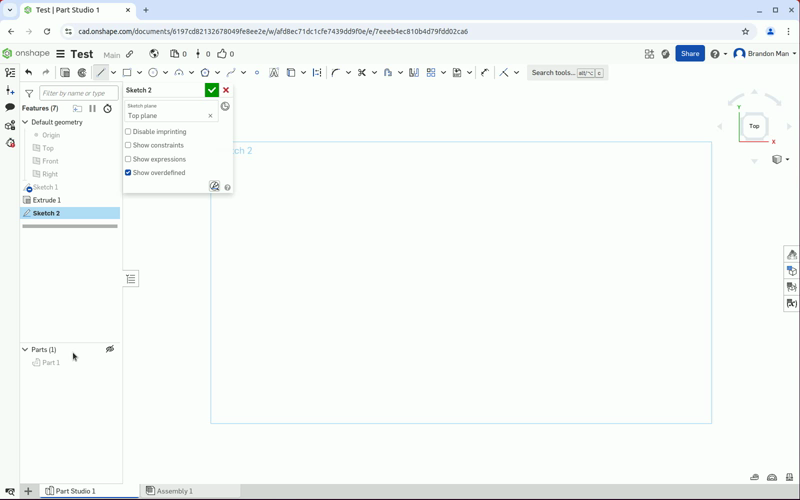
key_down(shift)
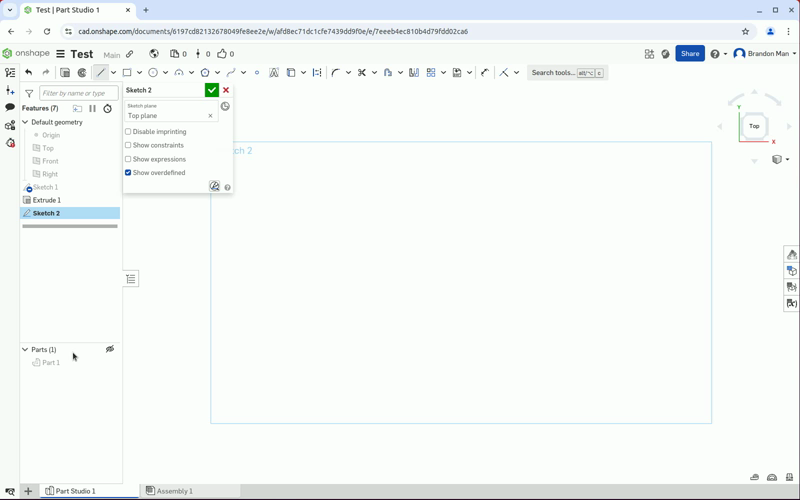
mouse_move(434, 282)
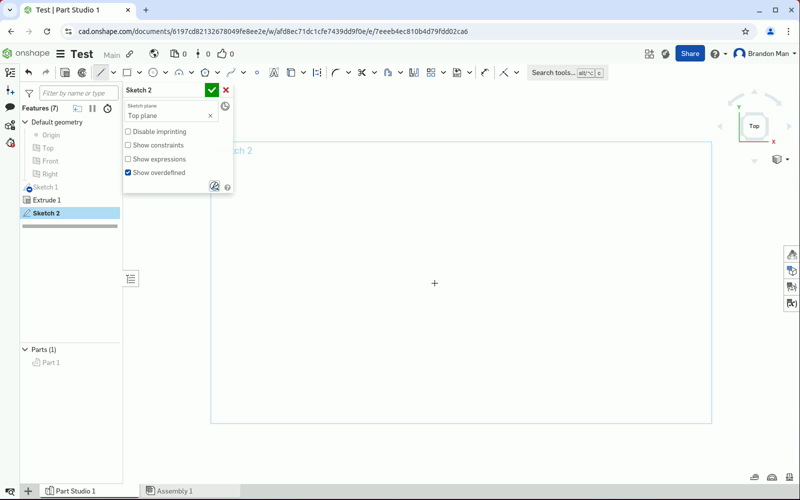
click(434, 282)
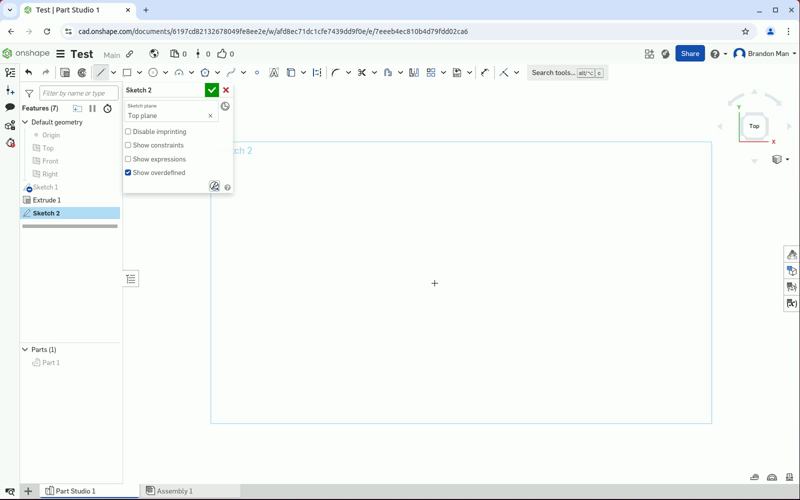
key_up(shift)
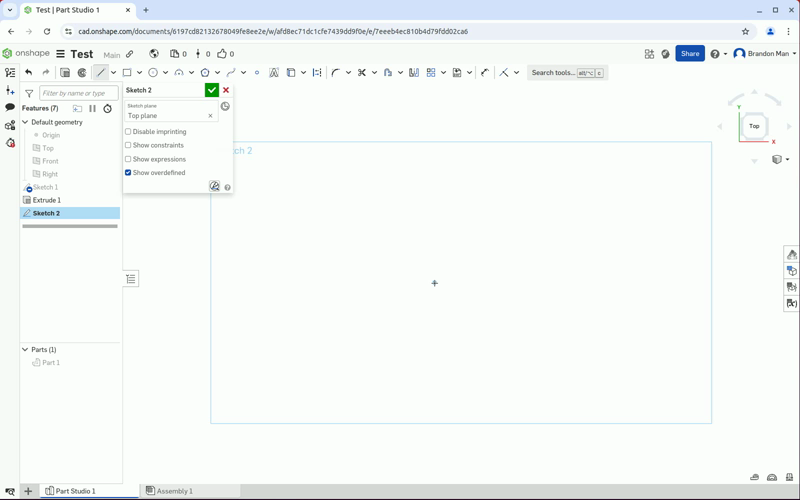
key_down(shift)
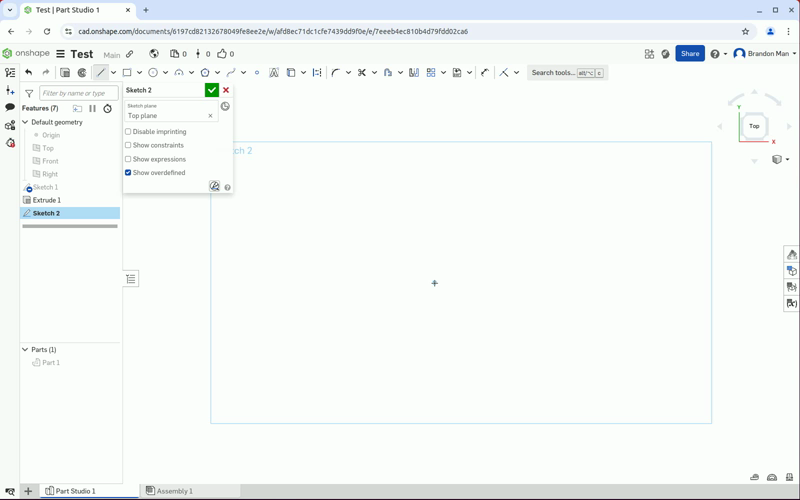
mouse_move(464, 282)
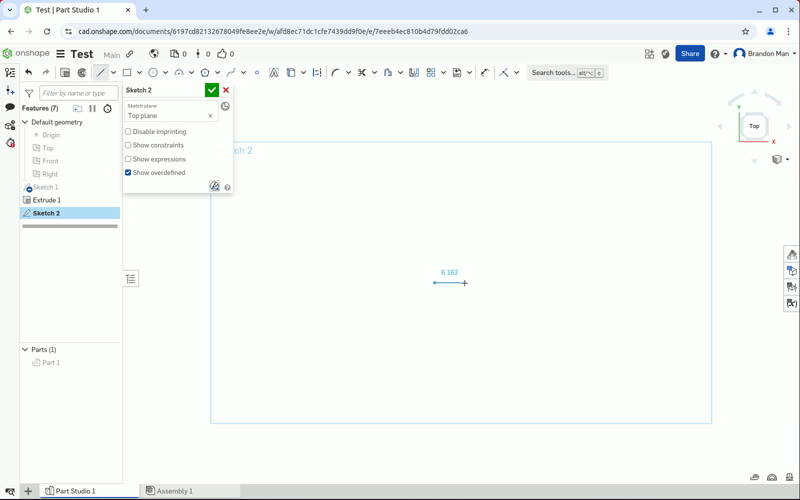
mouse_move(455, 282)
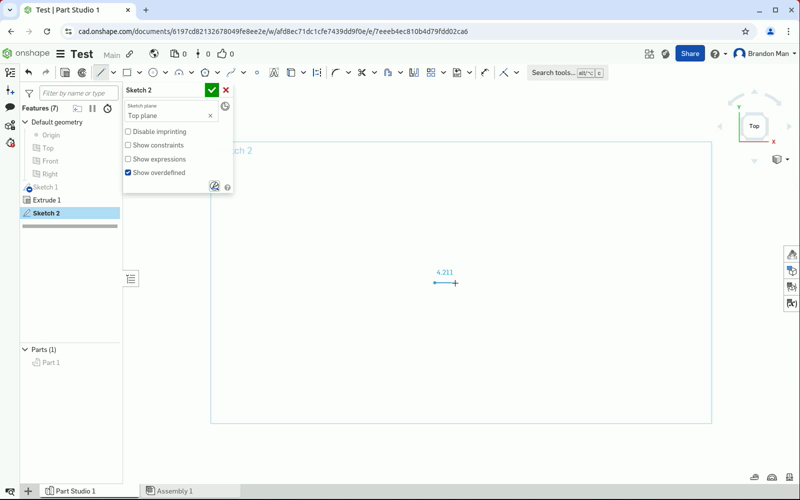
click(455, 282)
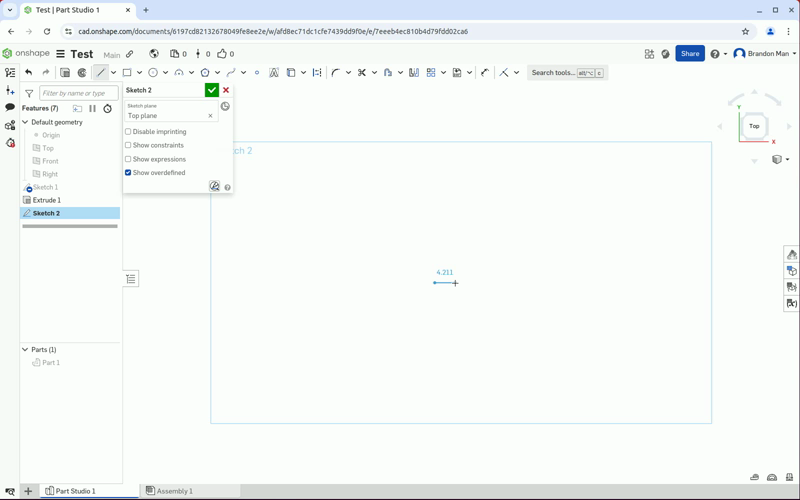
key_up(shift)
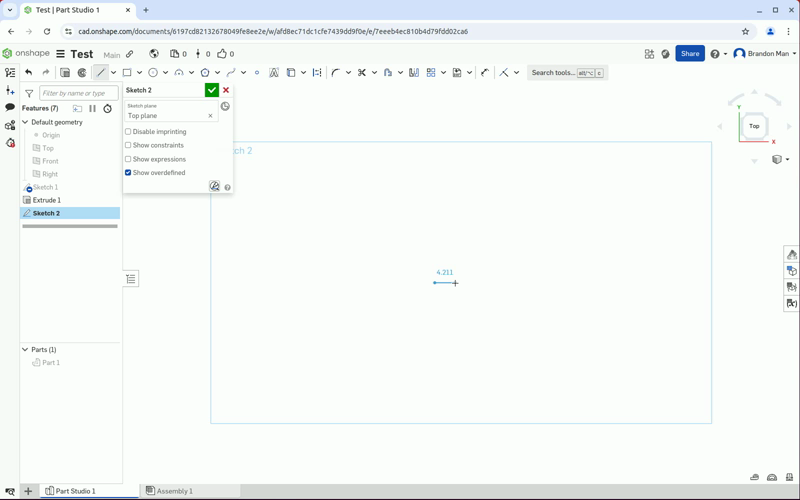
key_down(shift)
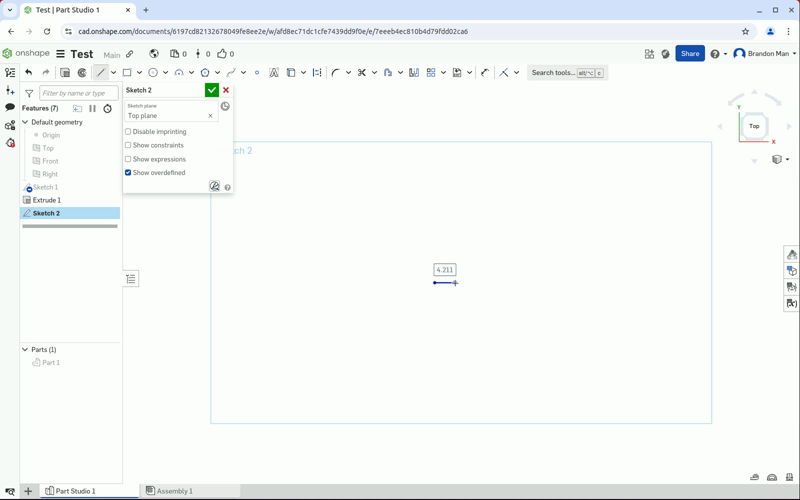
mouse_move(485, 282)
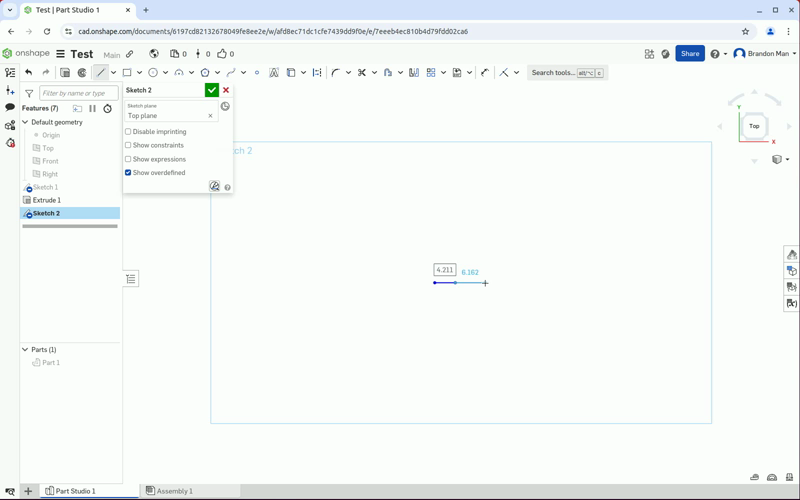
mouse_move(455, 242)
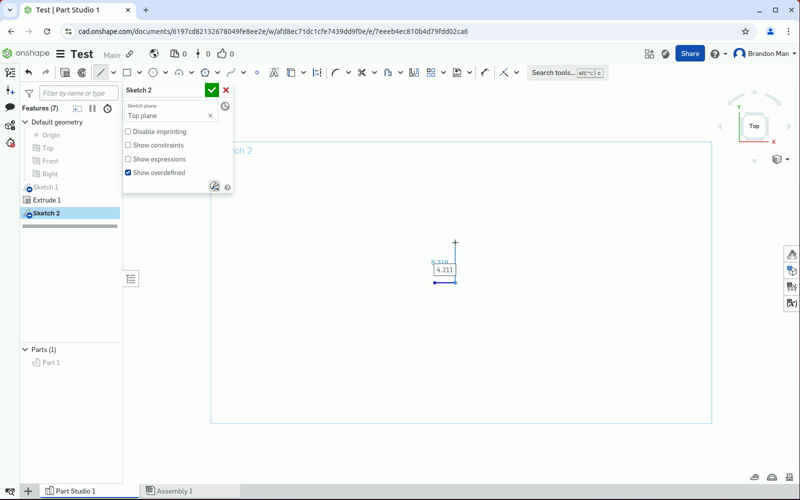
click(455, 242)
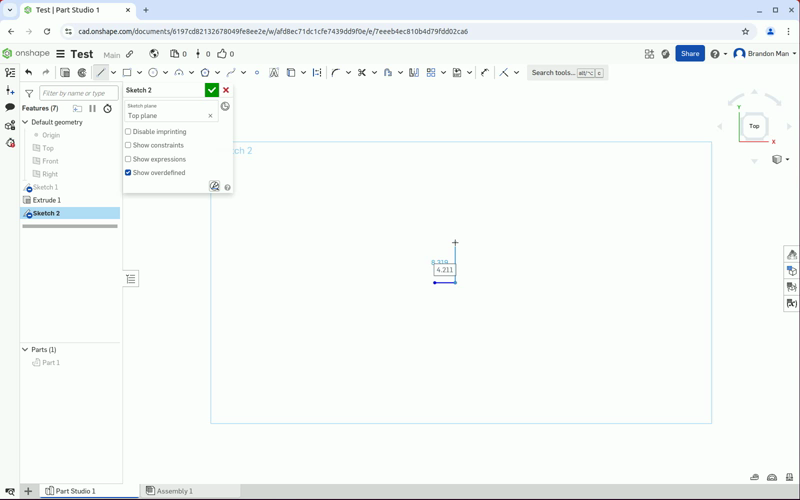
key_up(shift)
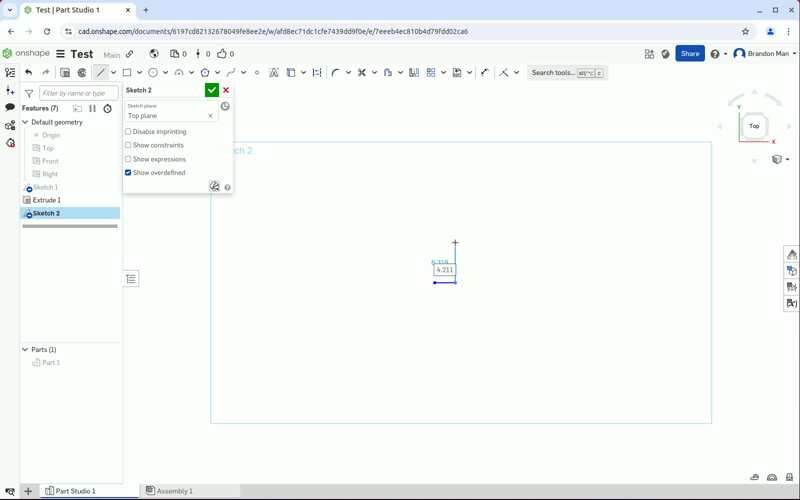
key_down(shift)
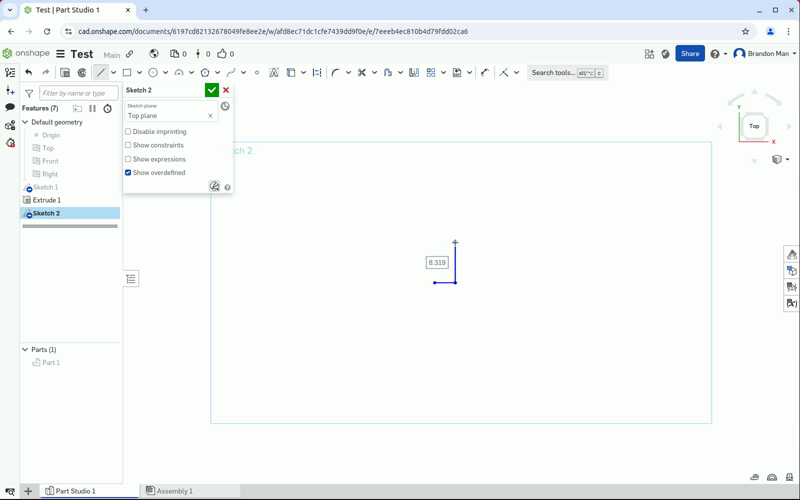
mouse_move(485, 242)
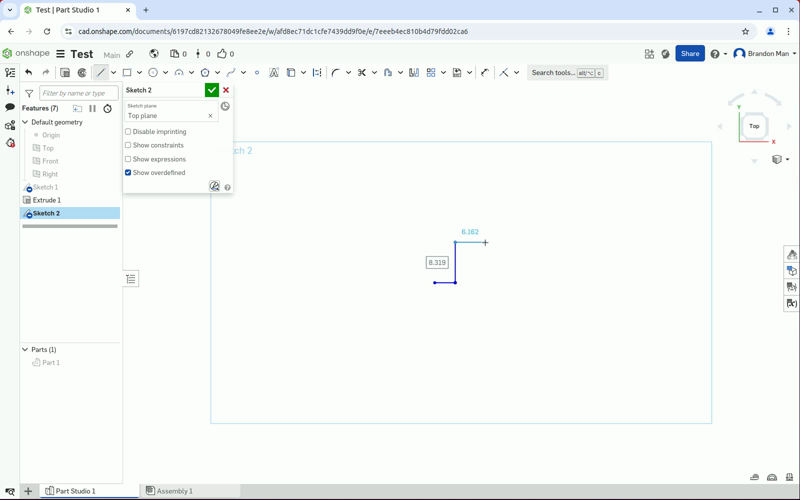
mouse_move(434, 242)
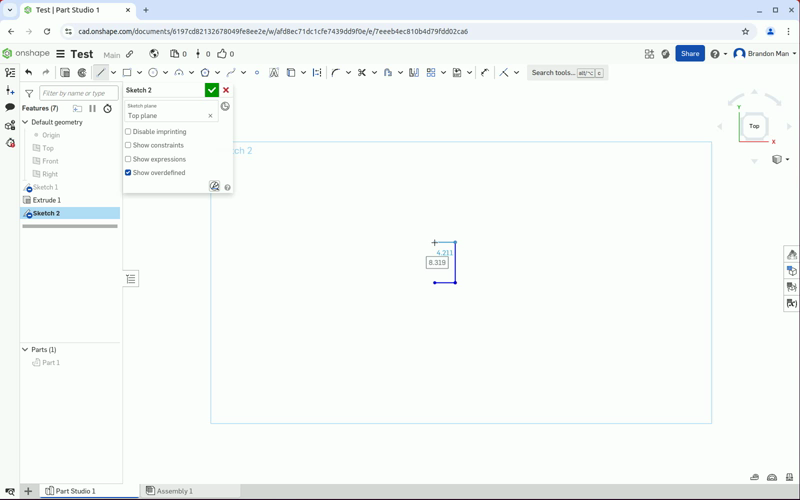
click(434, 242)
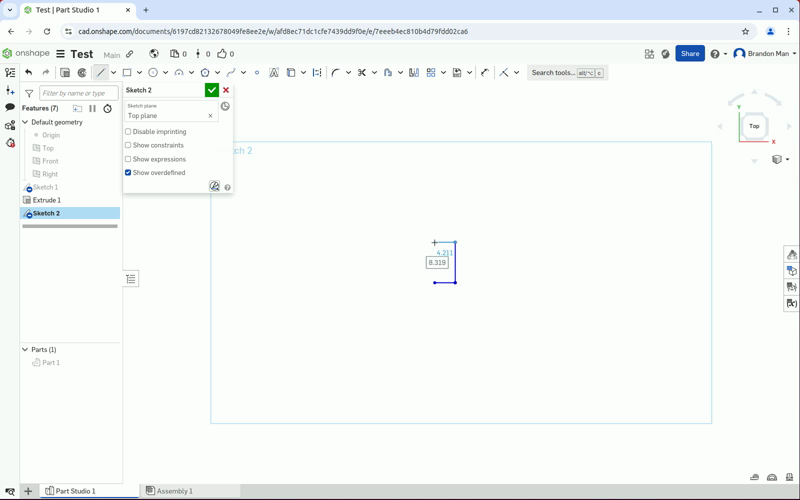
key_up(shift)
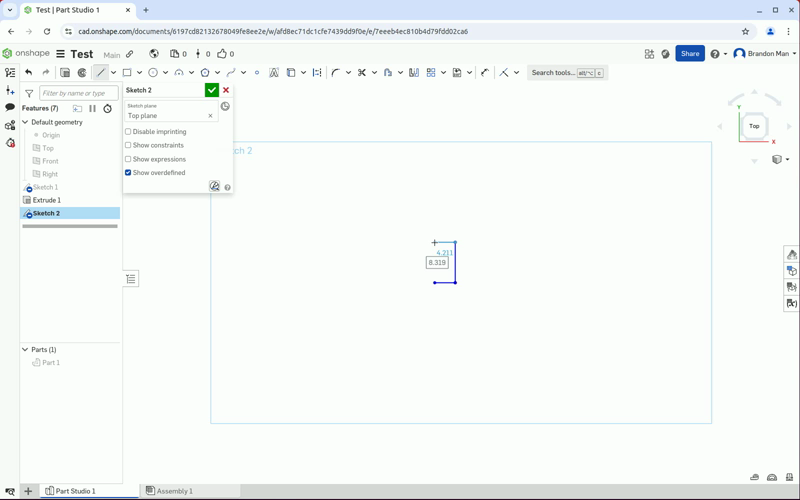
mouse_move(464, 242)
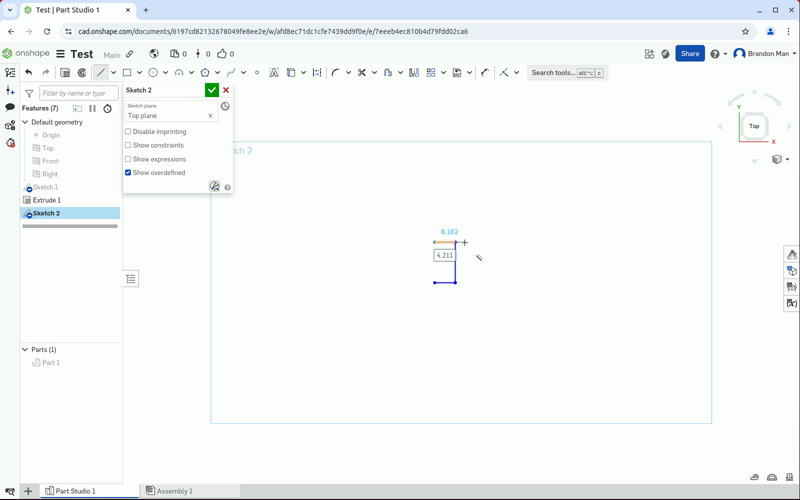
key_down(shift)
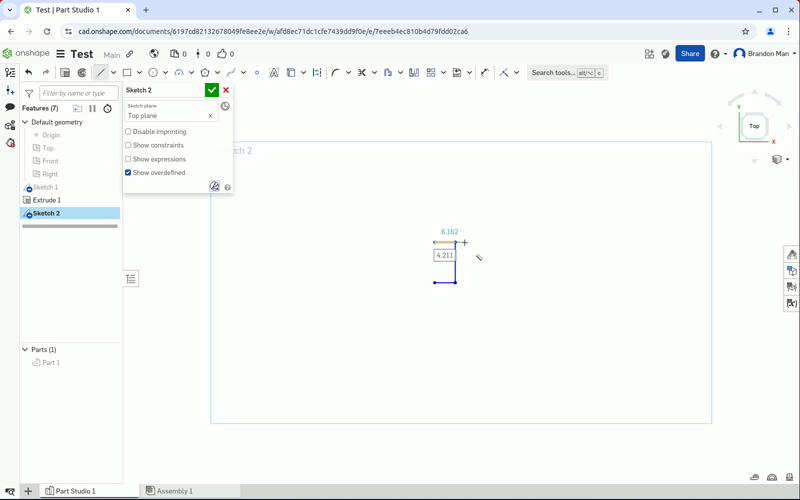
mouse_move(434, 282)
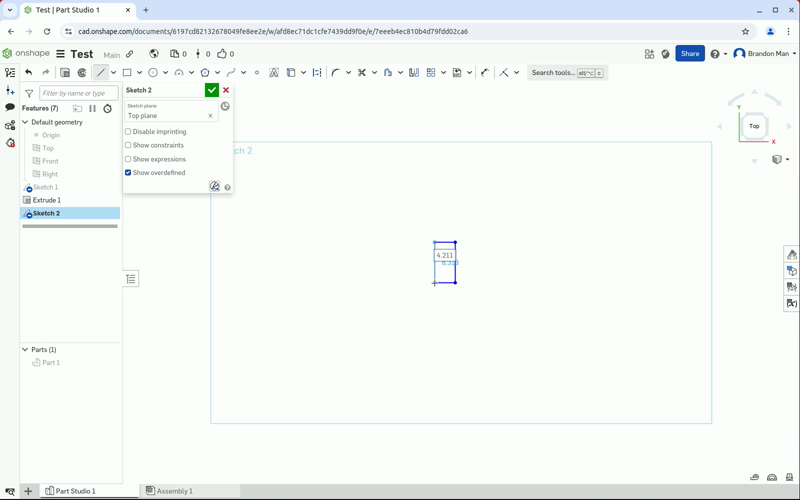
key_up(shift)
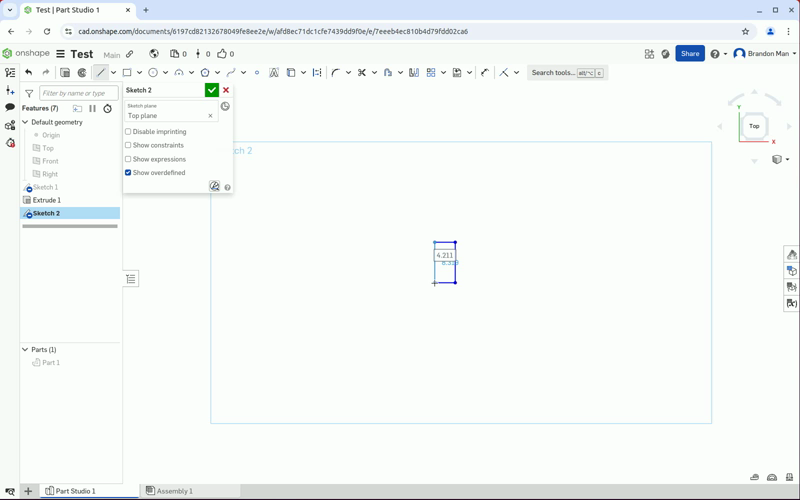
click(434, 282)
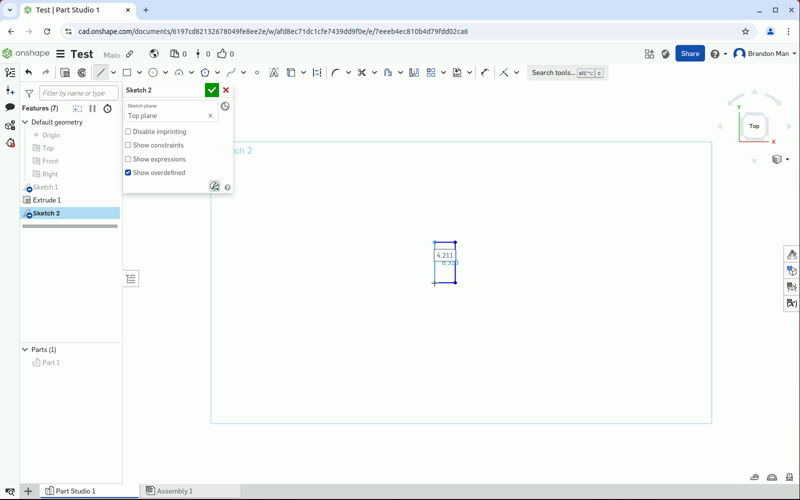
key(esc)
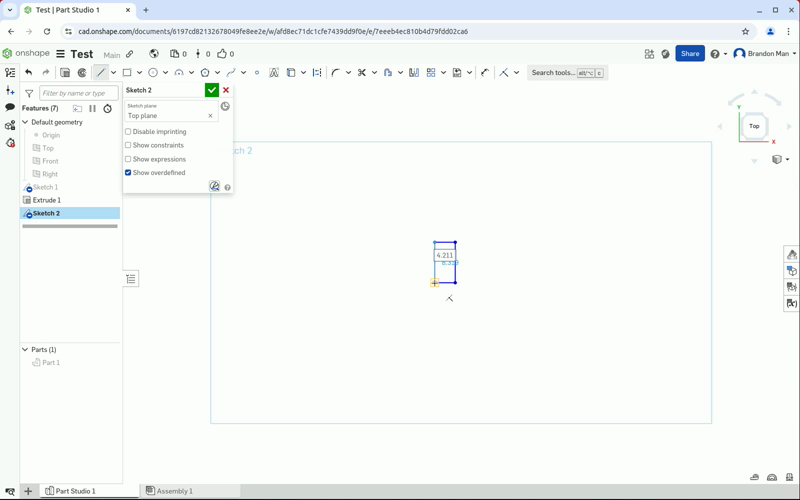
mouse_move(442, 270)
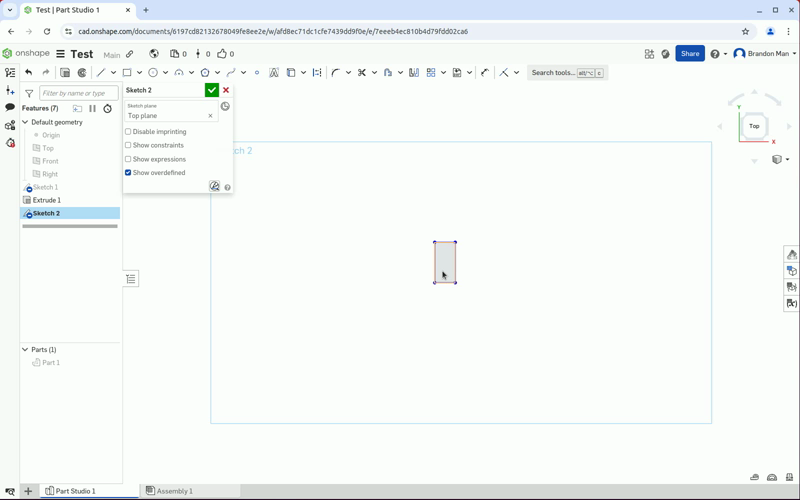
scroll(6)
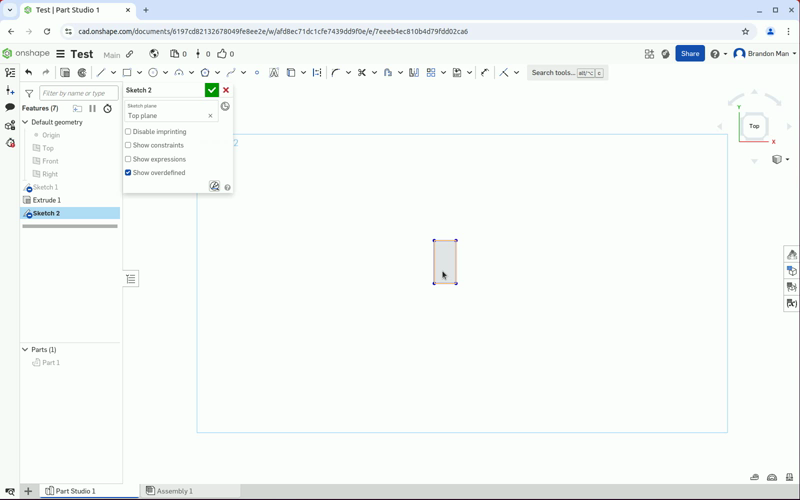
scroll(6)
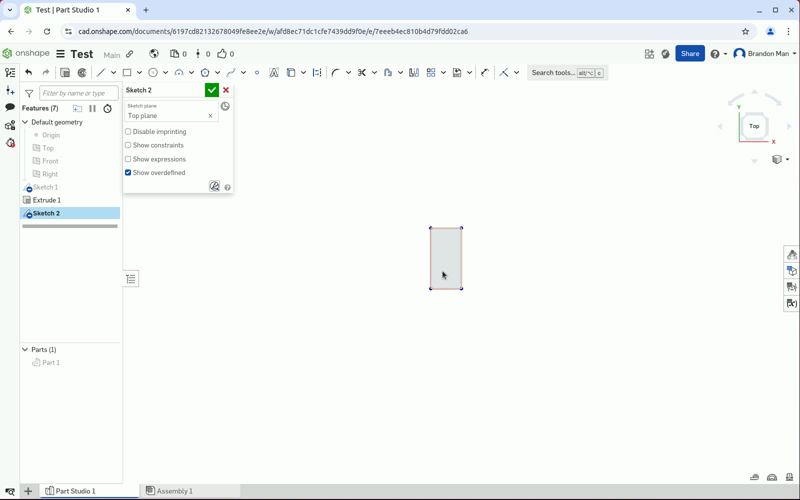
scroll(6)
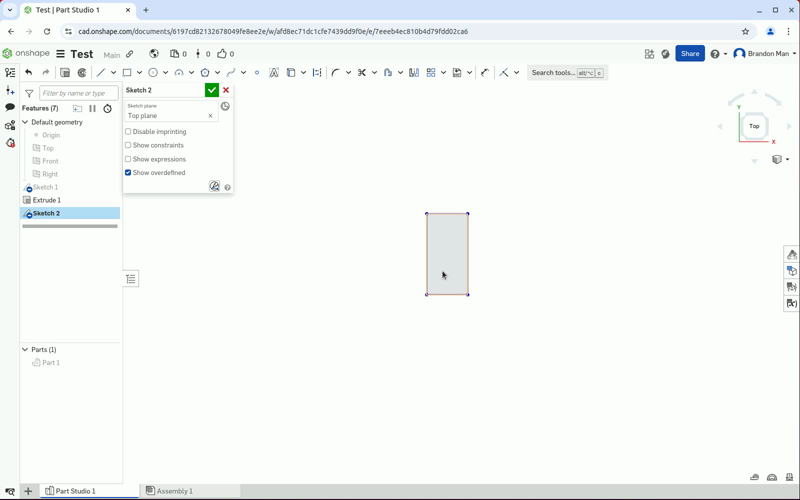
scroll(6)
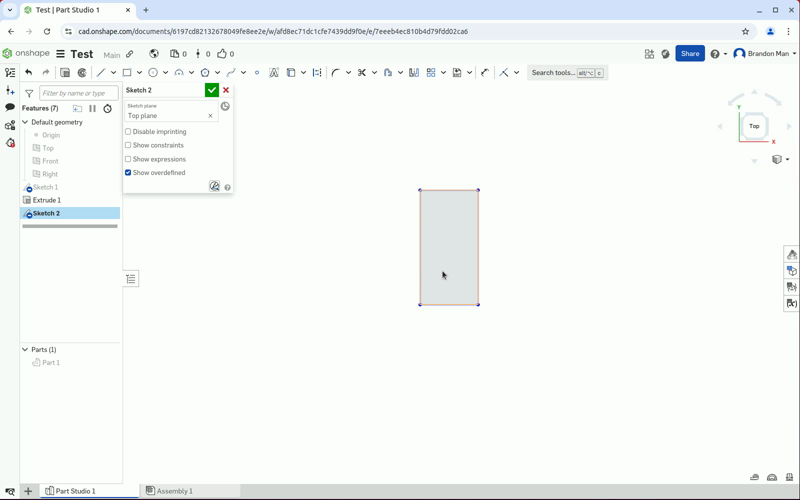
scroll(6)
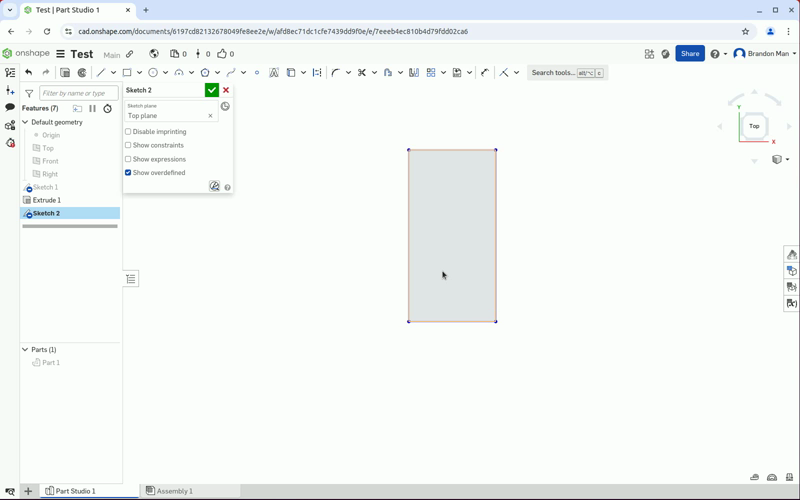
scroll(6)
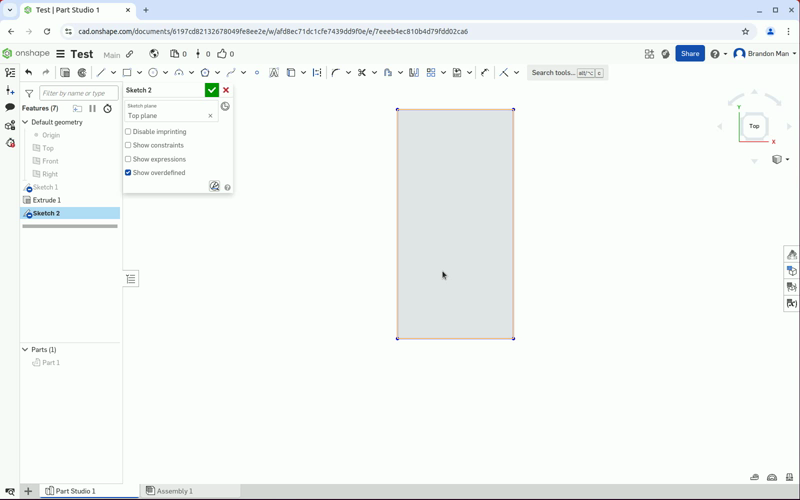
scroll(6)
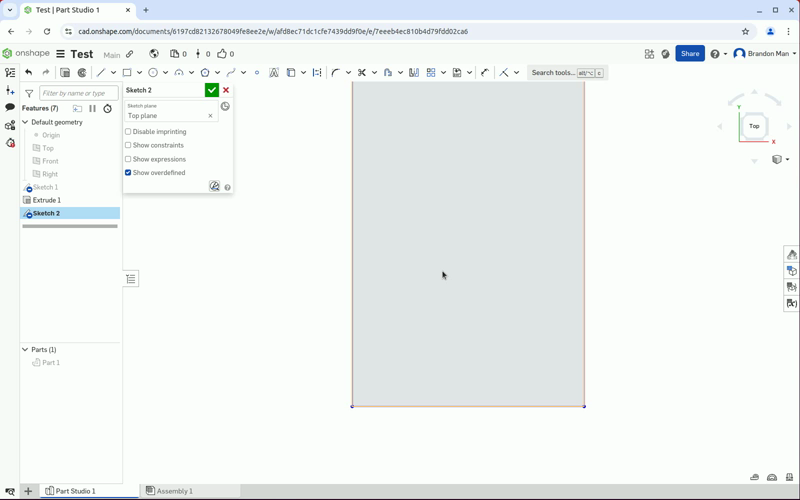
click(442, 270)
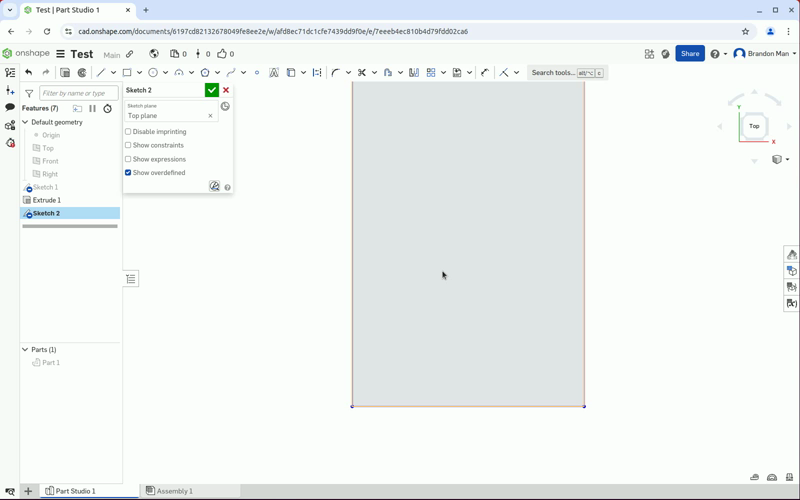
scroll(-6)
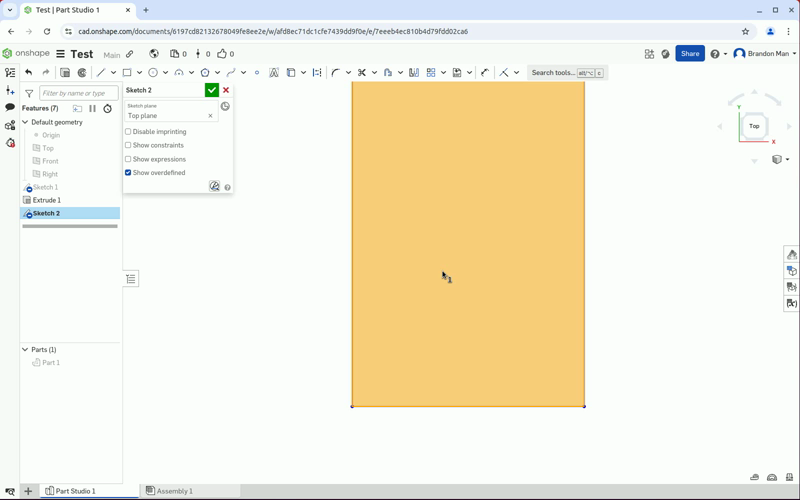
scroll(-6)
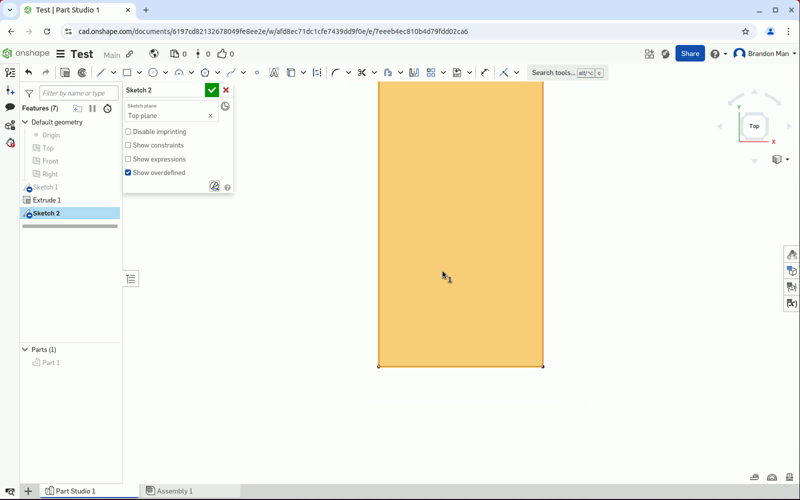
scroll(-6)
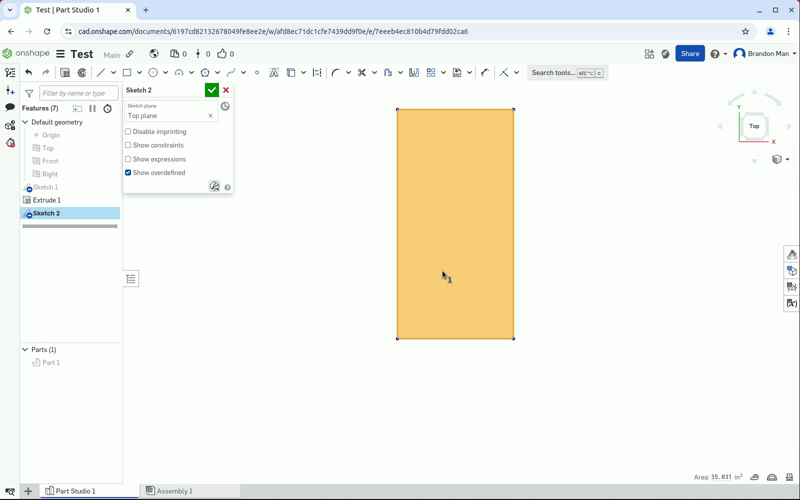
scroll(-6)
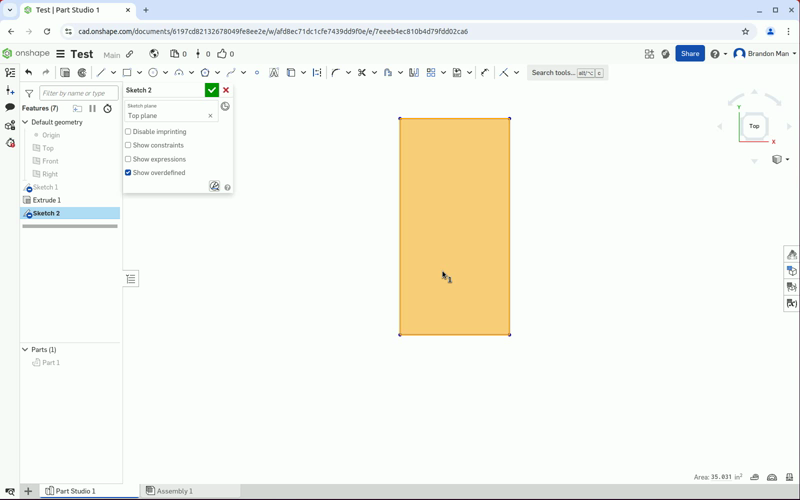
scroll(-6)
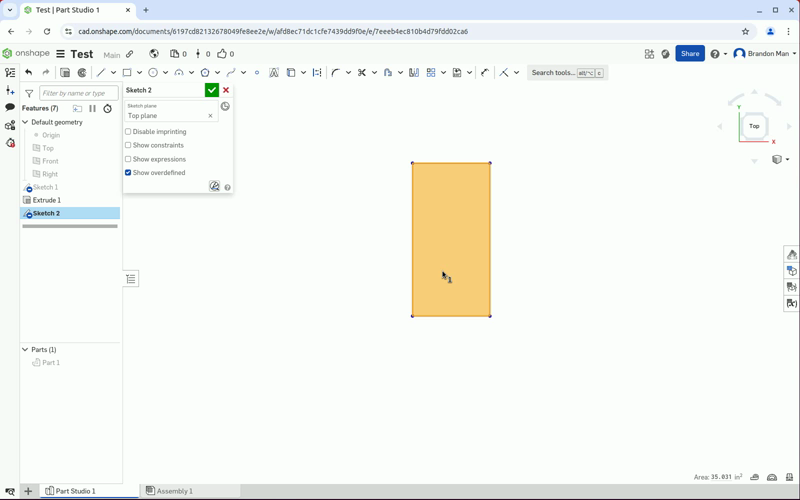
scroll(-6)
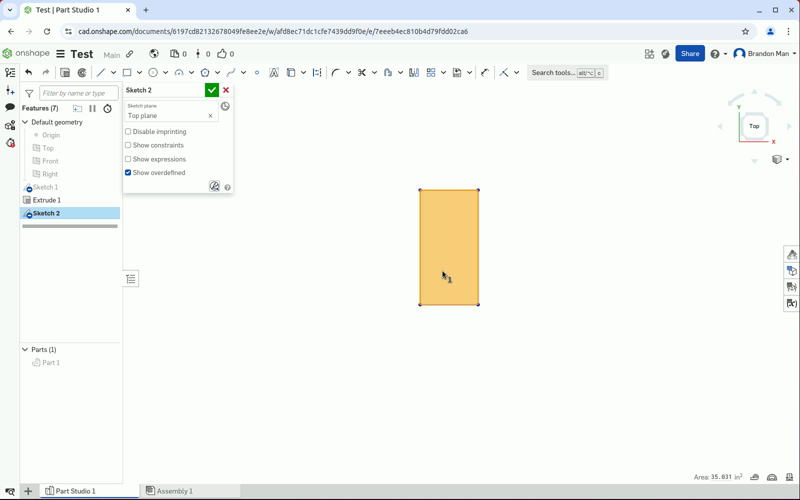
scroll(-6)
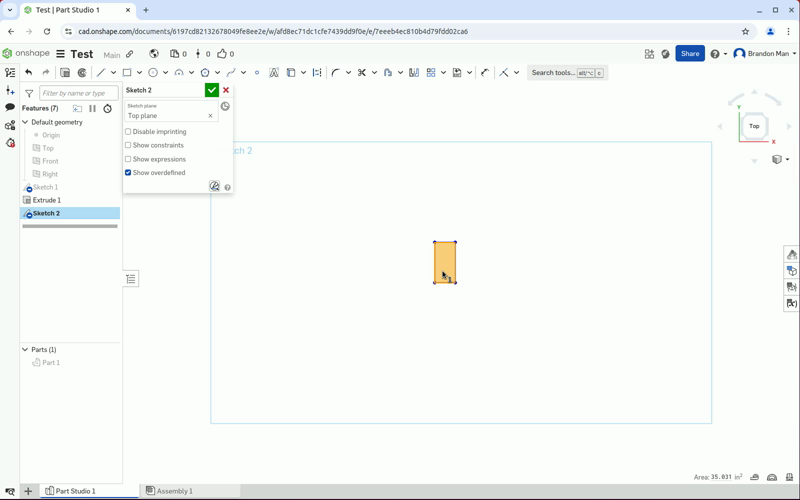
mouse_move(73, 352)
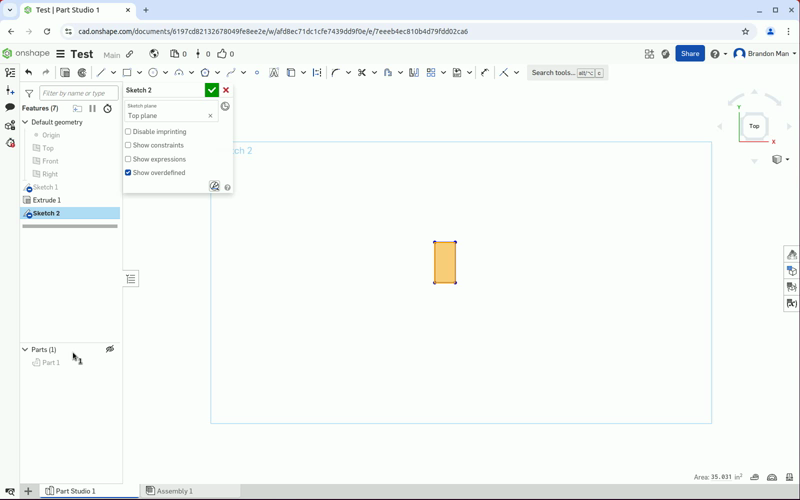
key(shift+y)
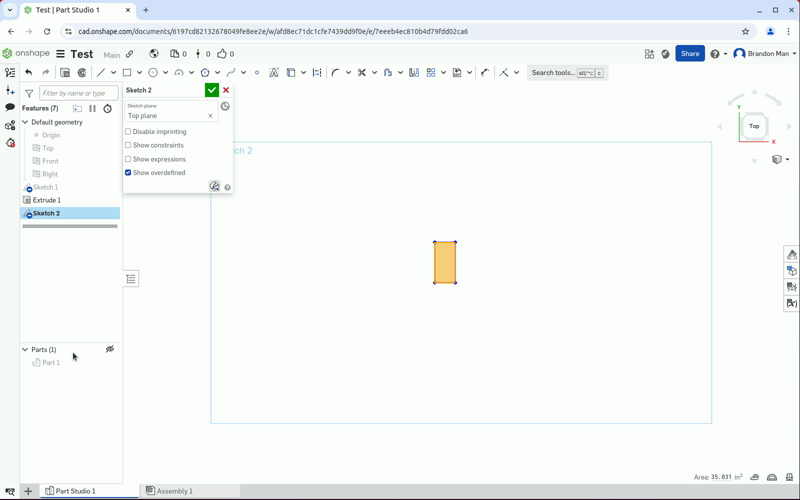
key(shift+e)
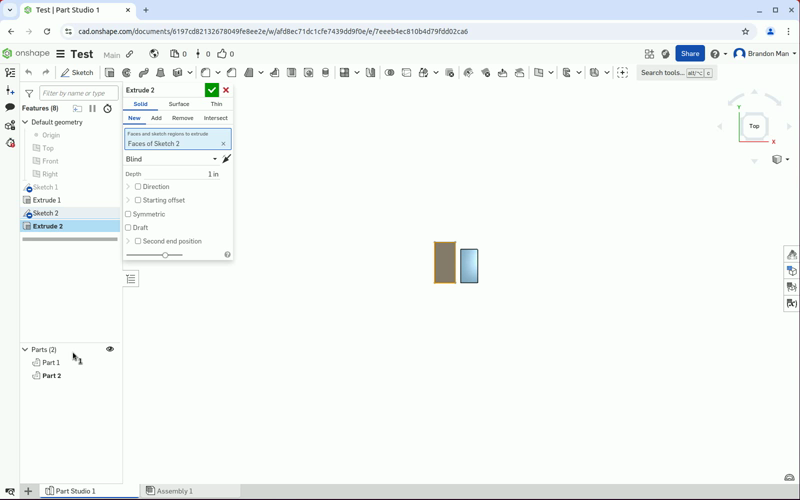
mouse_move(143, 106)
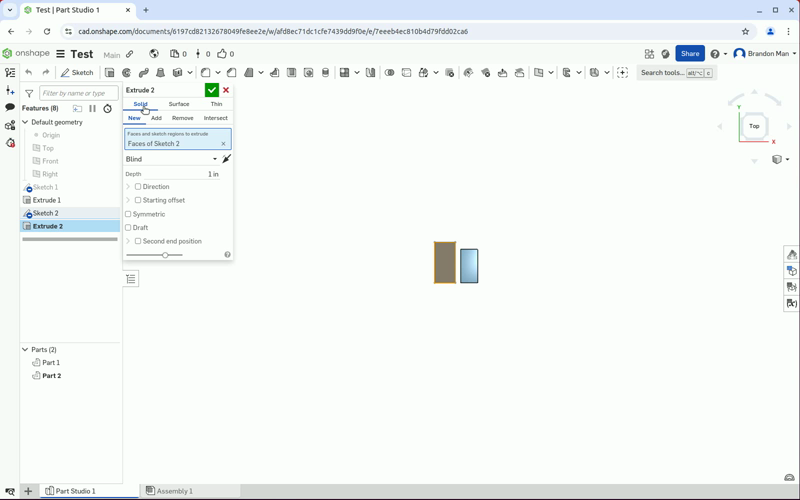
click(143, 106)
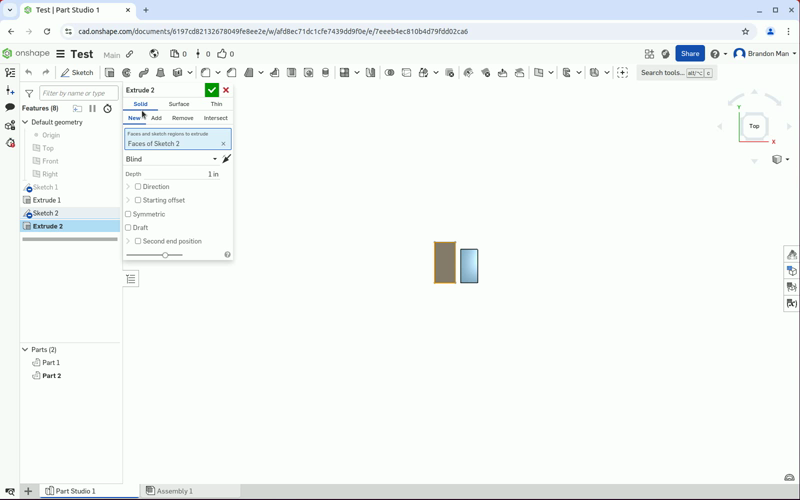
mouse_move(137, 120)
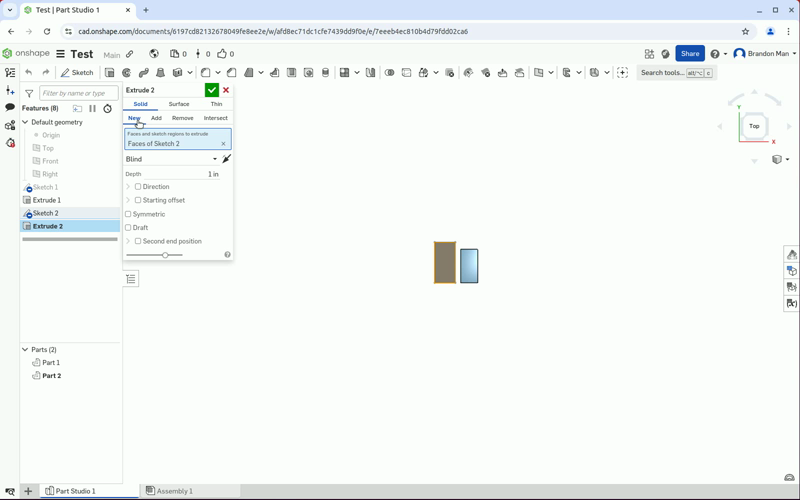
click(137, 120)
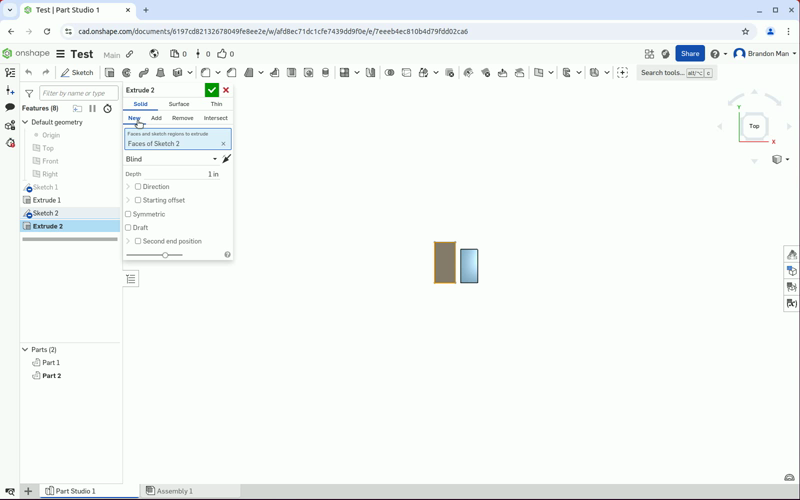
key(tab, 4)
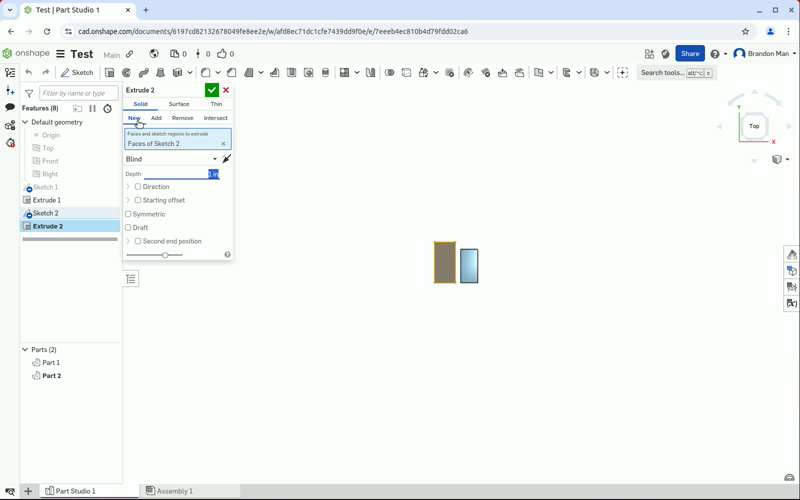
text(-0.241)
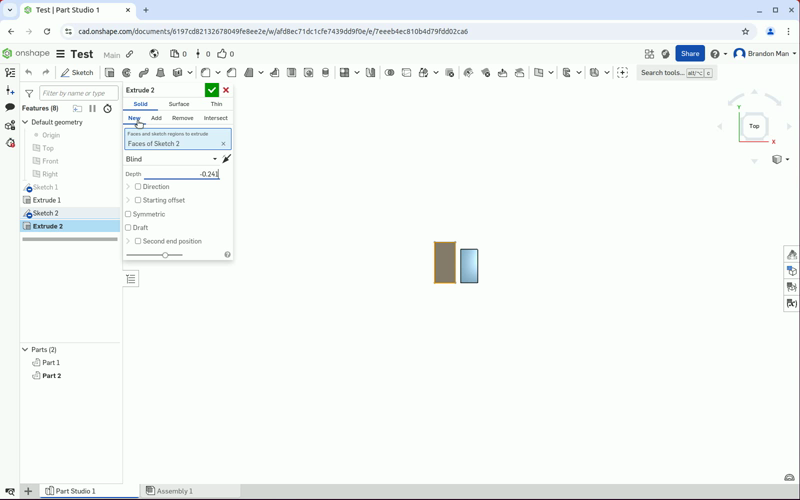
key(enter)
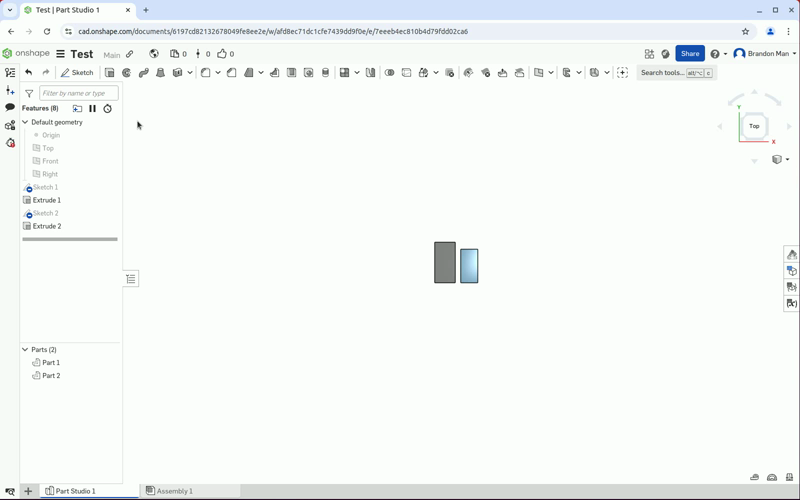
key(shift+h)
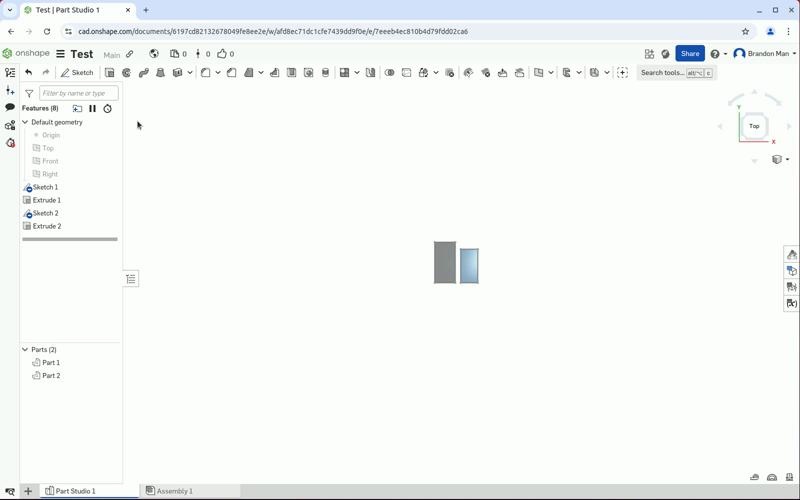
key(shift+h)
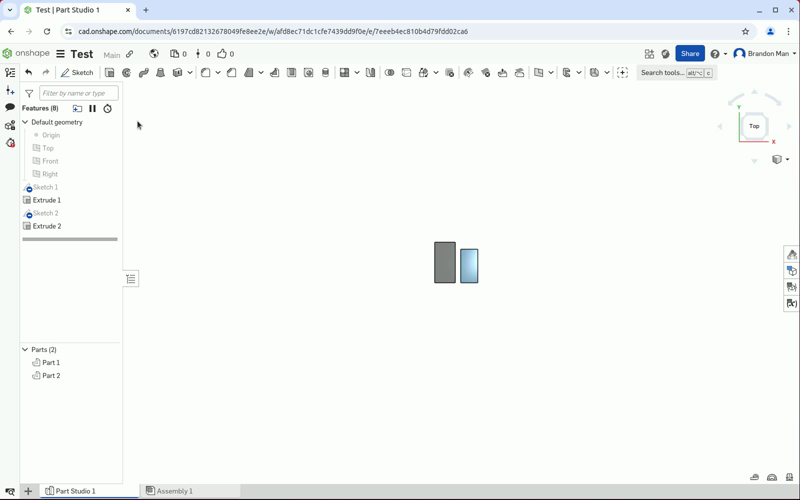
mouse_move(73, 189)
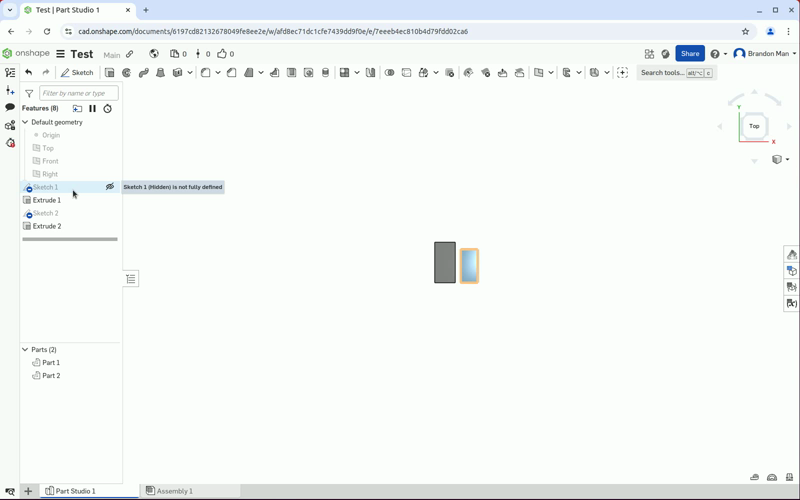
click(73, 189)
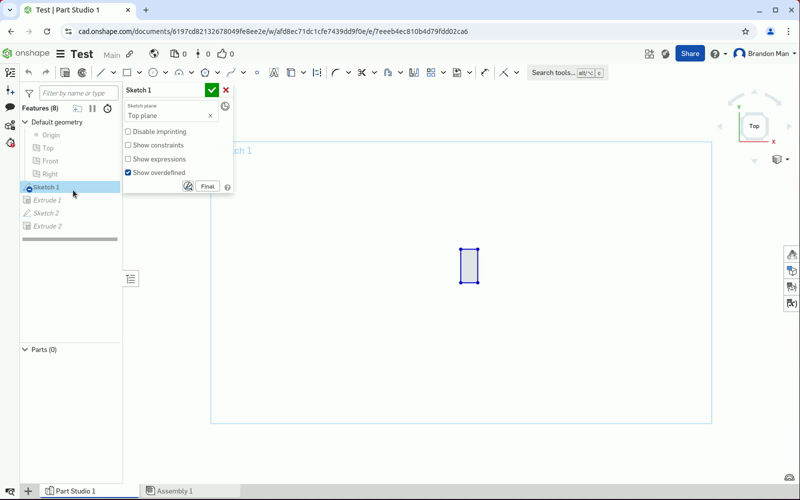
mouse_move(229, 92)
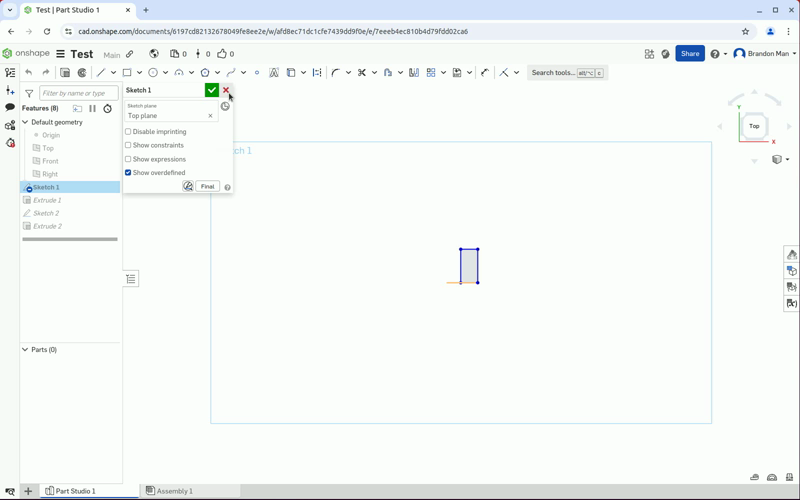
click(229, 92)
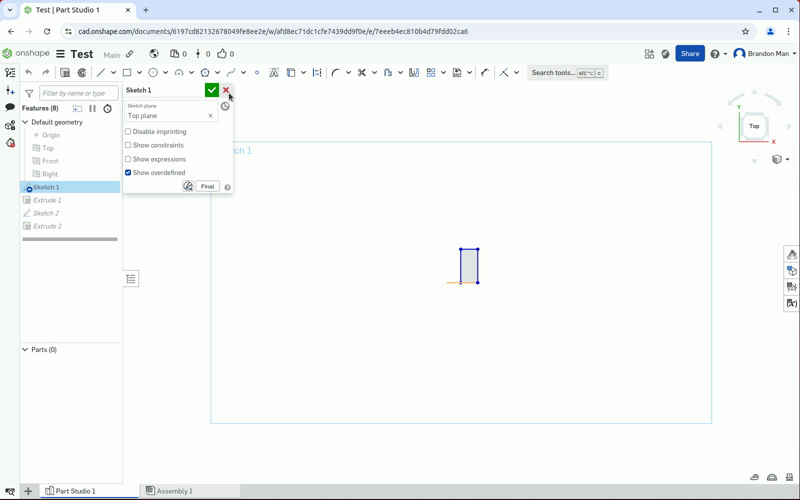
key(shift+s)
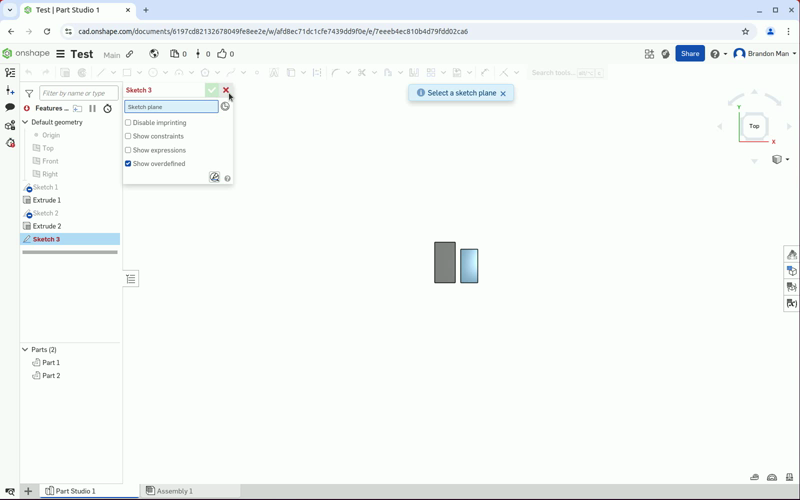
mouse_move(73, 150)
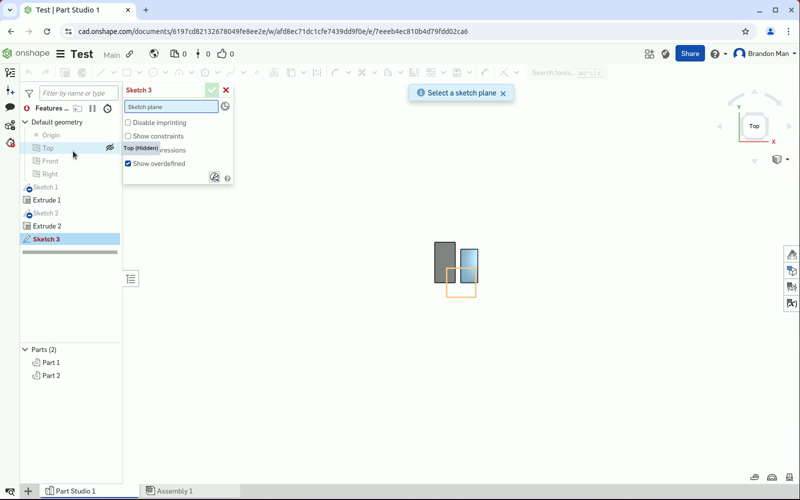
click(73, 150)
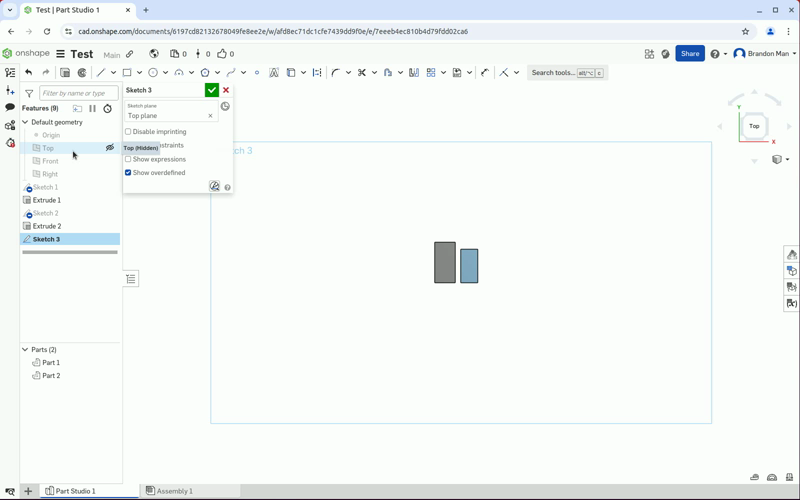
mouse_move(73, 352)
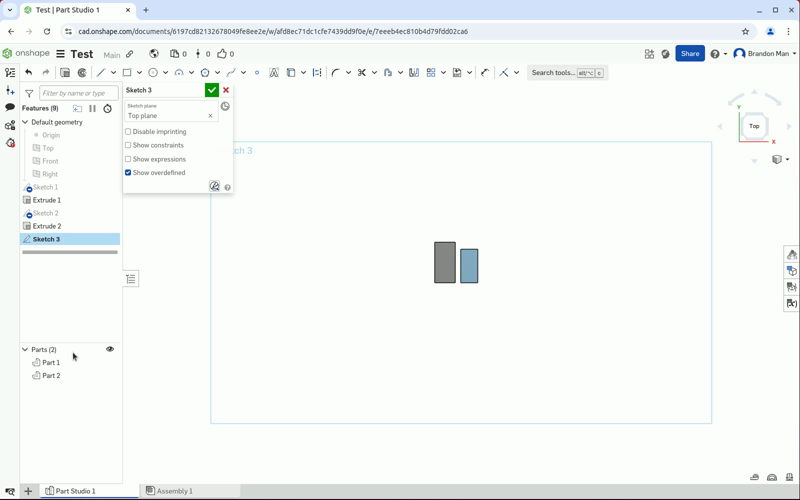
key(y)
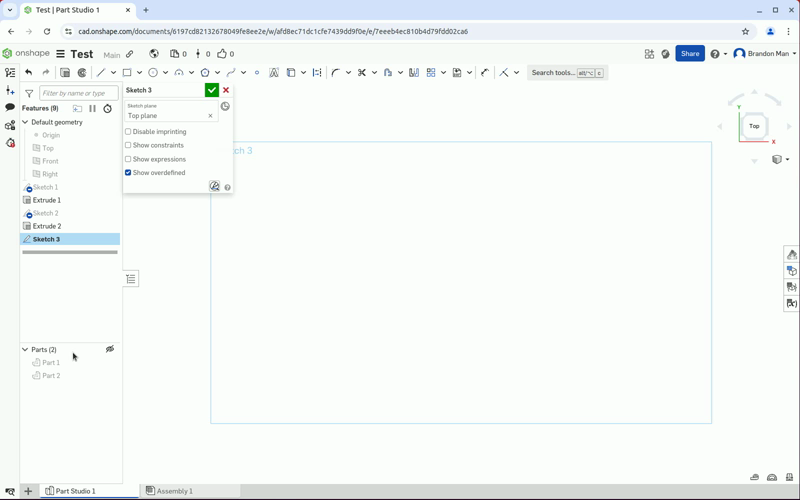
key(l)
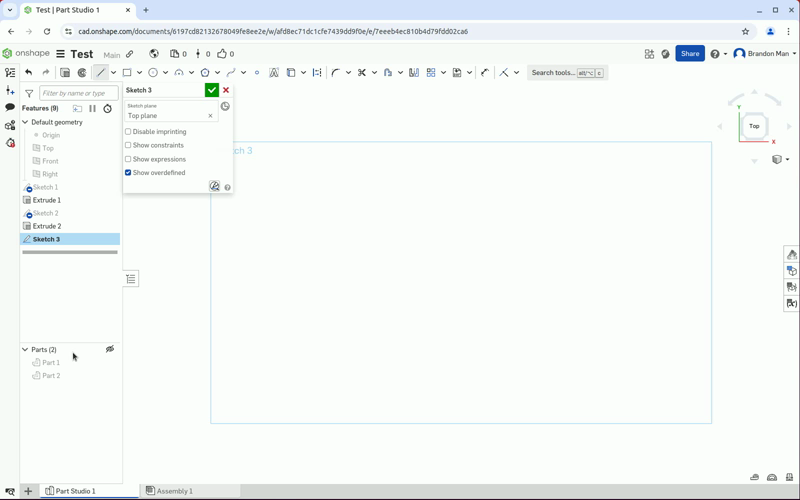
key_down(shift)
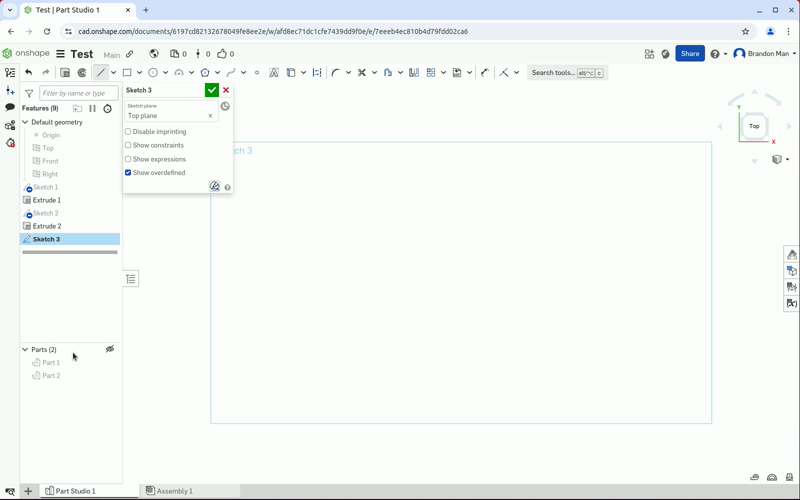
mouse_move(483, 282)
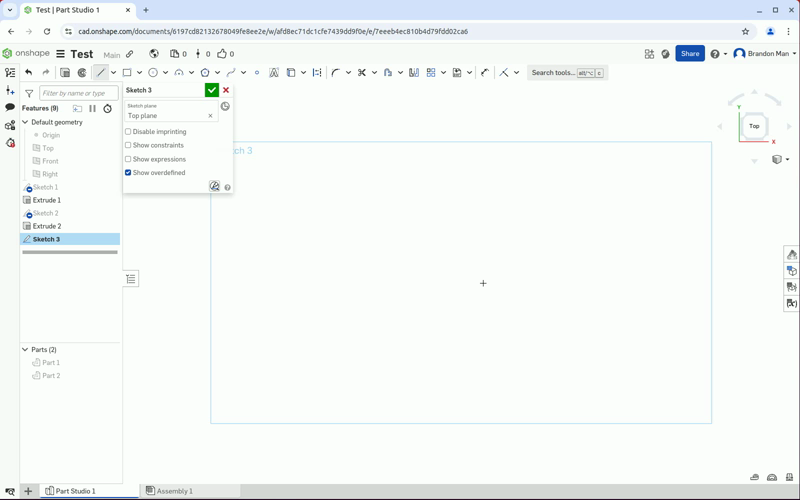
click(483, 282)
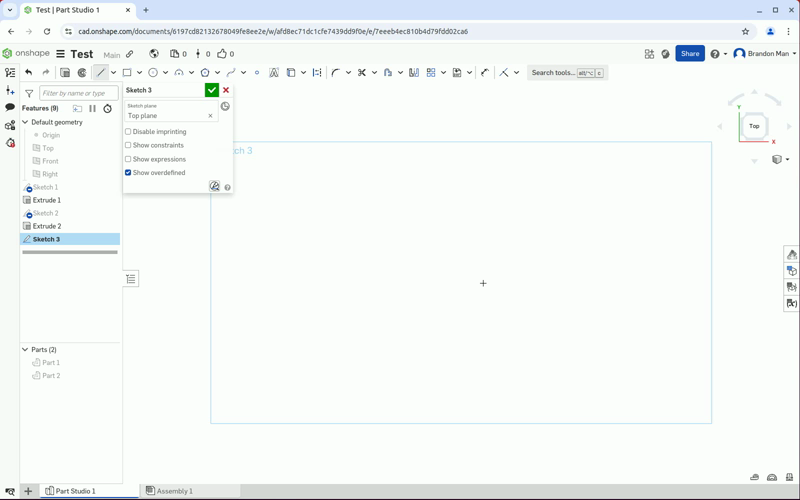
key_up(shift)
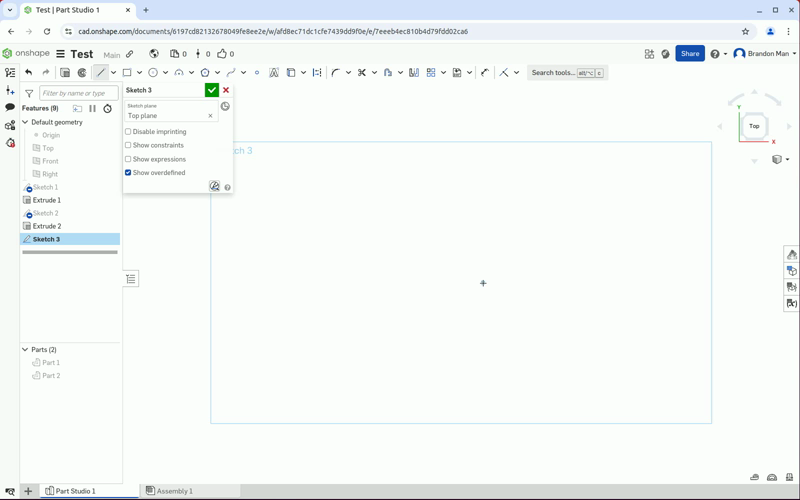
key_down(shift)
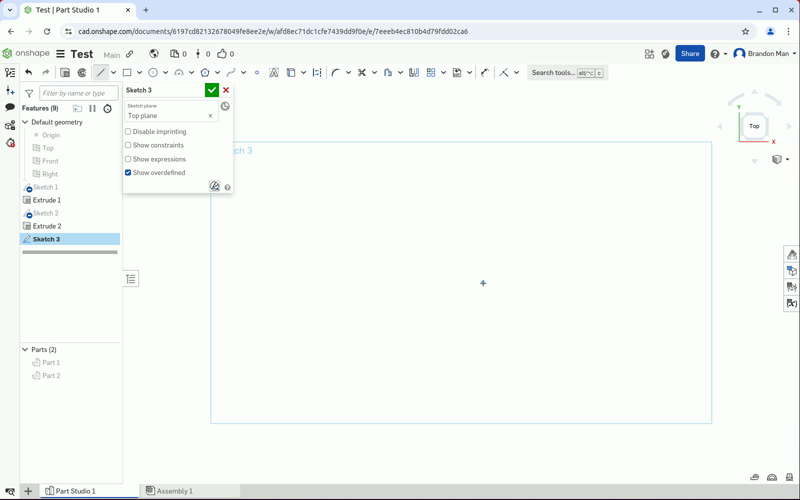
mouse_move(513, 282)
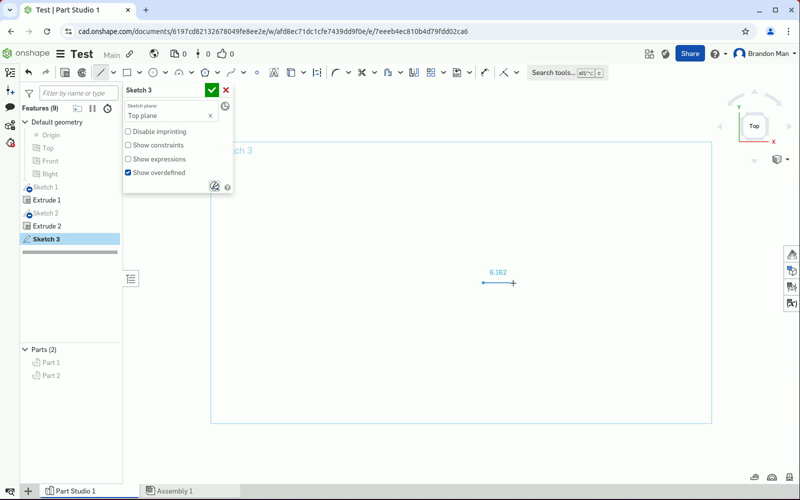
mouse_move(516, 282)
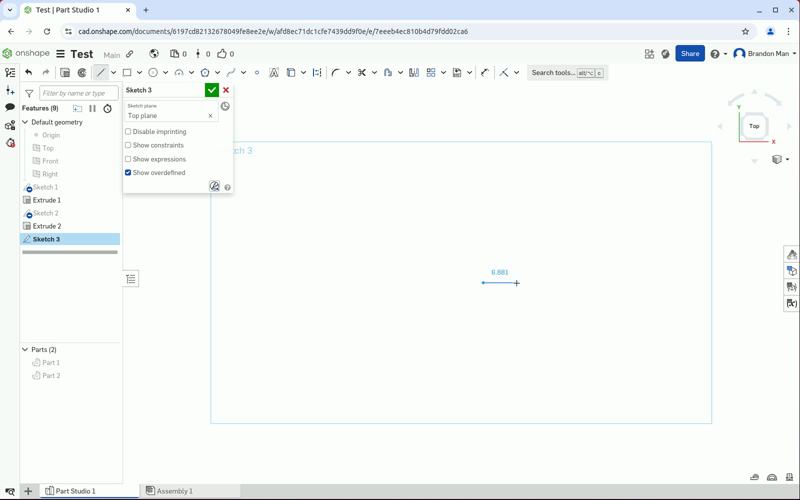
click(516, 282)
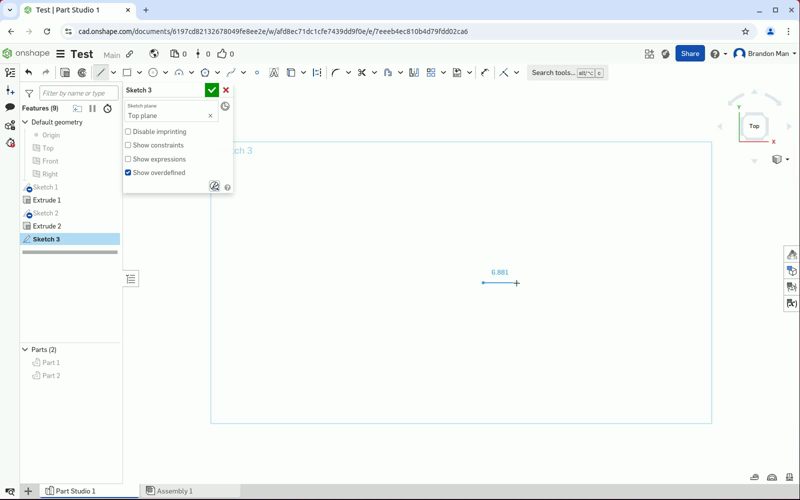
key_up(shift)
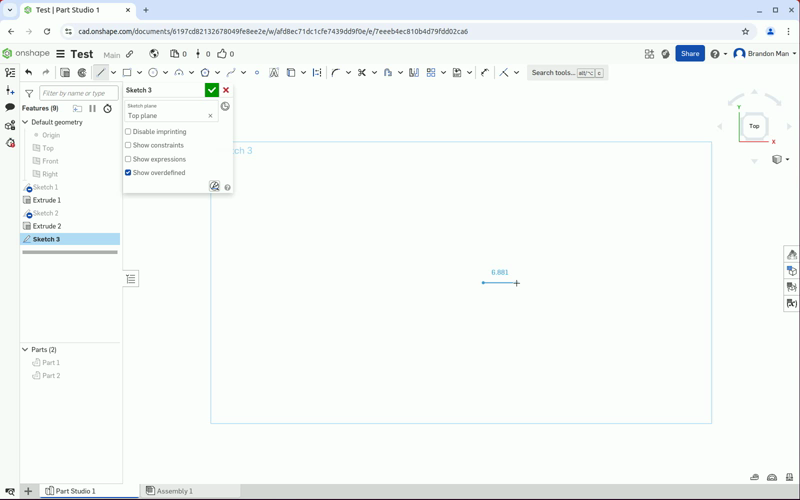
key_down(shift)
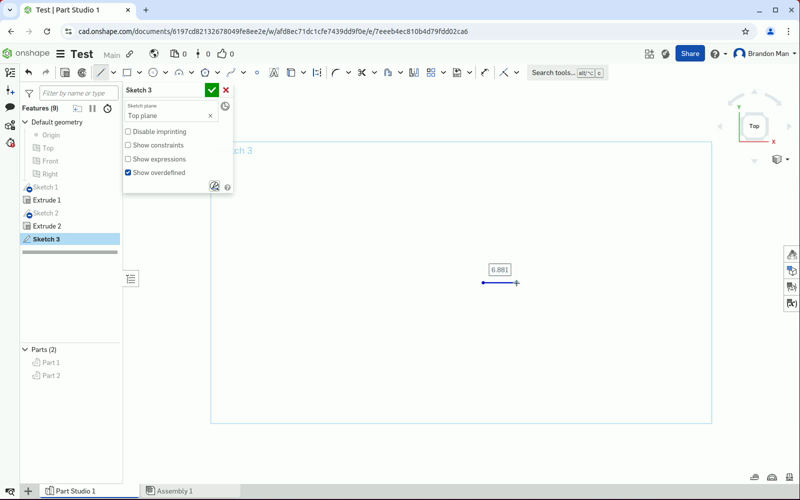
mouse_move(546, 282)
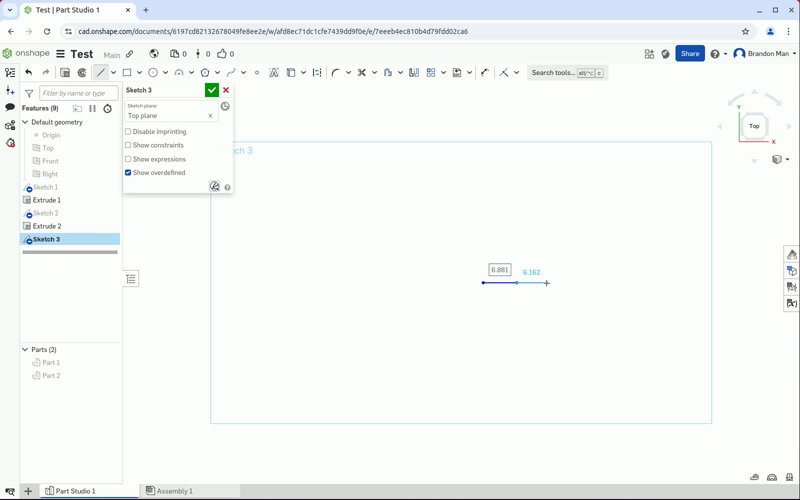
mouse_move(516, 265)
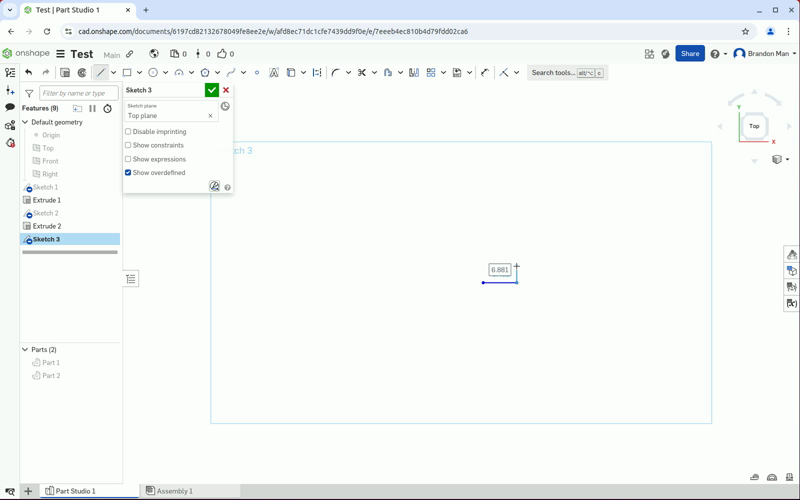
click(516, 265)
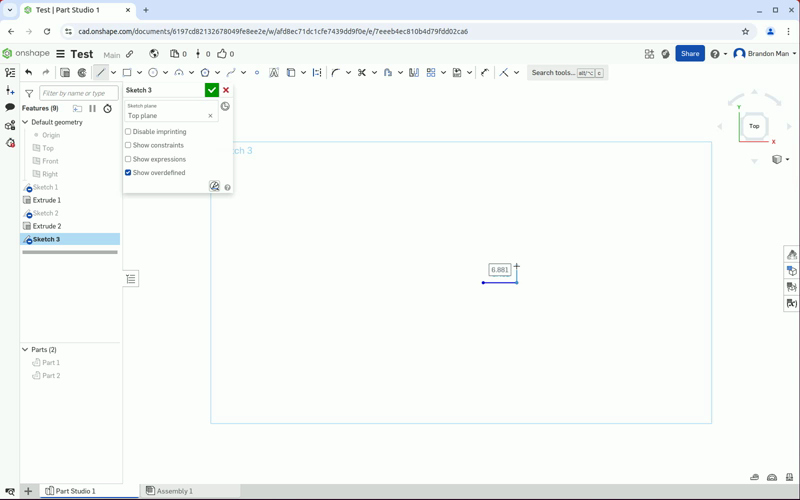
key_up(shift)
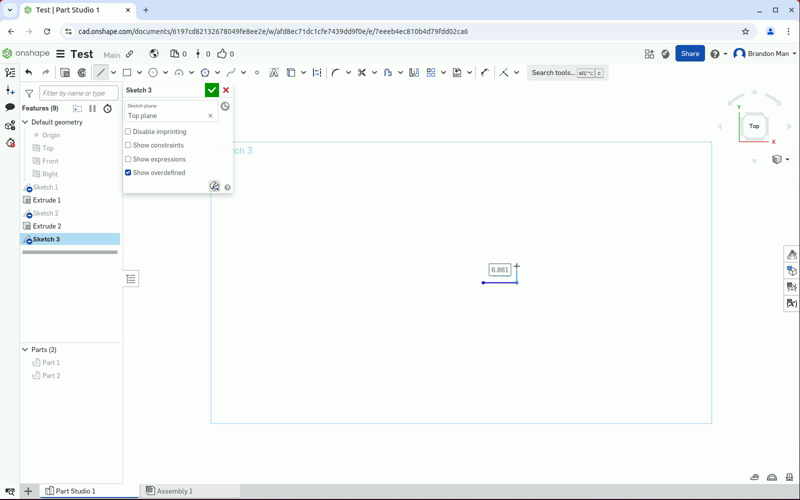
key_down(shift)
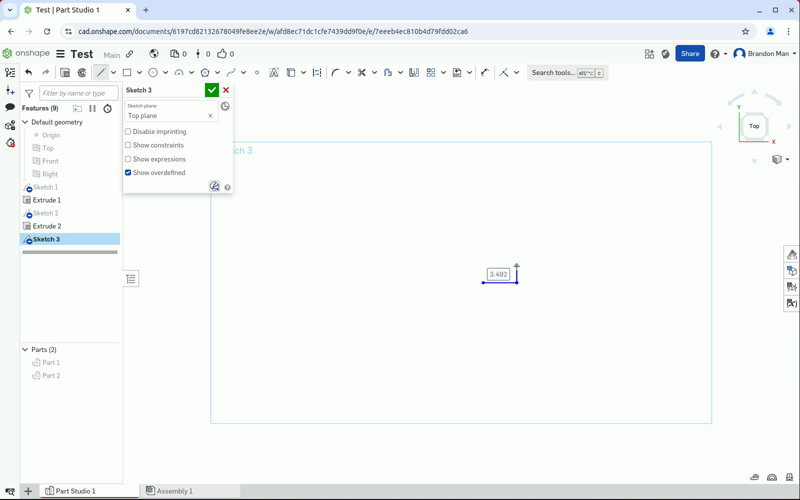
mouse_move(546, 265)
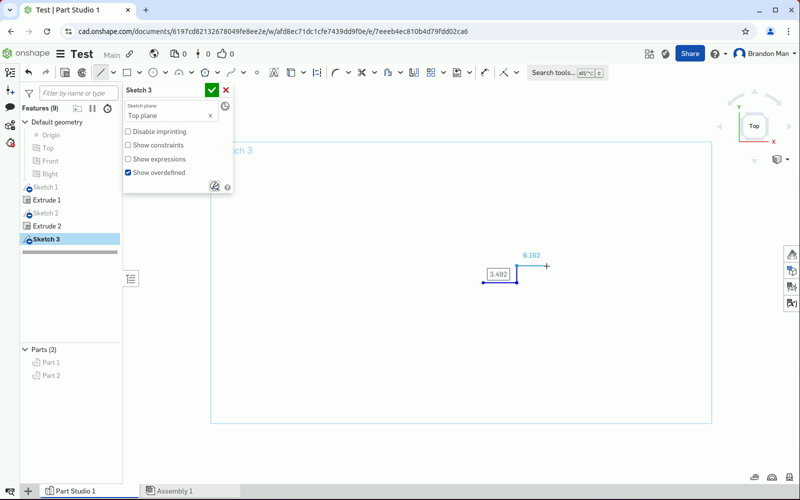
mouse_move(483, 265)
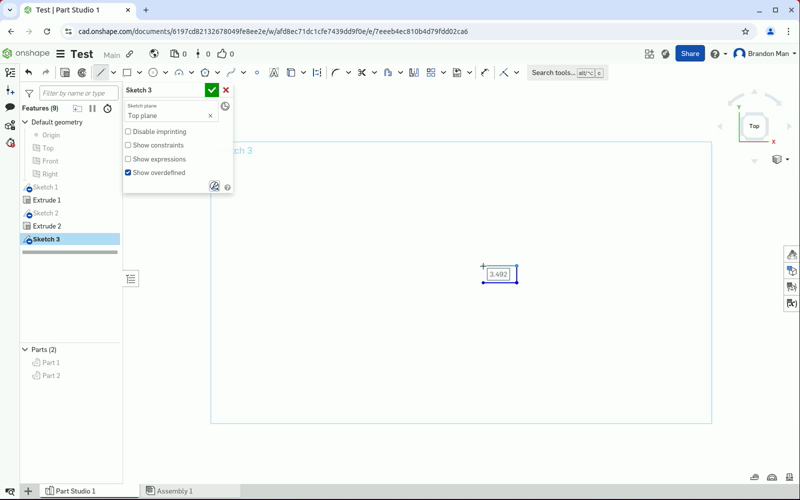
click(483, 265)
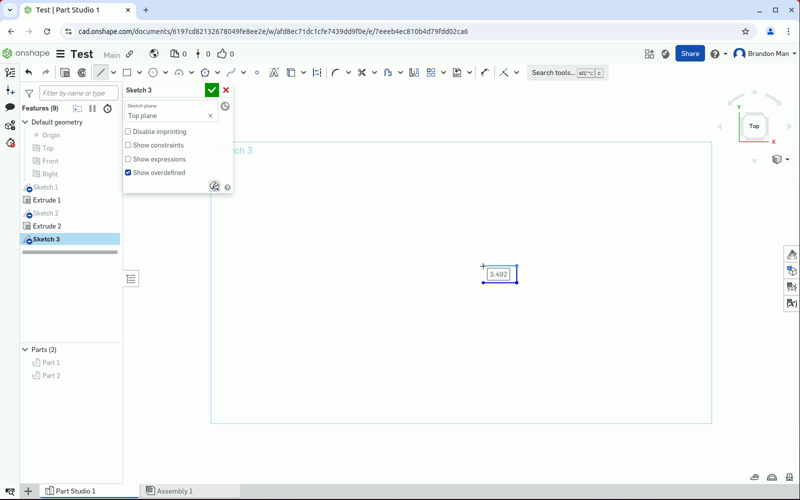
key_up(shift)
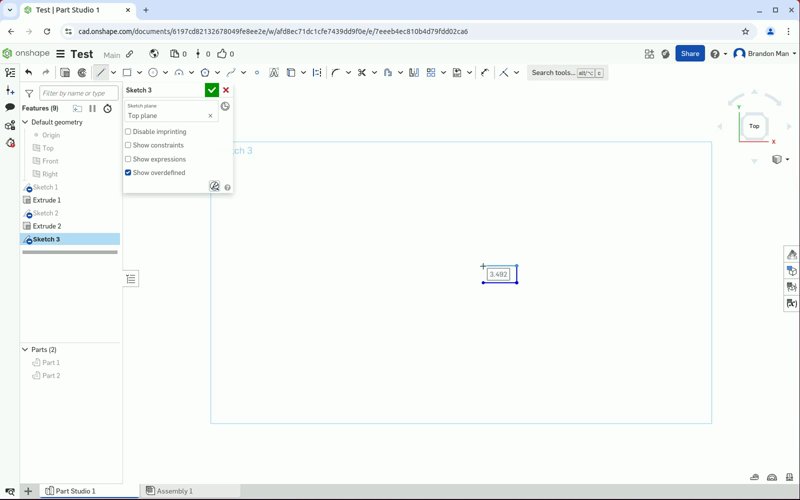
mouse_move(513, 265)
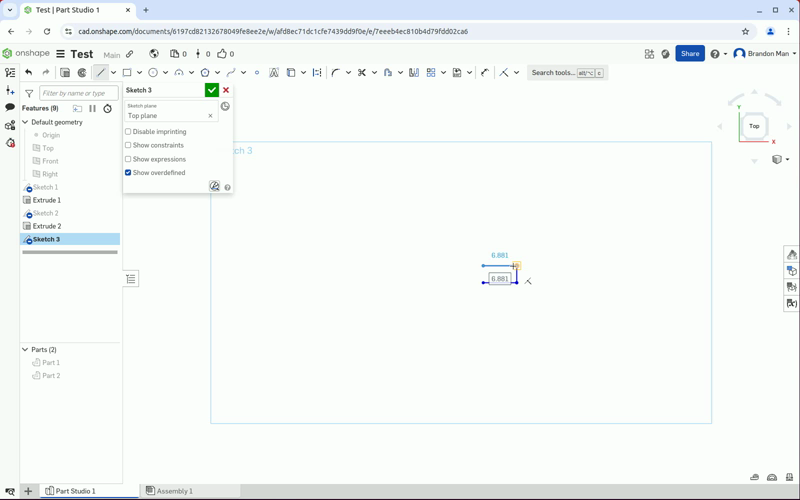
key_down(shift)
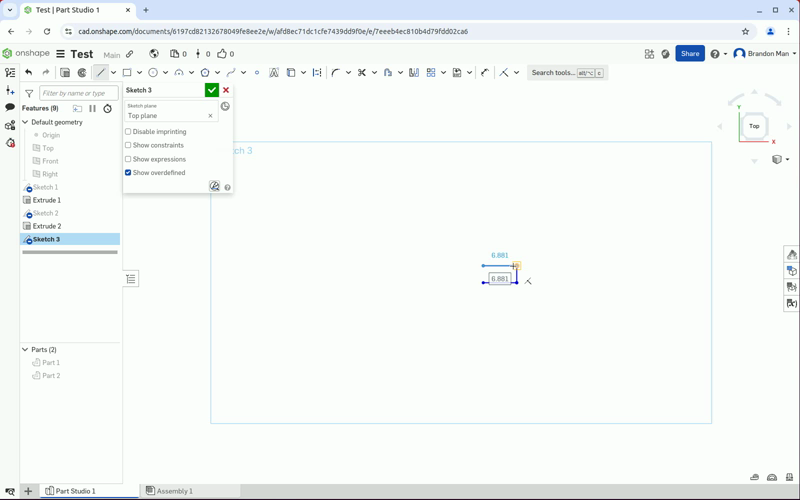
mouse_move(483, 282)
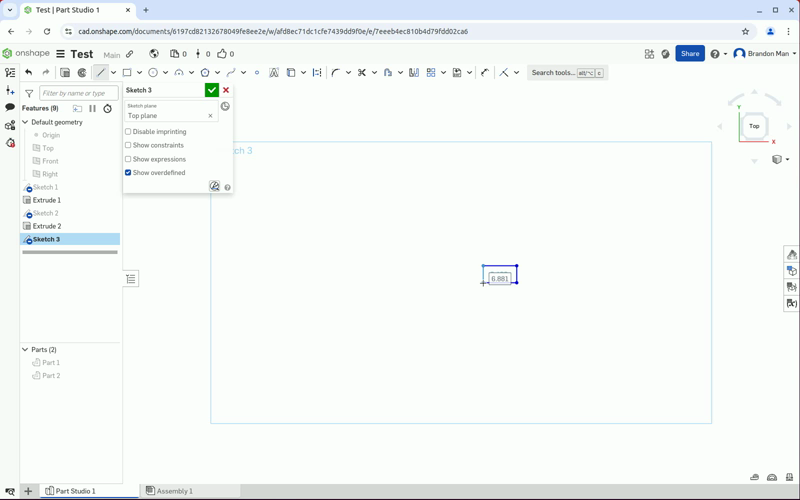
key_up(shift)
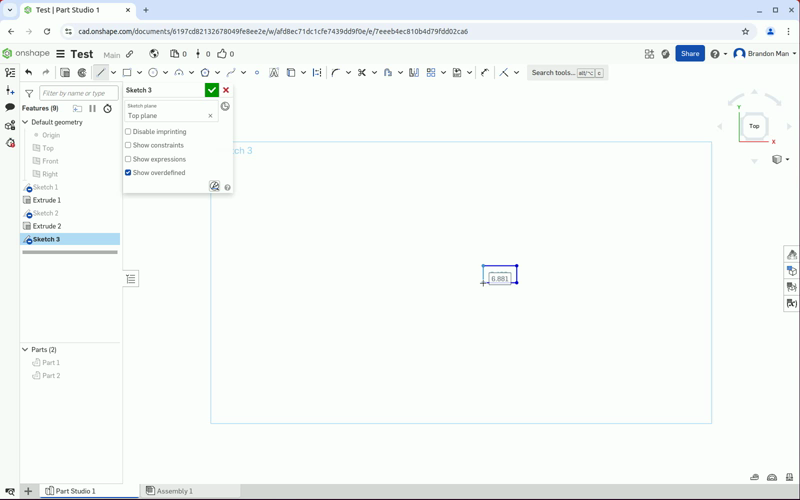
click(483, 282)
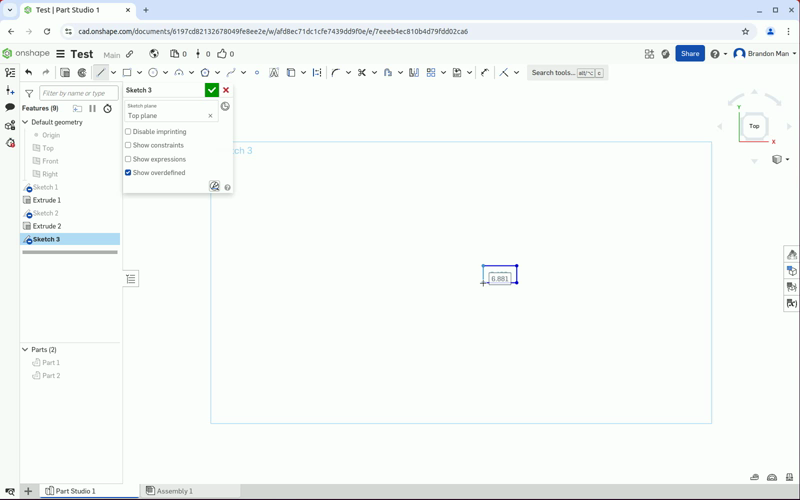
key(esc)
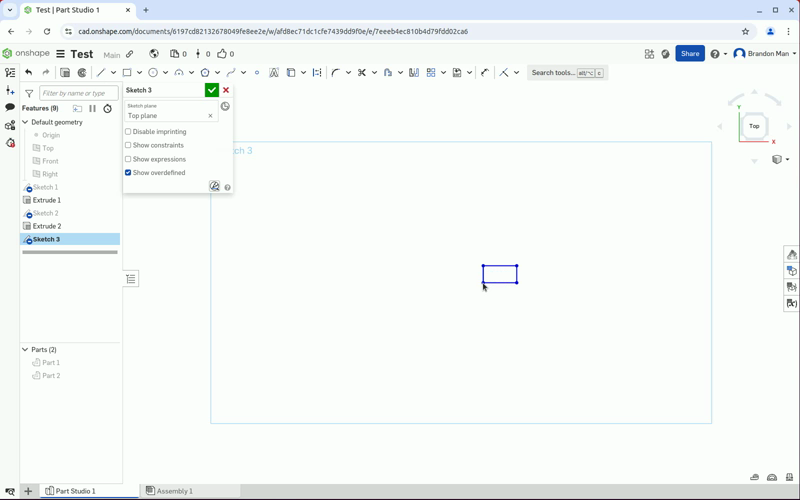
mouse_move(515, 268)
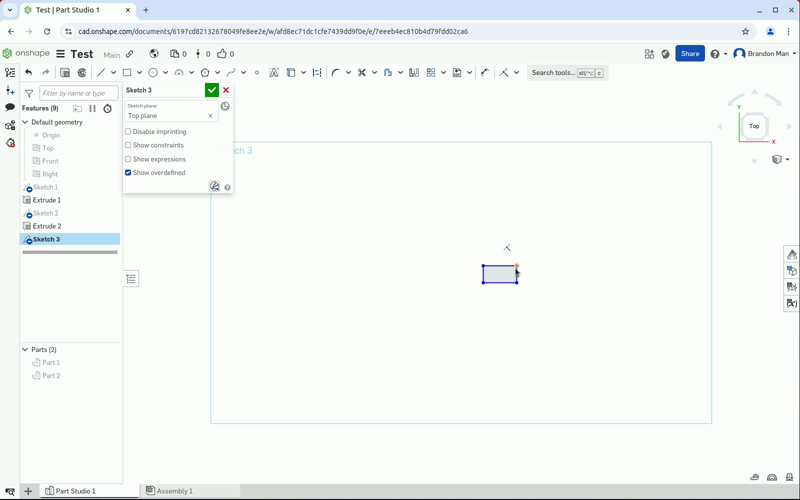
scroll(6)
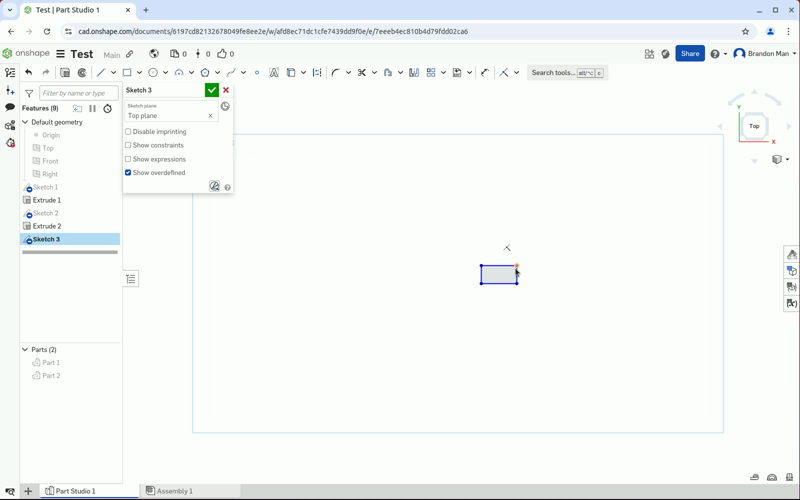
scroll(6)
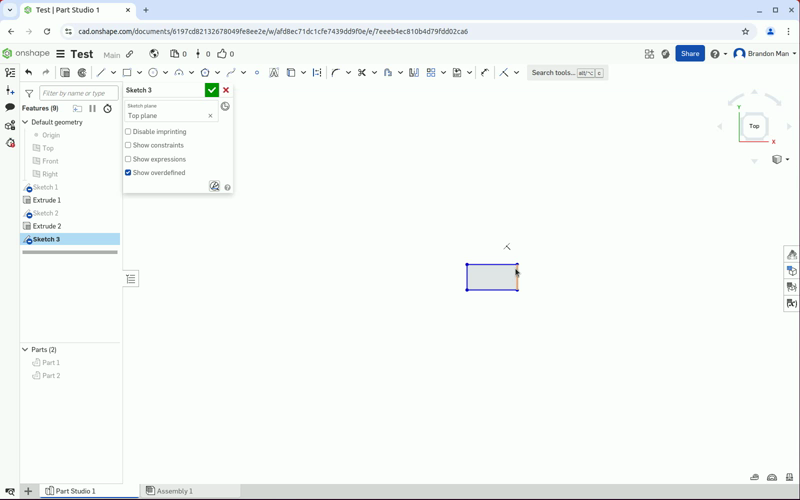
scroll(6)
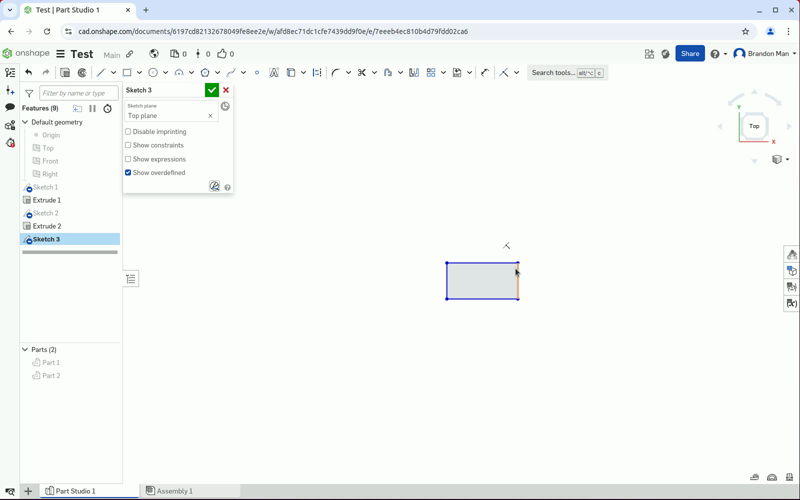
scroll(6)
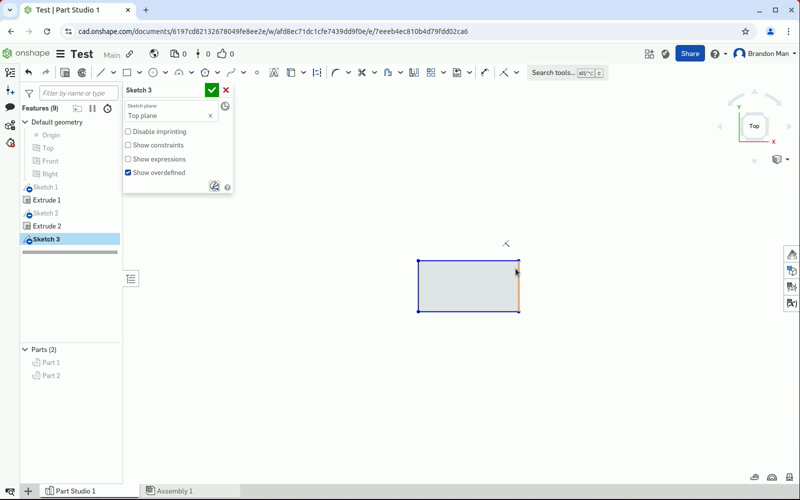
scroll(6)
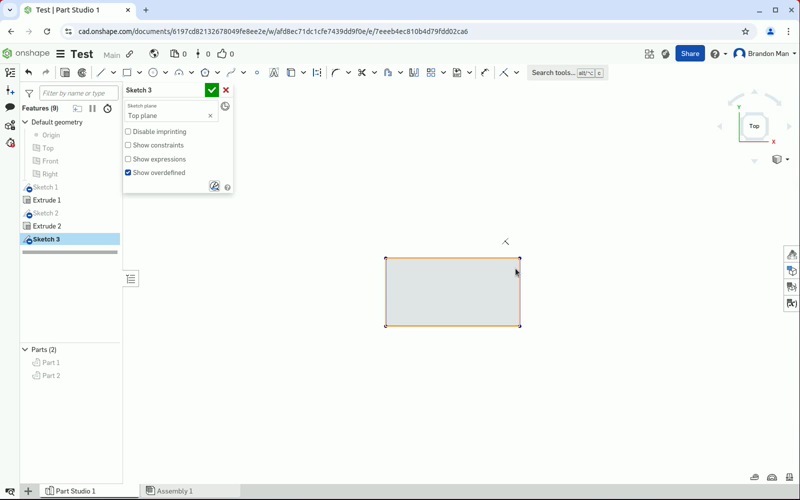
scroll(6)
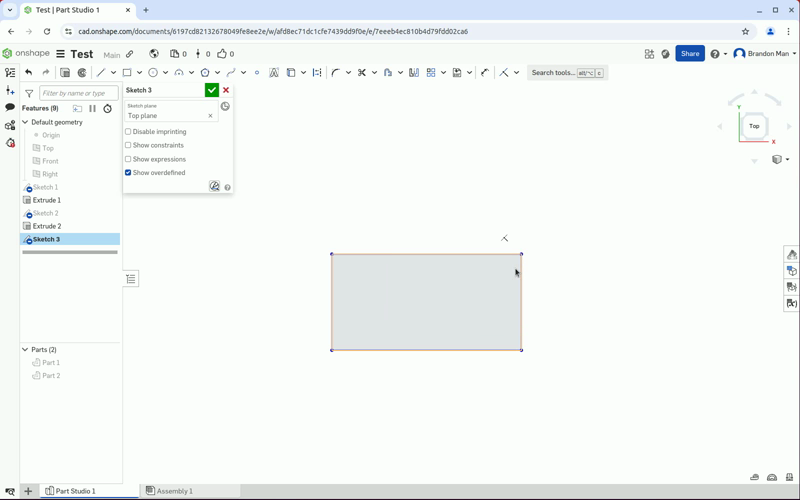
scroll(6)
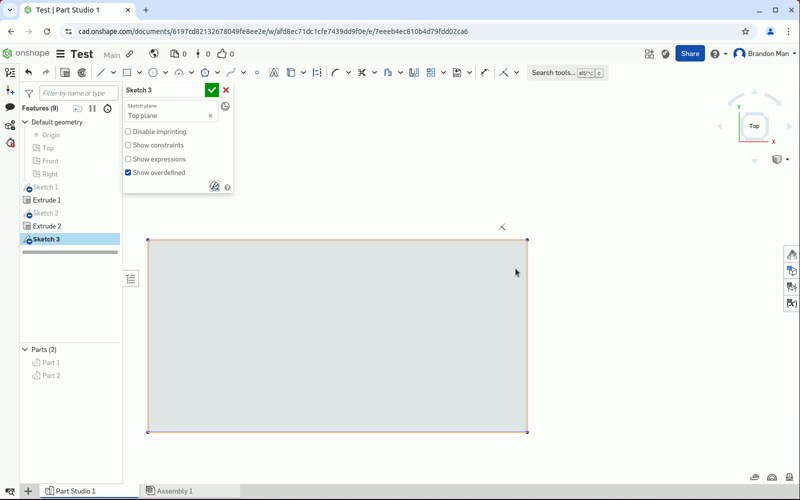
click(515, 268)
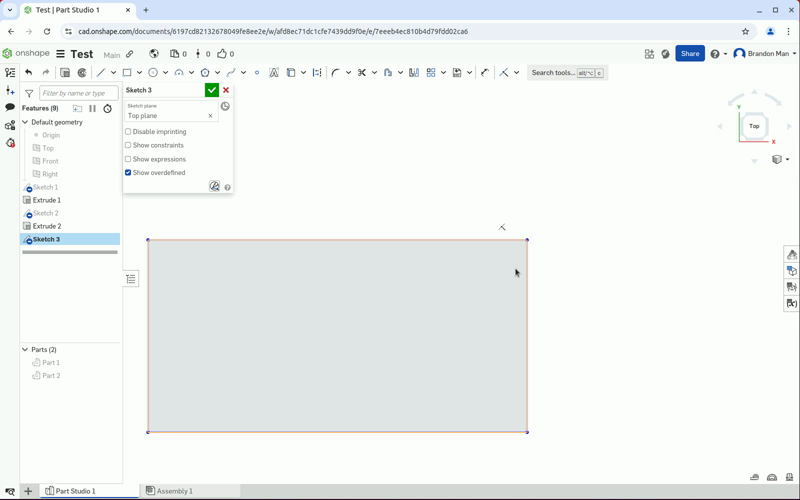
scroll(-6)
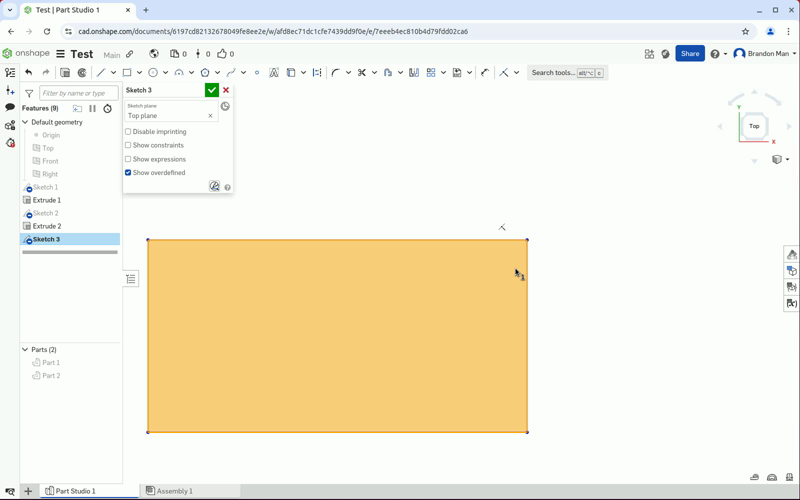
scroll(-6)
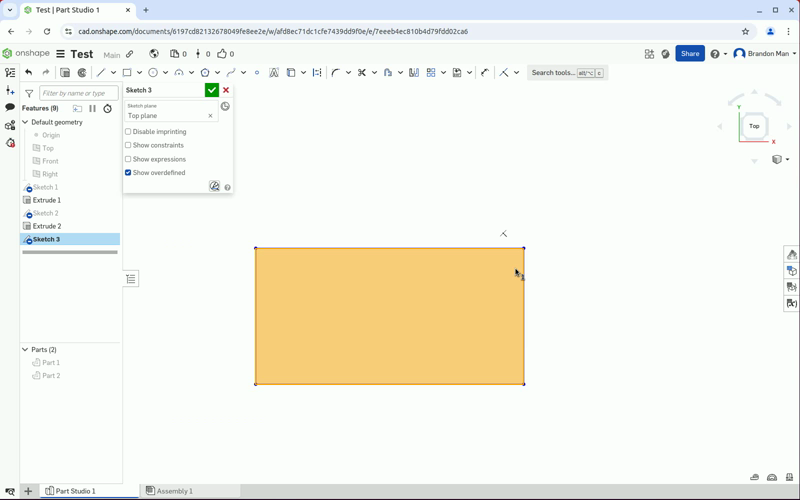
scroll(-6)
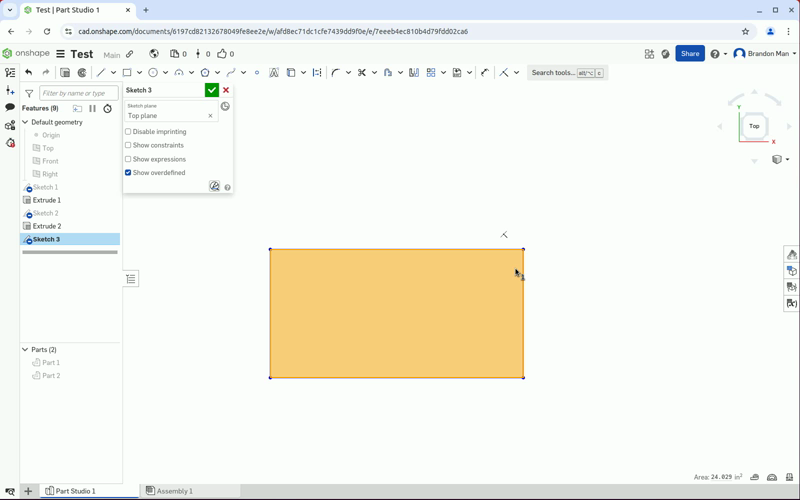
scroll(-6)
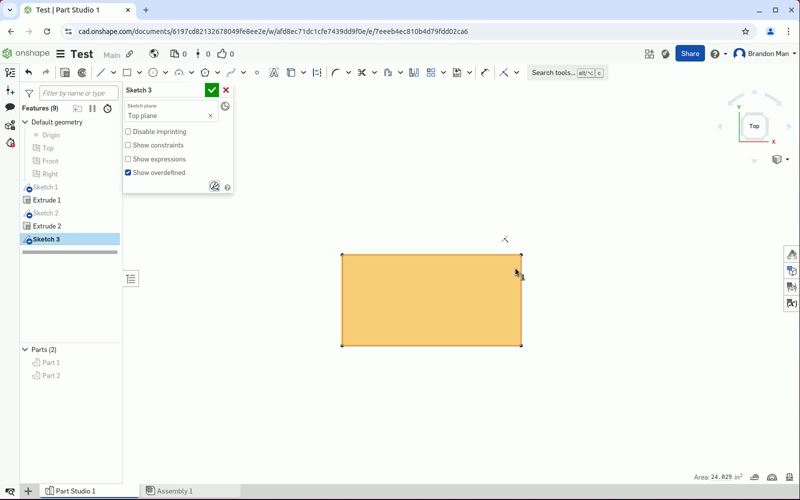
scroll(-6)
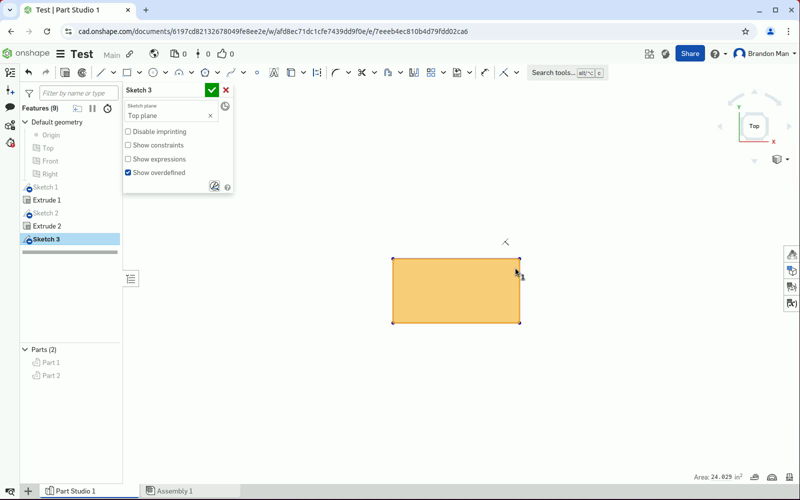
scroll(-6)
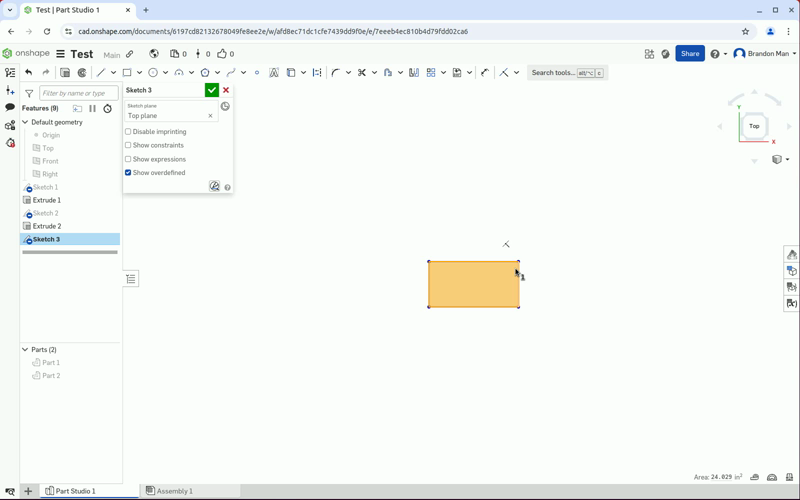
scroll(-6)
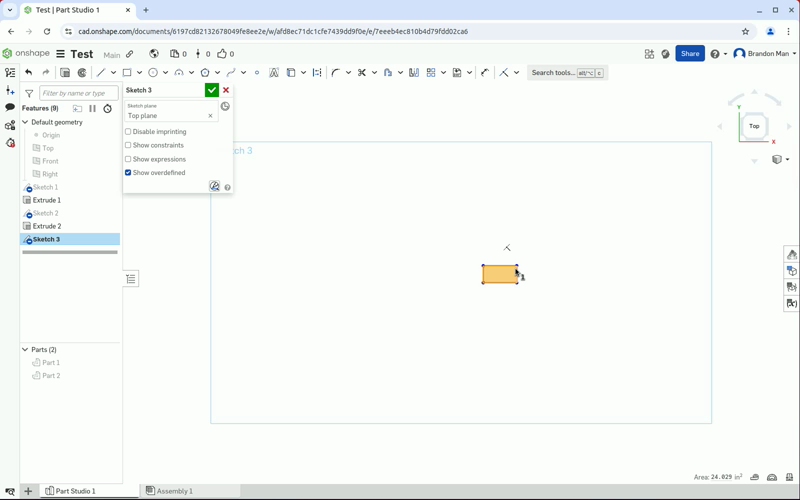
mouse_move(73, 352)
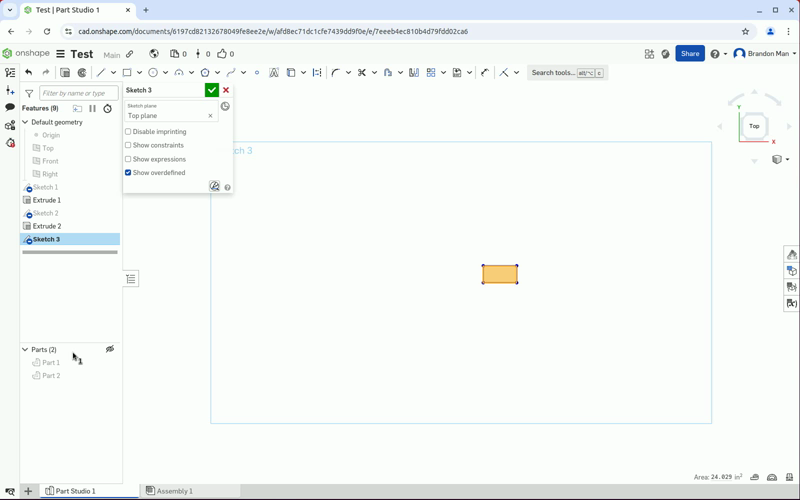
key(shift+y)
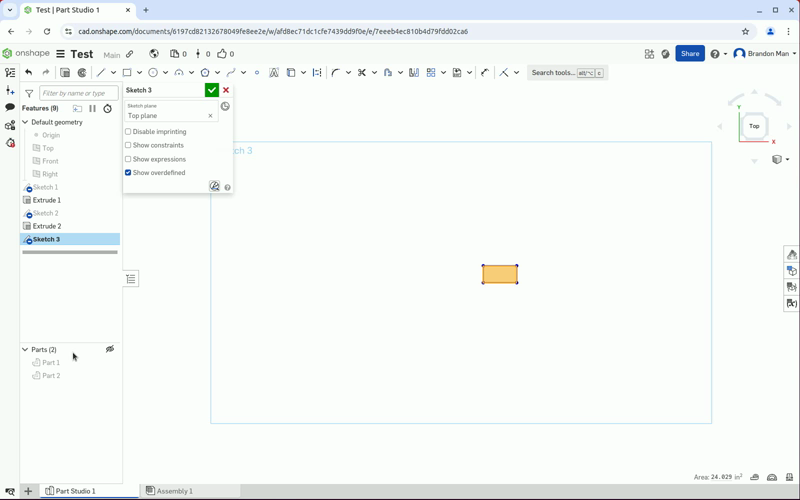
key(shift+e)
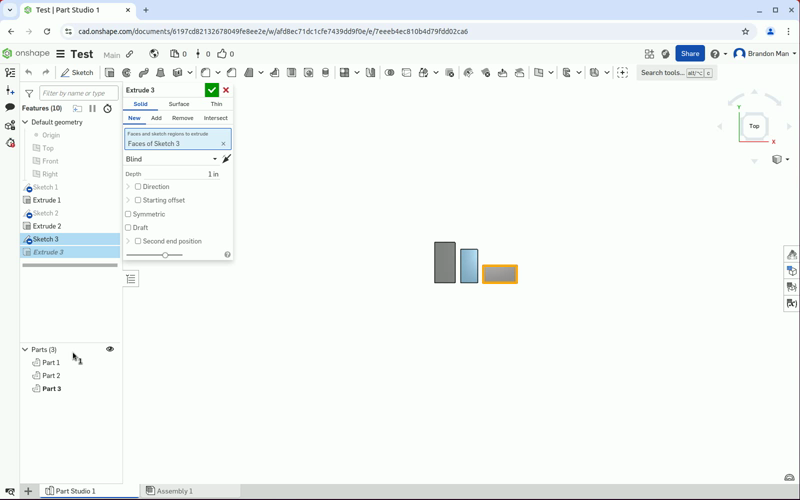
mouse_move(143, 106)
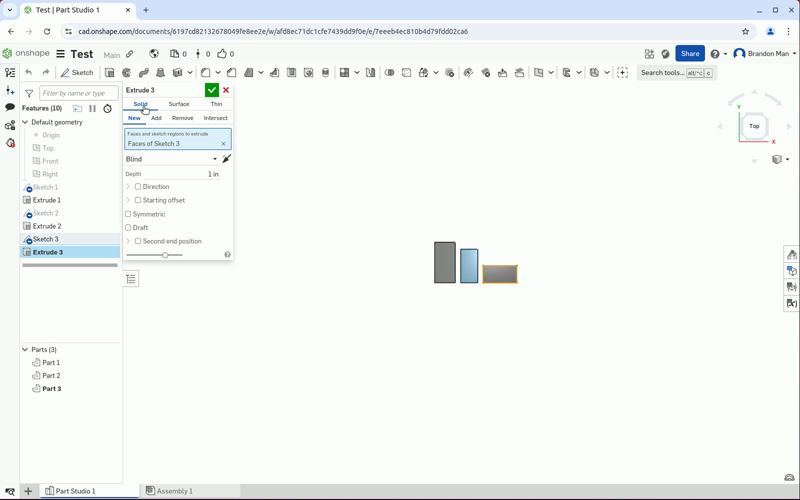
click(143, 106)
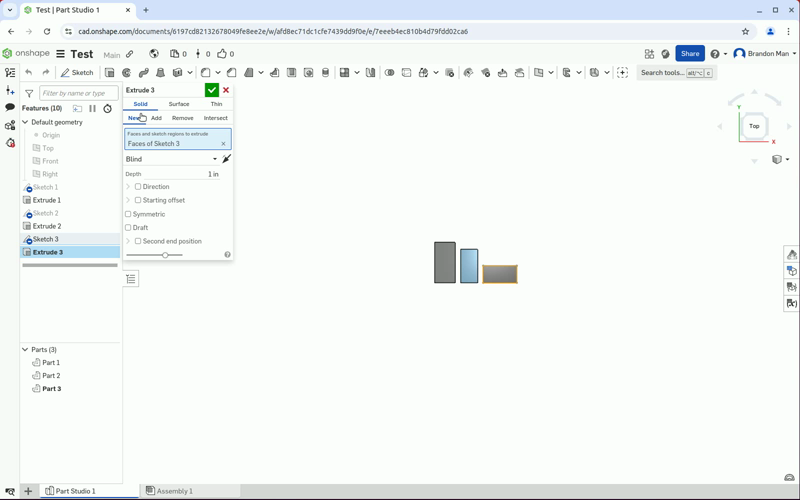
mouse_move(137, 120)
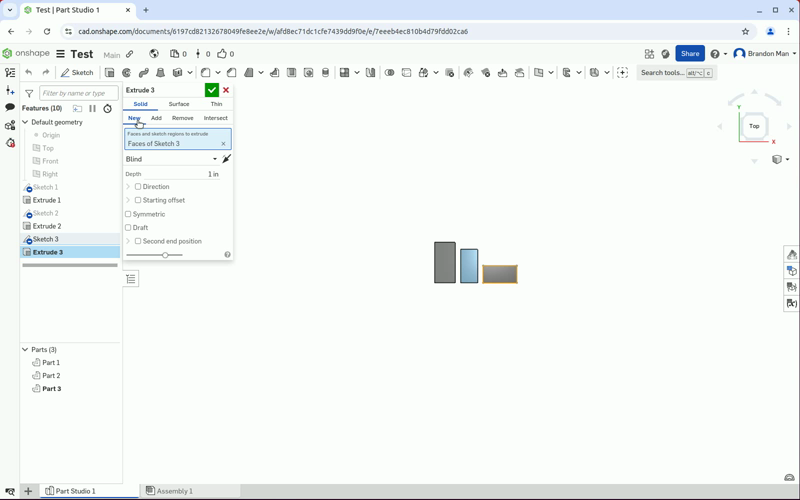
click(137, 120)
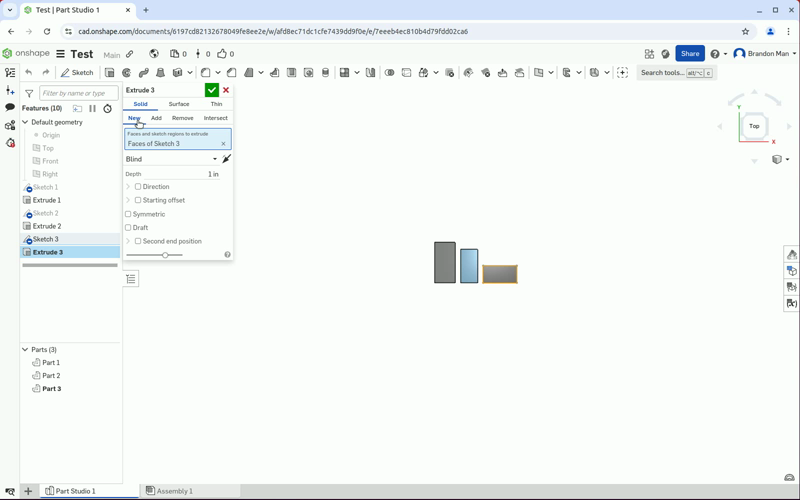
key(tab, 4)
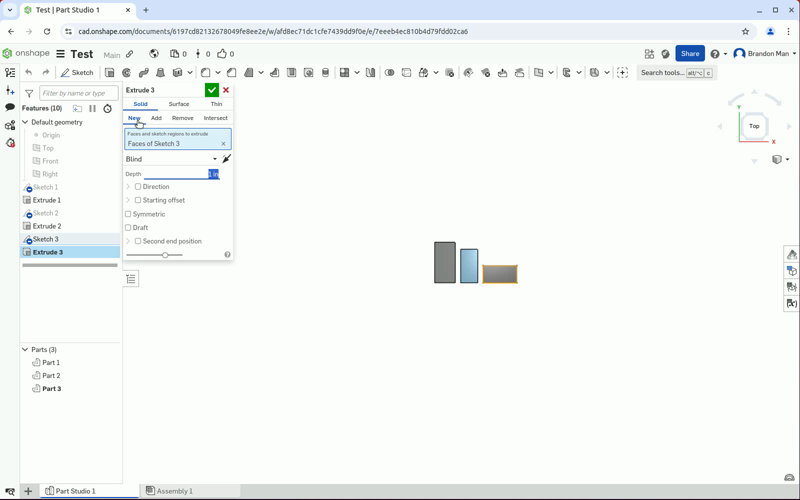
text(-0.241)
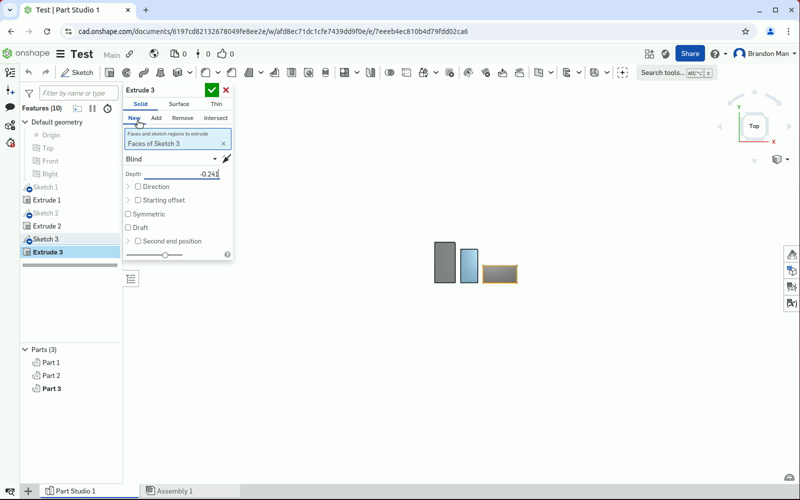
key(enter)
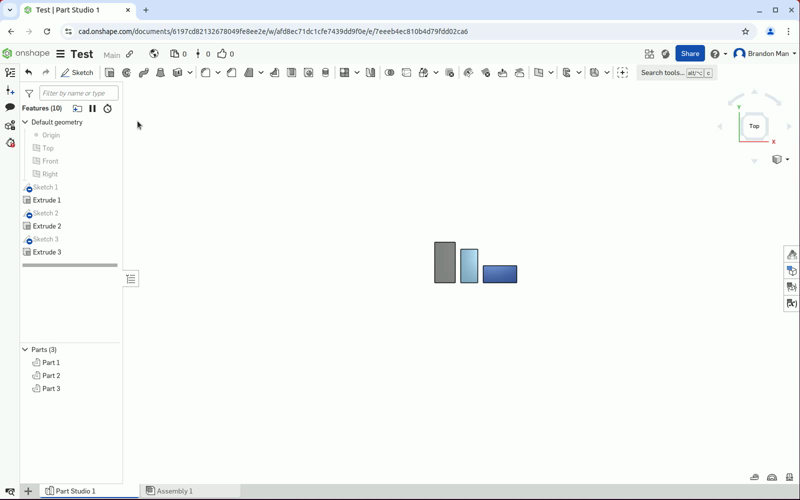
key(shift+h)
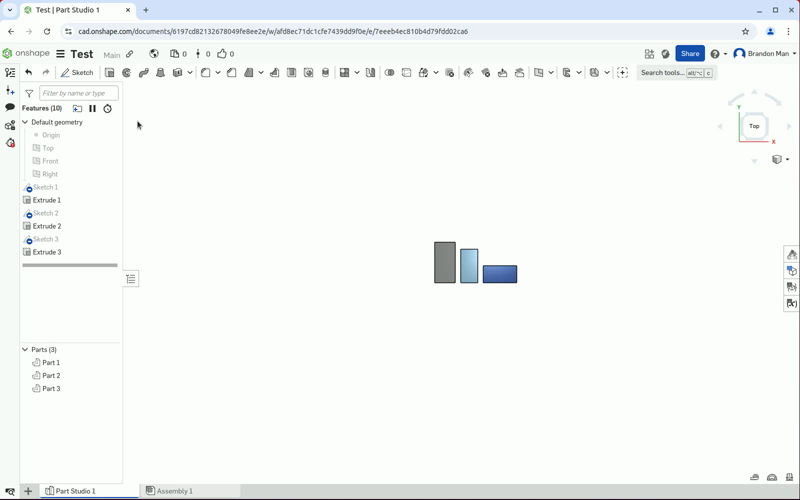
key(shift+h)
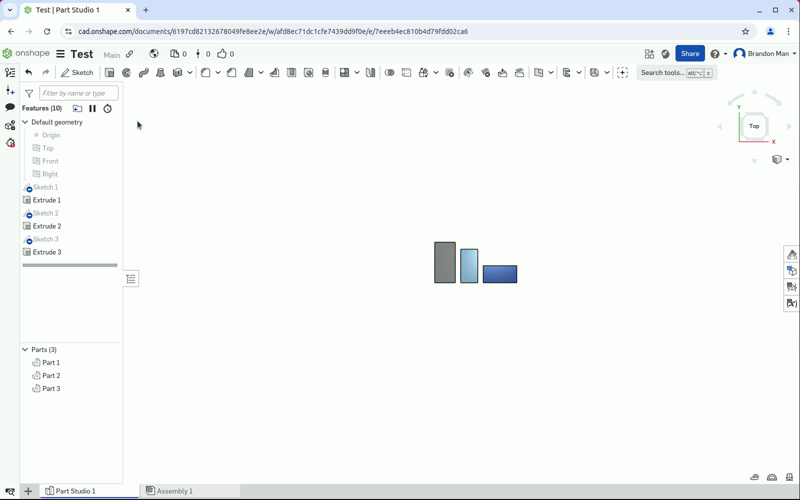
mouse_move(73, 189)
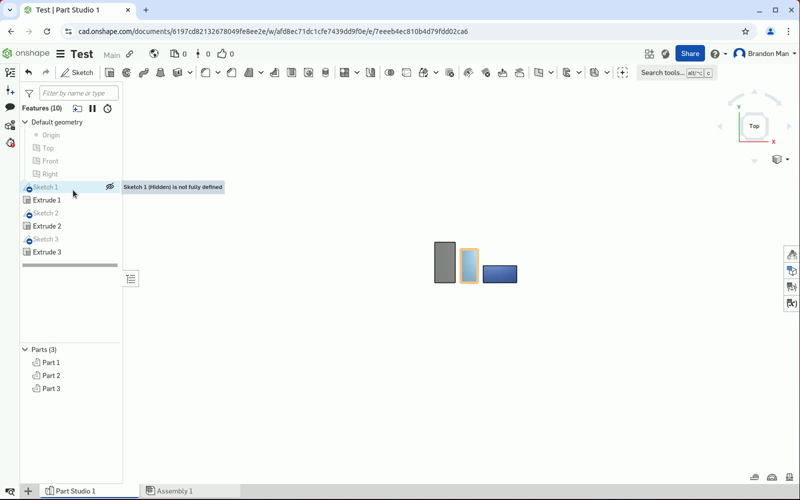
click(73, 189)
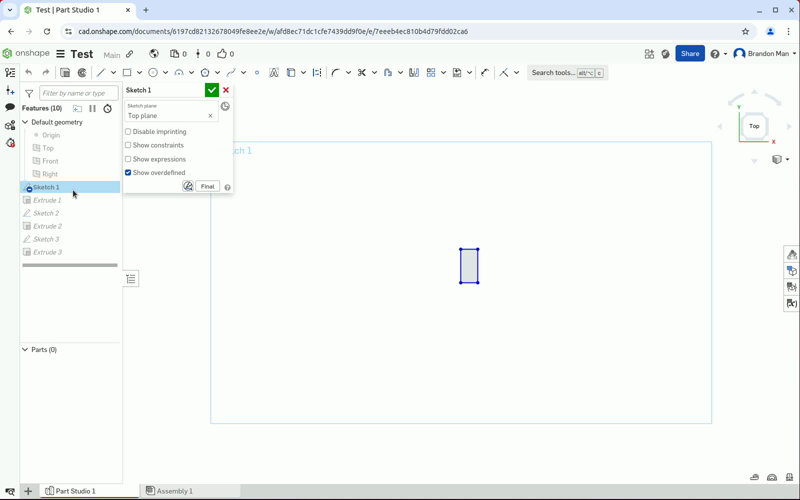
mouse_move(229, 92)
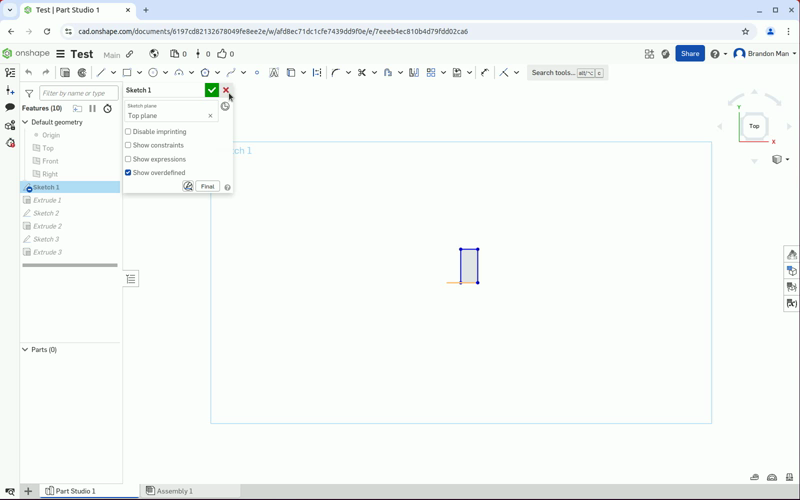
click(229, 92)
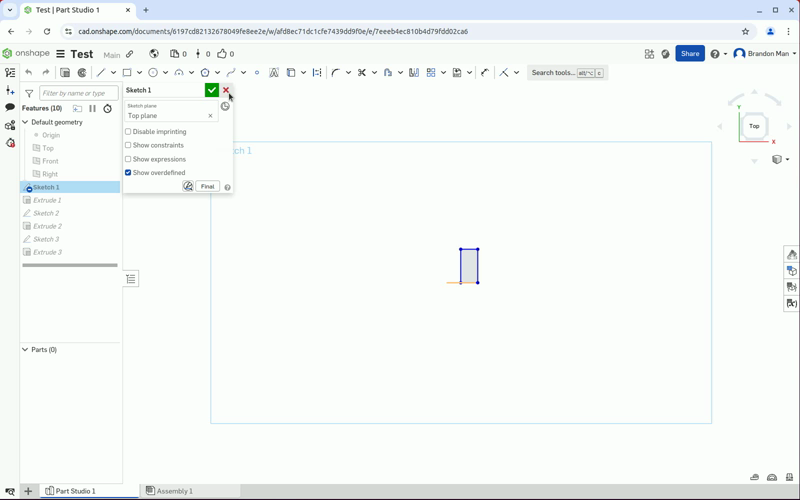
key(shift+s)
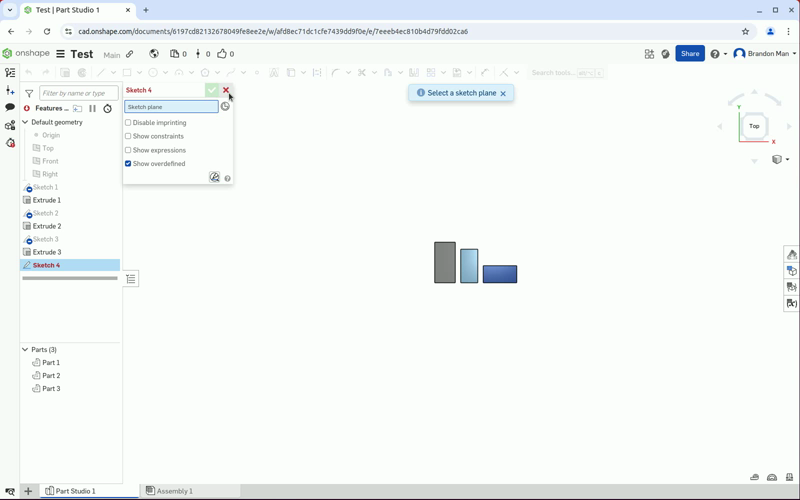
mouse_move(73, 150)
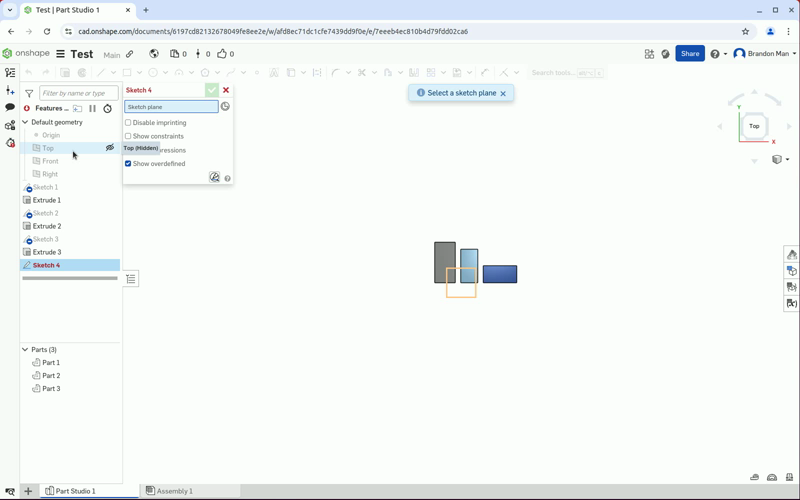
click(73, 150)
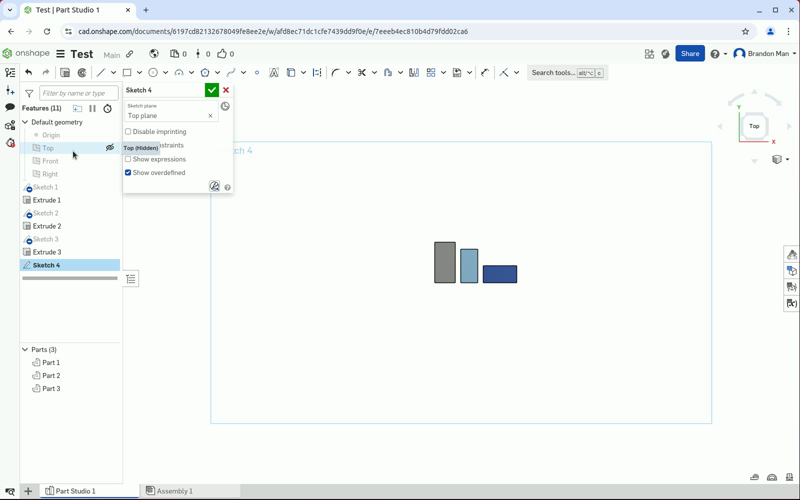
mouse_move(73, 352)
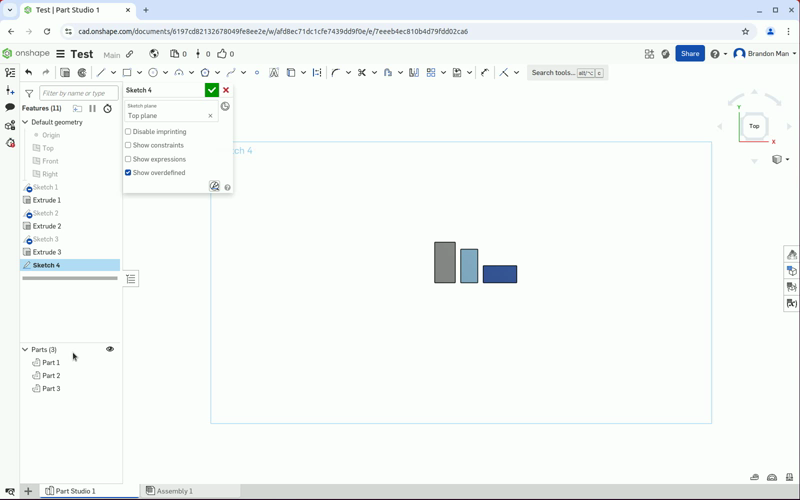
key(y)
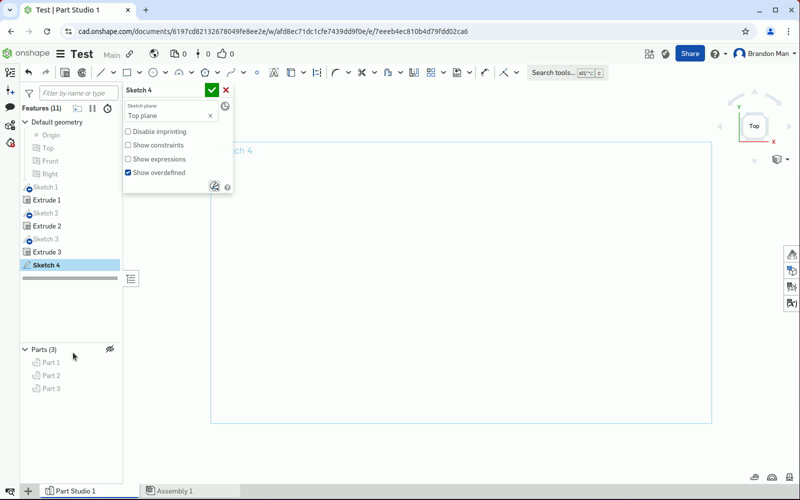
key(l)
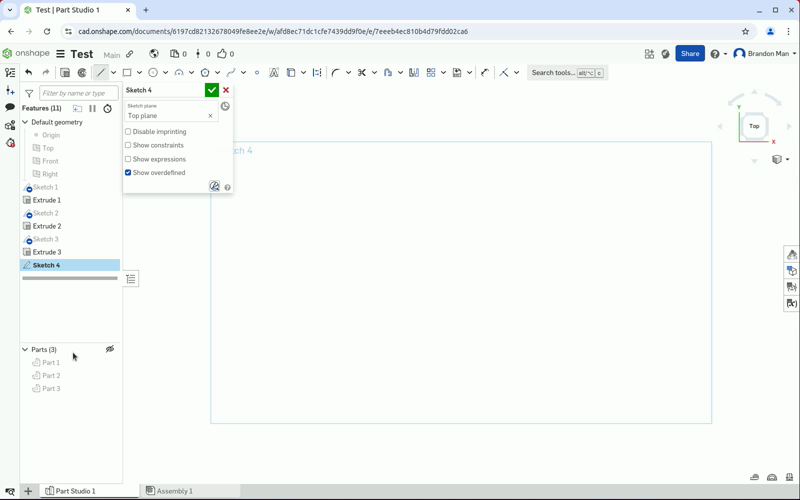
key_down(shift)
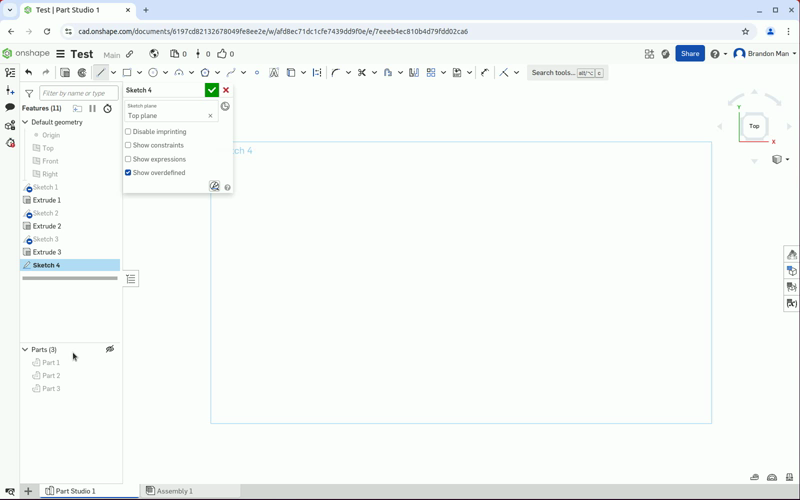
mouse_move(533, 282)
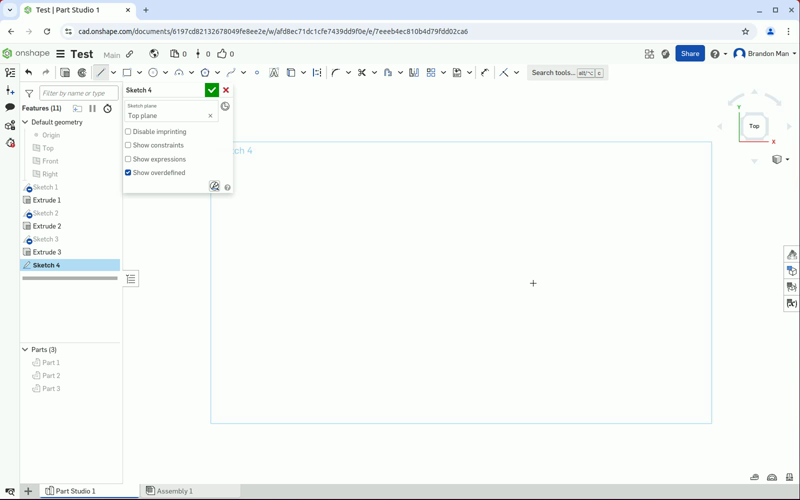
click(533, 282)
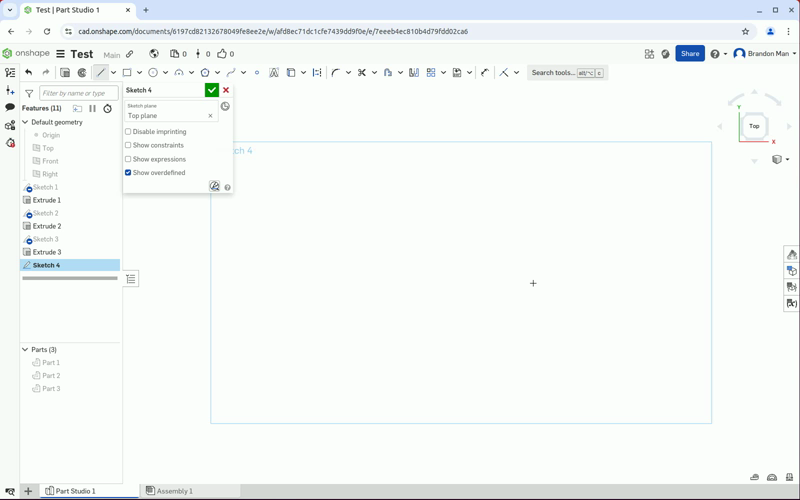
key_up(shift)
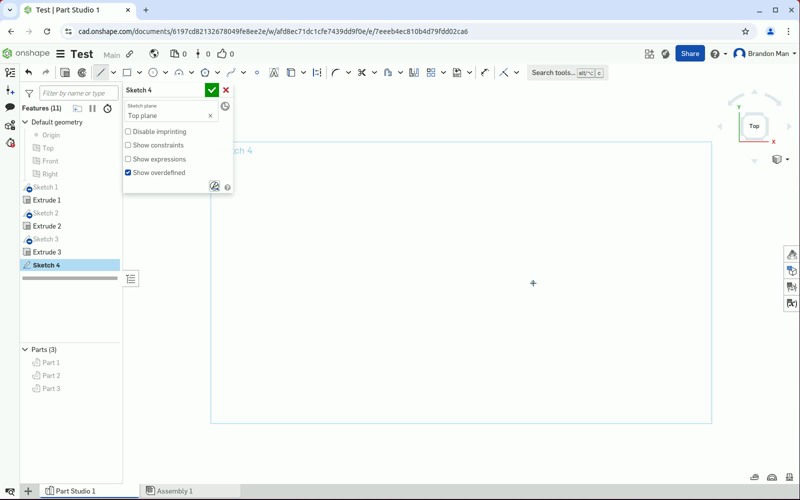
key_down(shift)
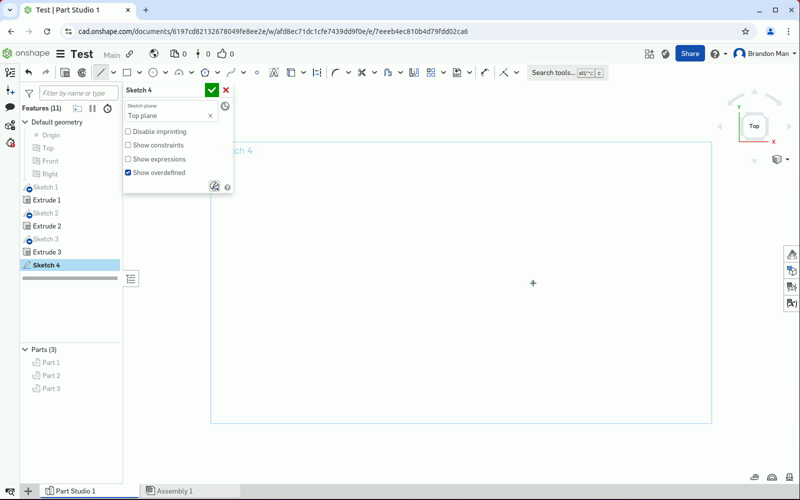
mouse_move(563, 282)
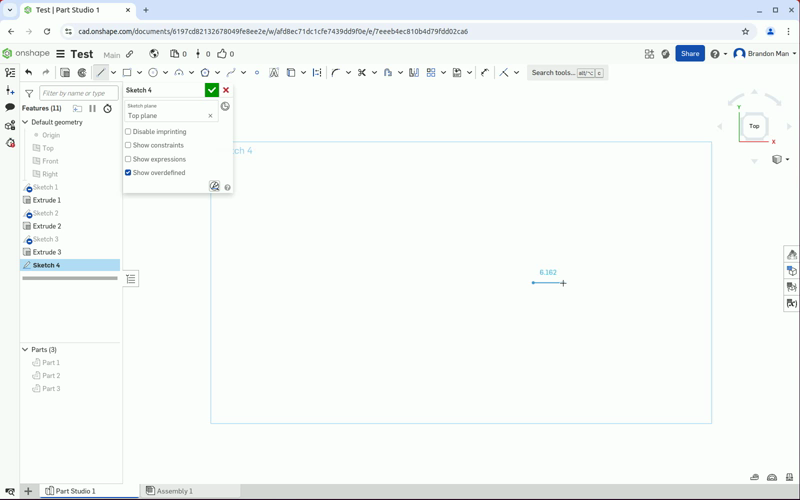
mouse_move(573, 282)
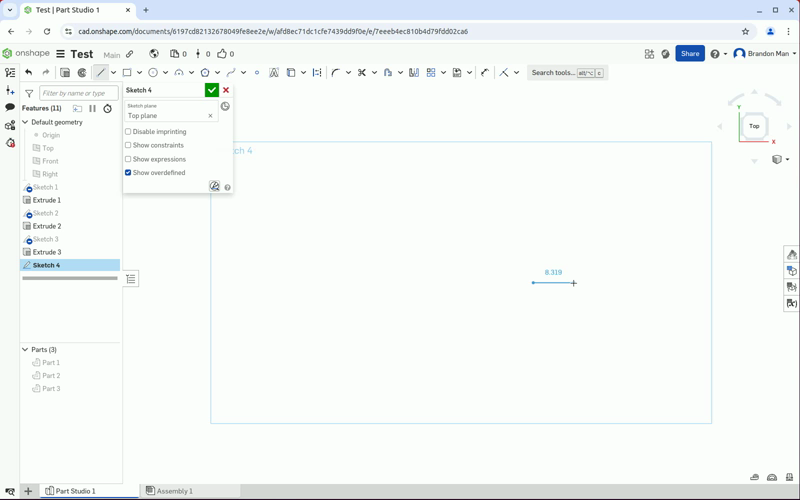
click(573, 282)
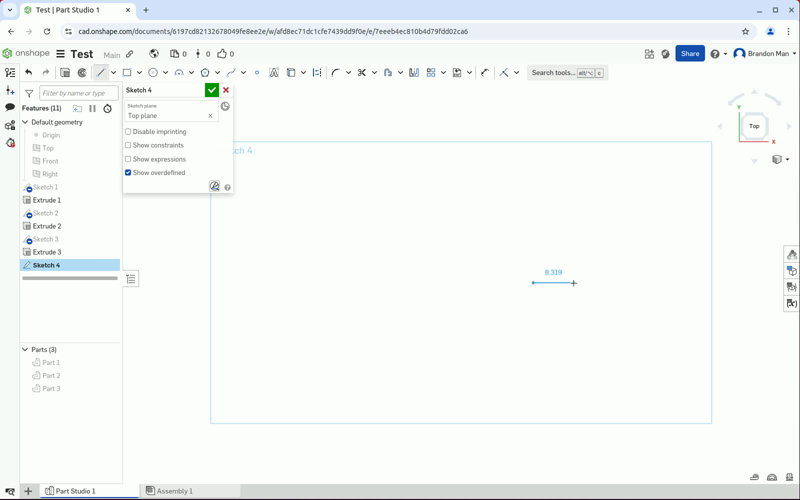
key_up(shift)
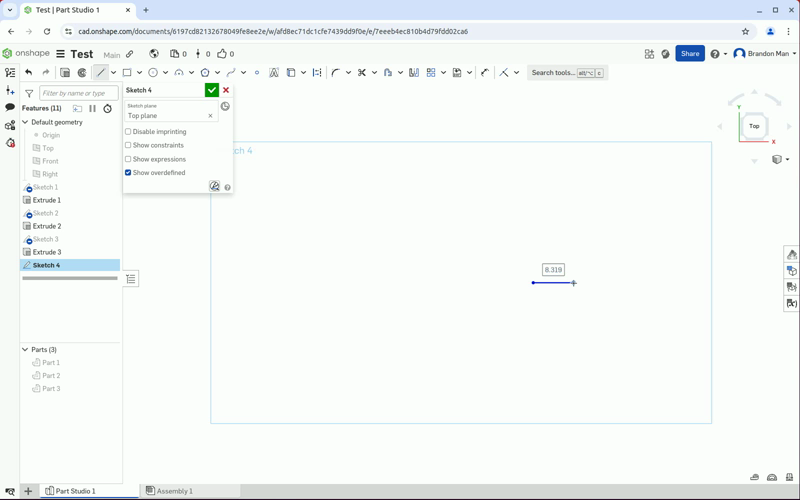
key_down(shift)
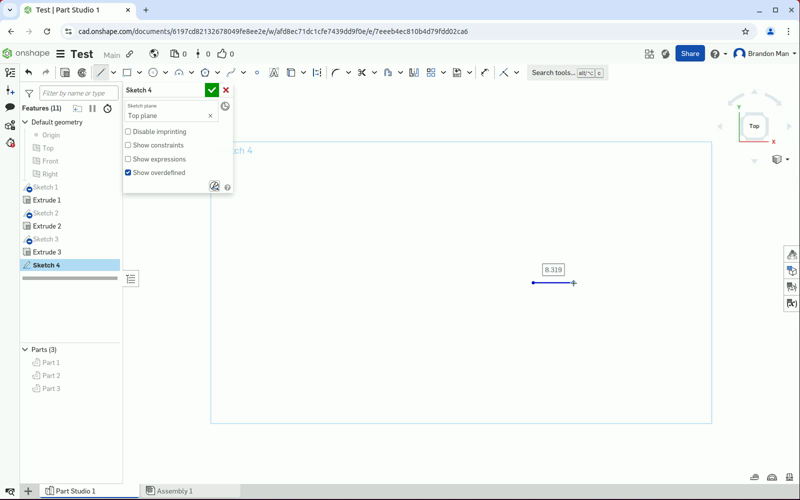
mouse_move(589, 282)
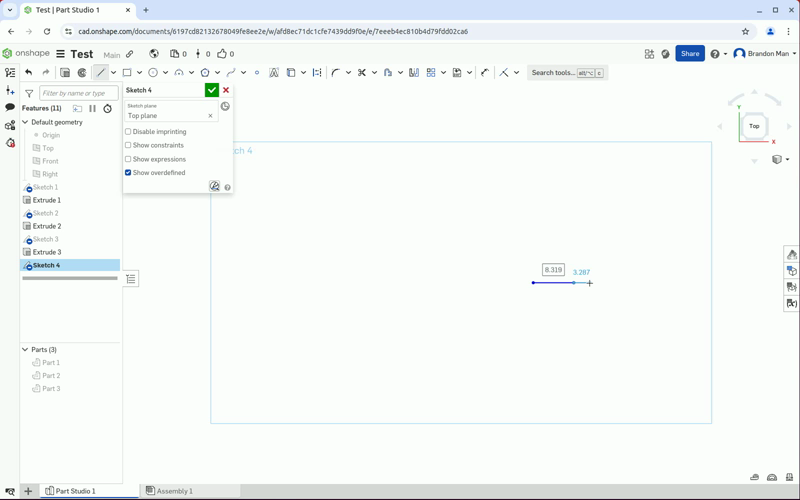
mouse_move(573, 262)
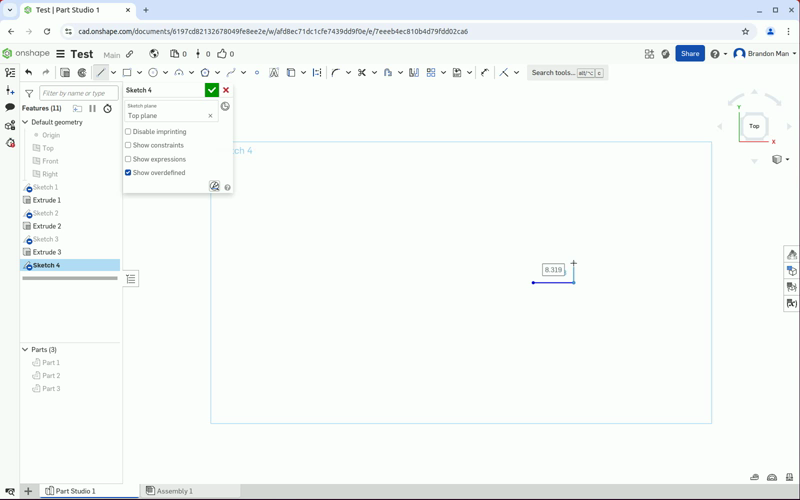
click(573, 262)
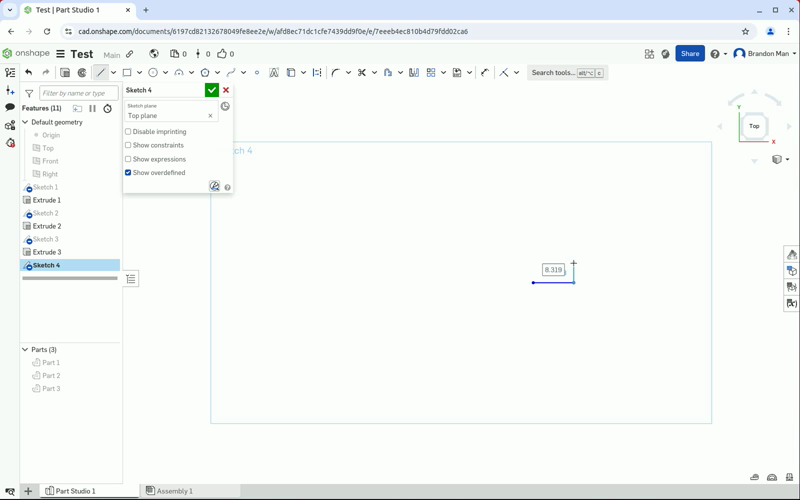
key_up(shift)
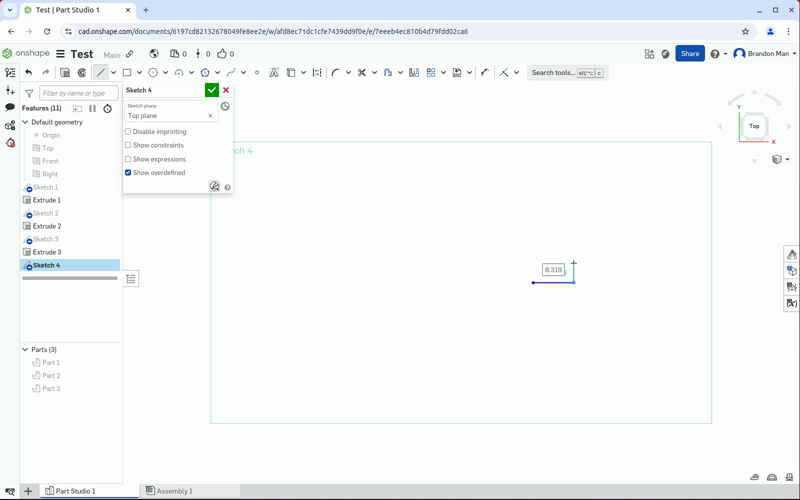
key_down(shift)
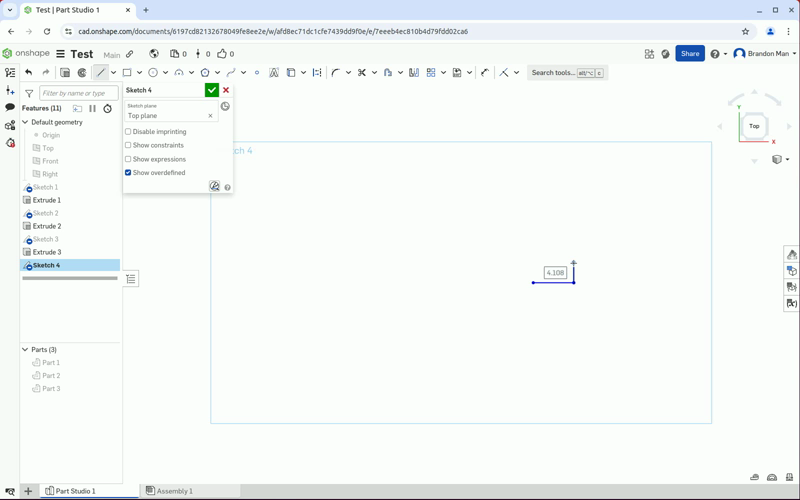
mouse_move(589, 262)
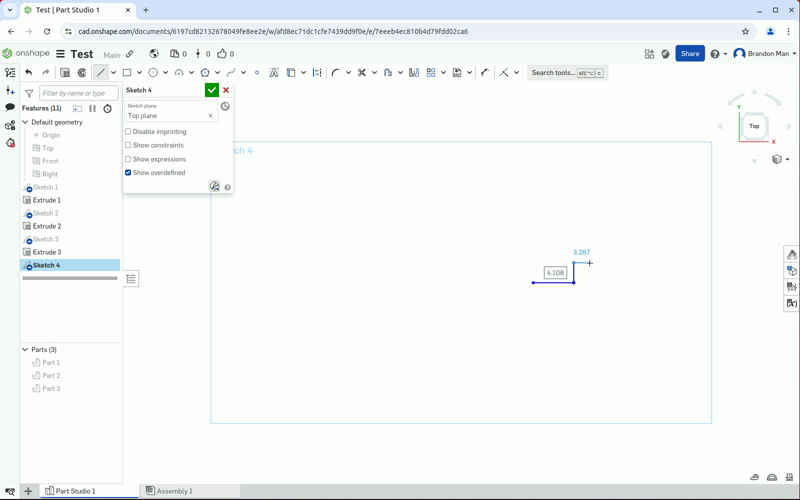
mouse_move(533, 262)
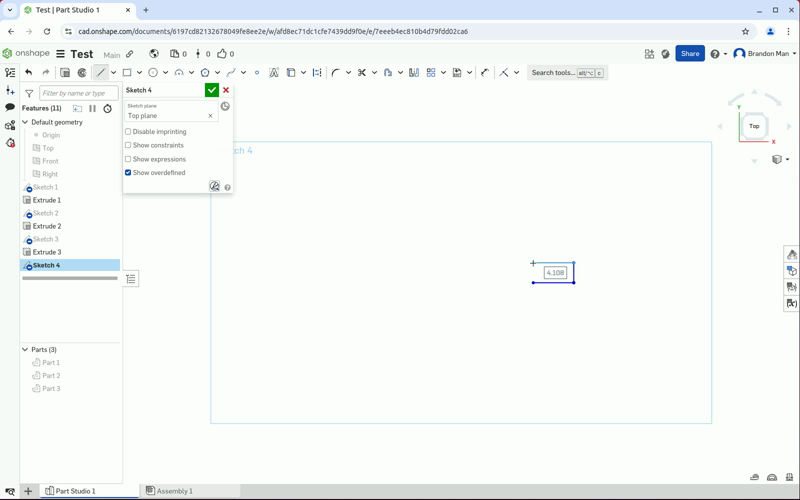
click(533, 262)
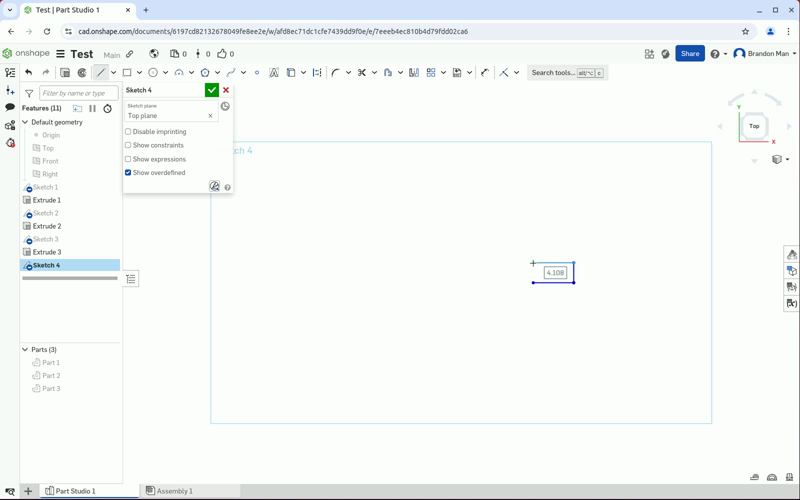
key_up(shift)
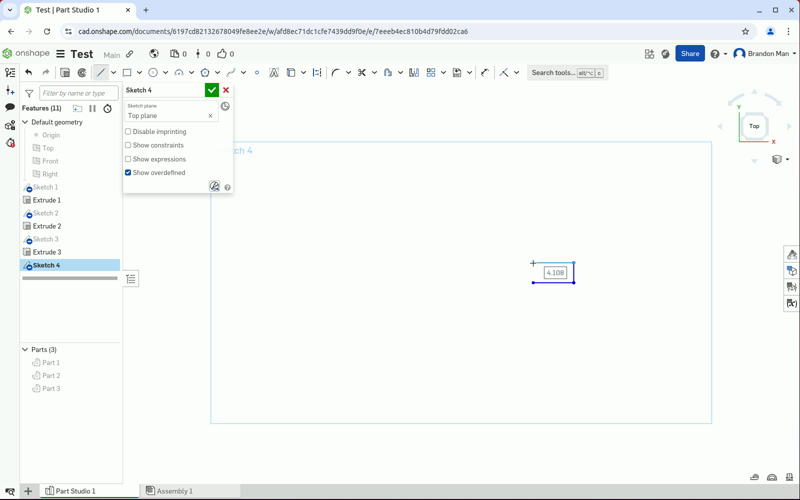
mouse_move(563, 262)
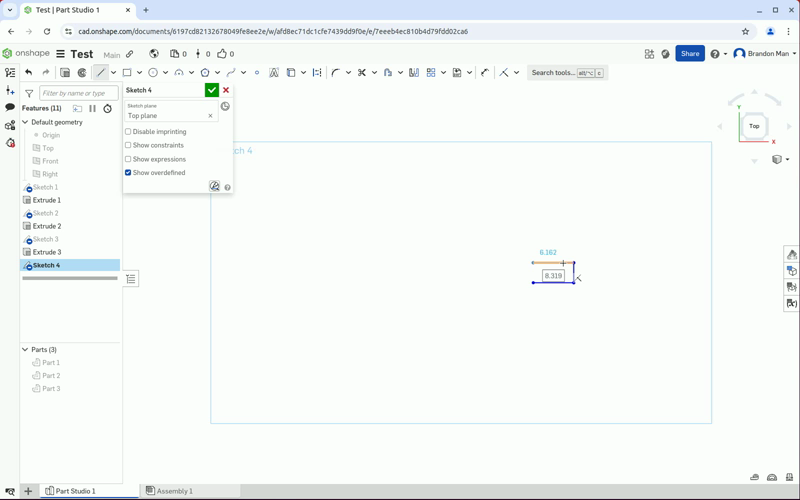
key_down(shift)
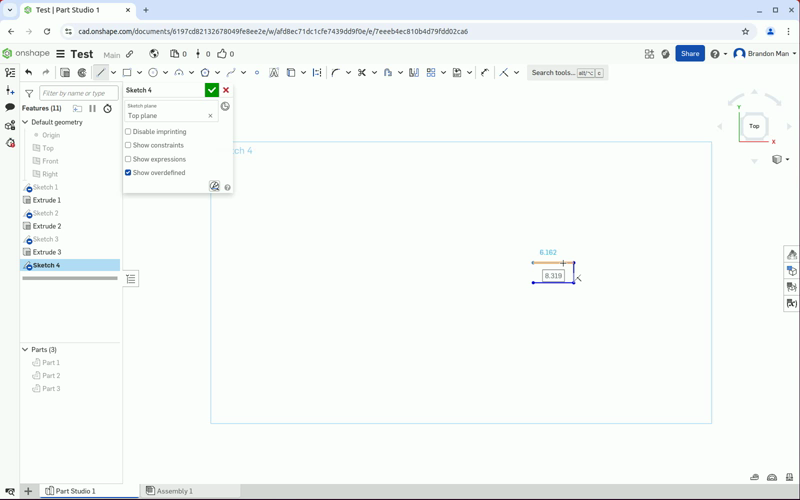
mouse_move(533, 282)
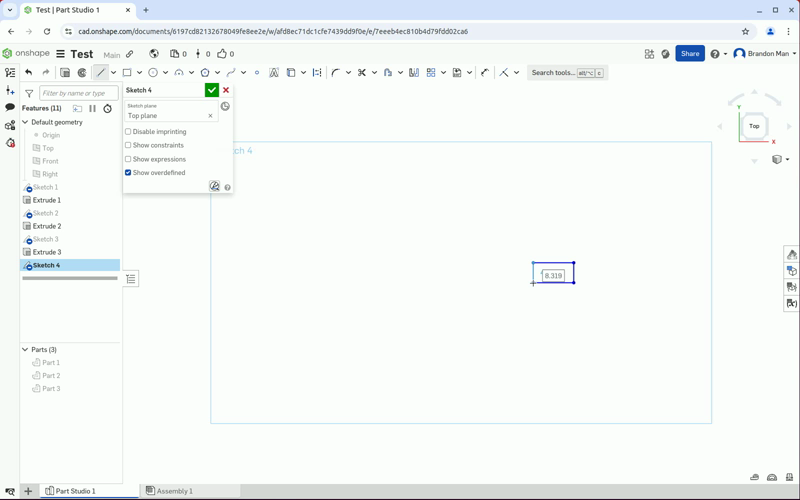
key_up(shift)
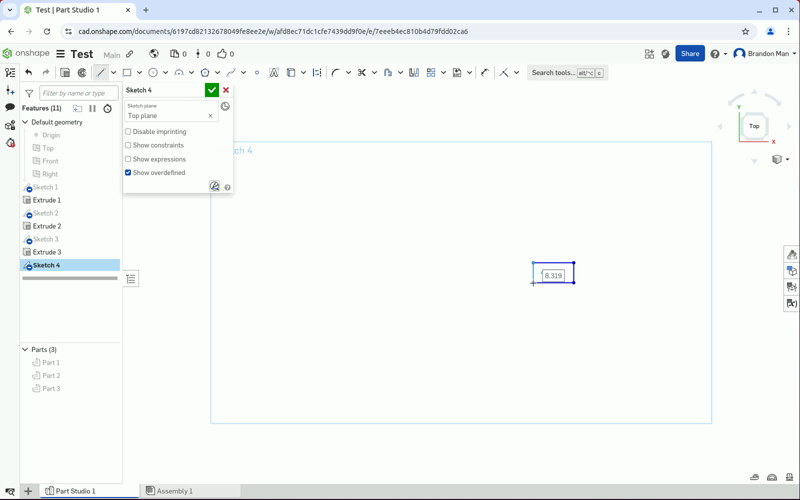
click(533, 282)
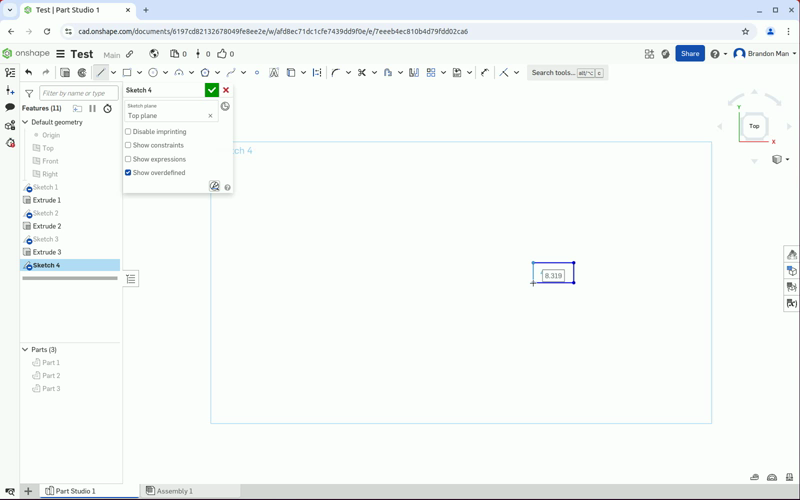
key(esc)
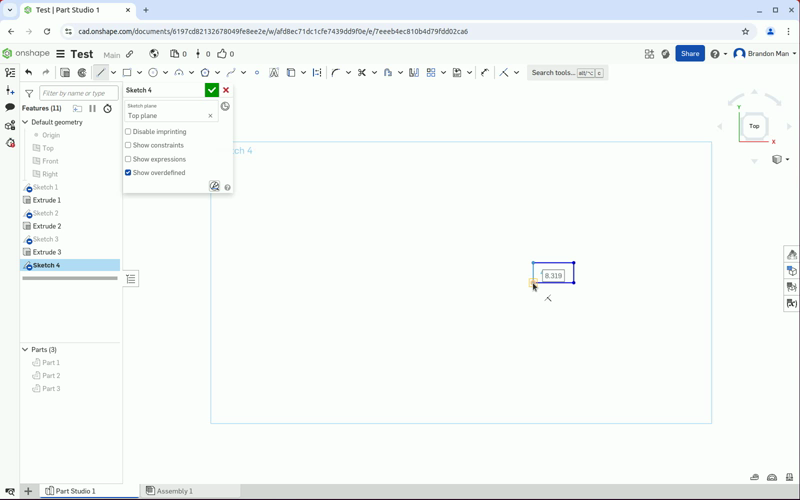
mouse_move(544, 266)
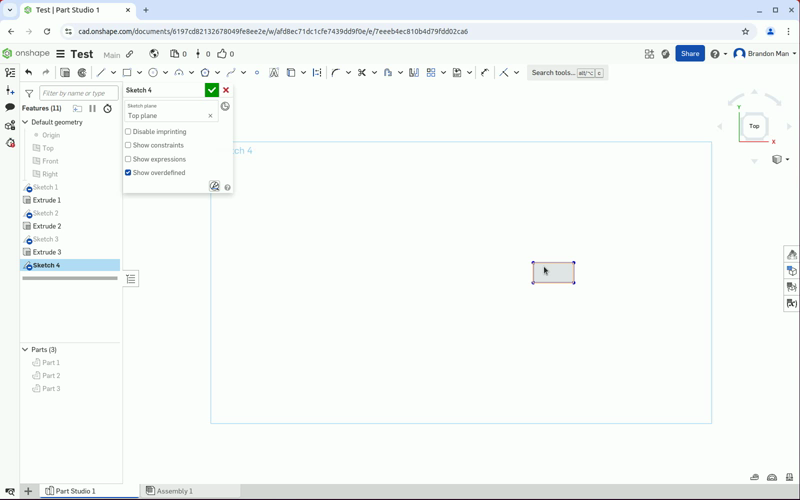
scroll(6)
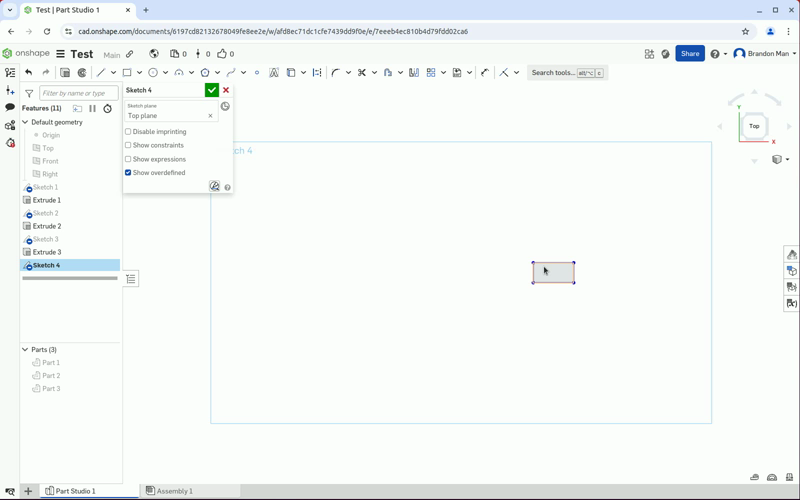
scroll(6)
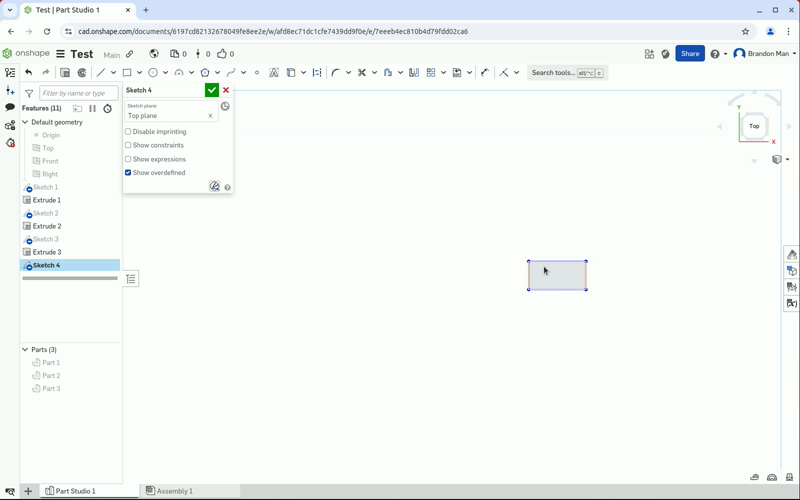
scroll(6)
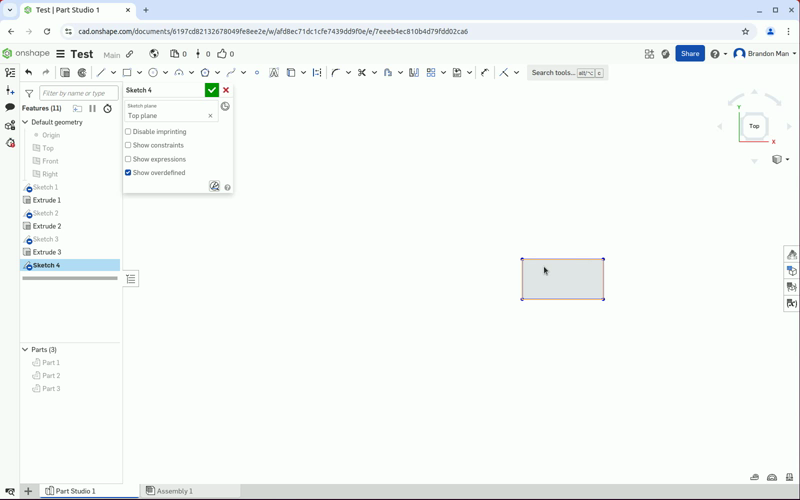
scroll(6)
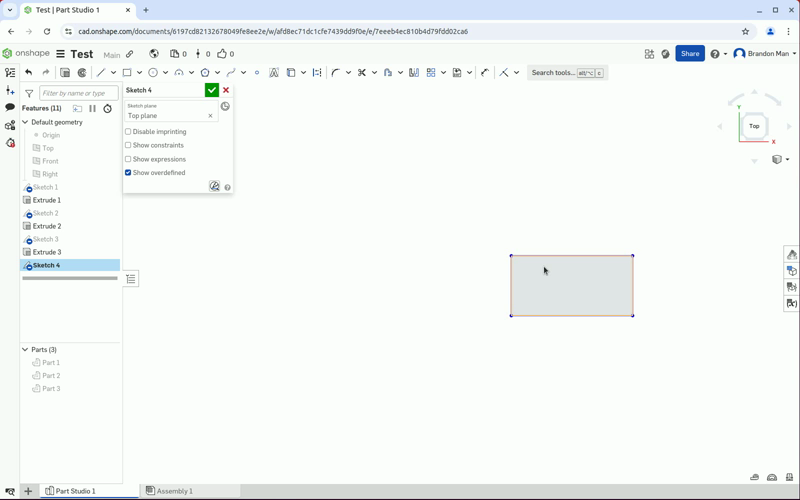
scroll(6)
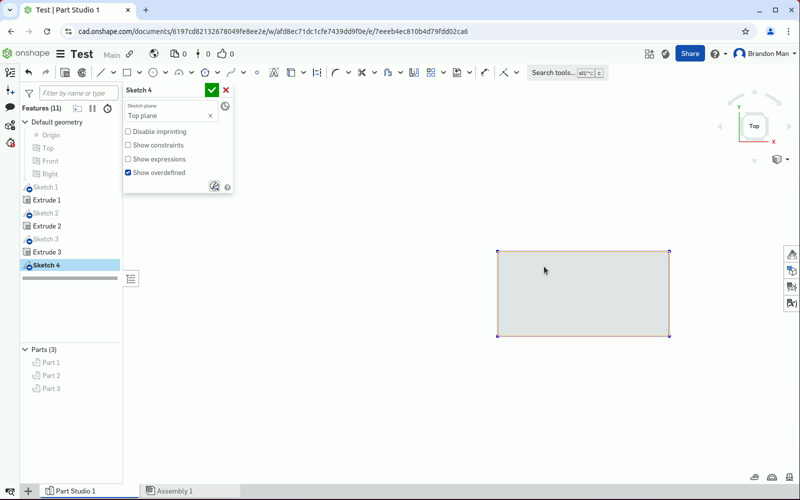
scroll(6)
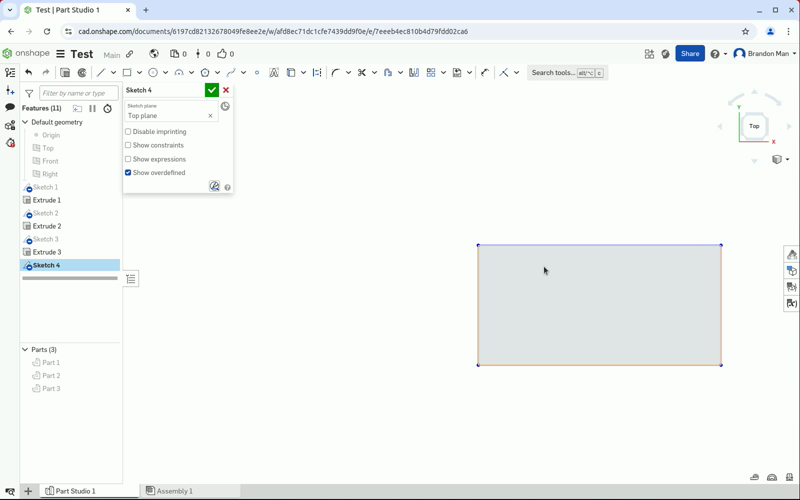
scroll(6)
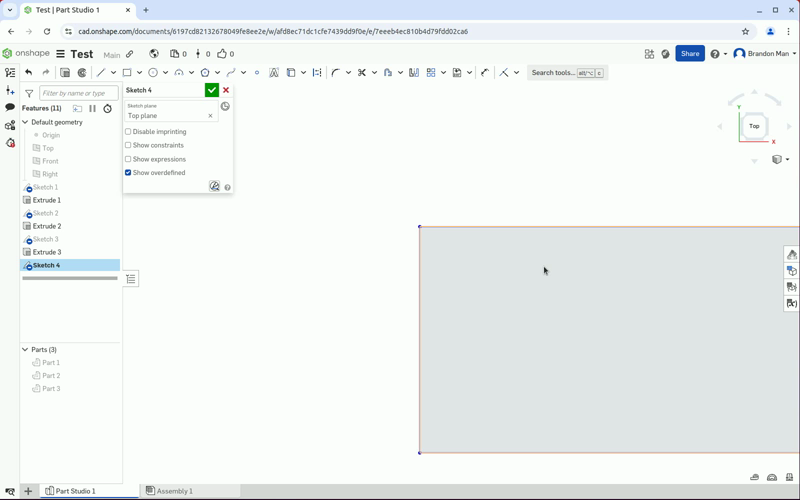
click(544, 266)
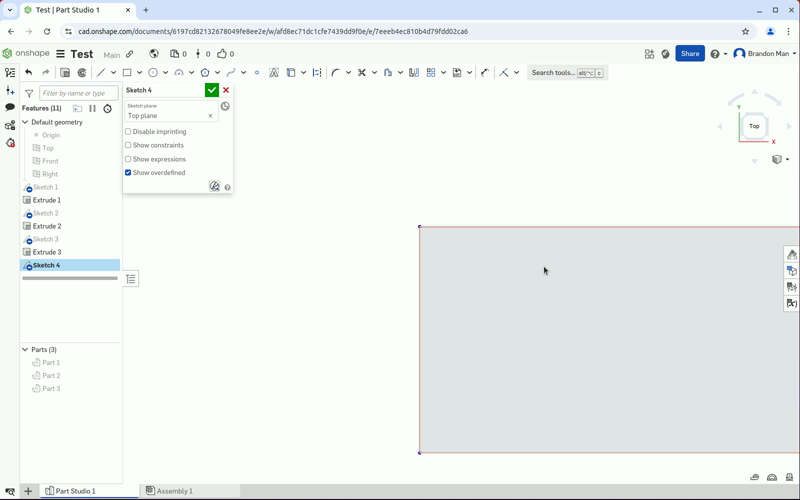
scroll(-6)
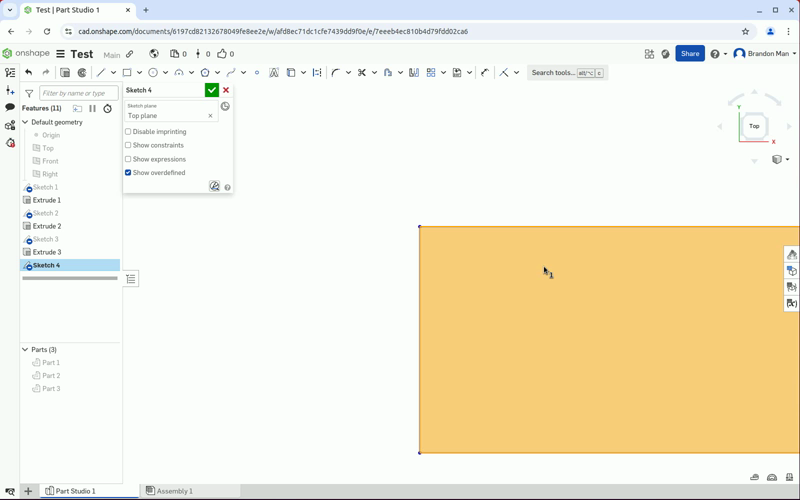
scroll(-6)
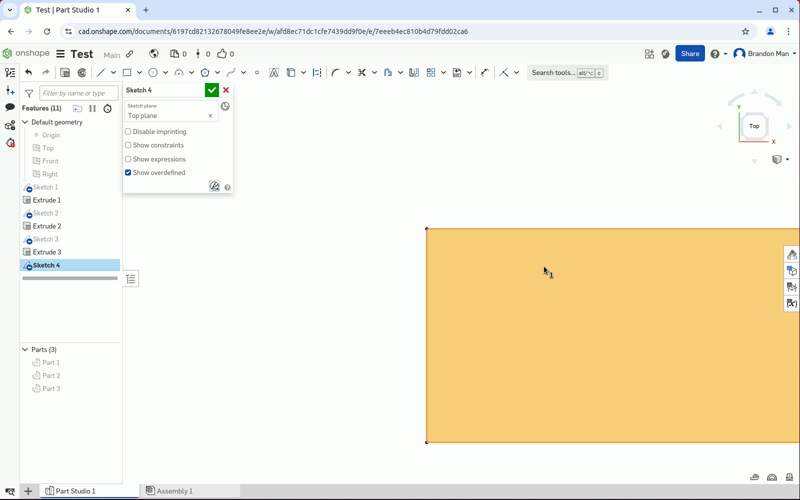
scroll(-6)
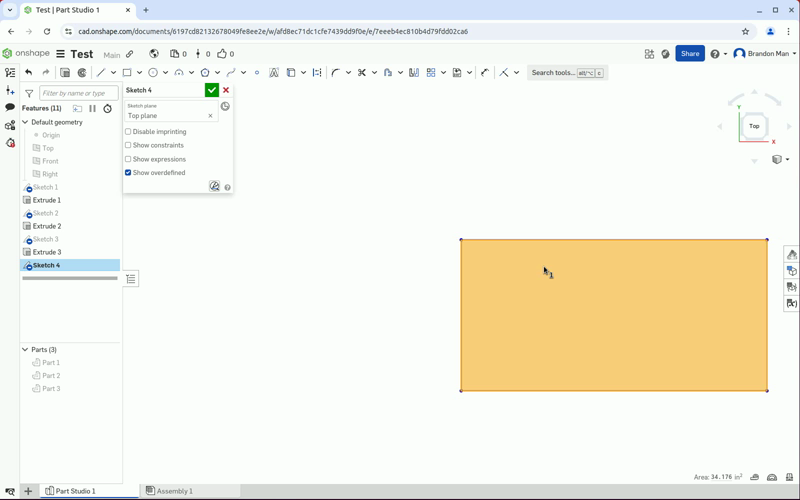
scroll(-6)
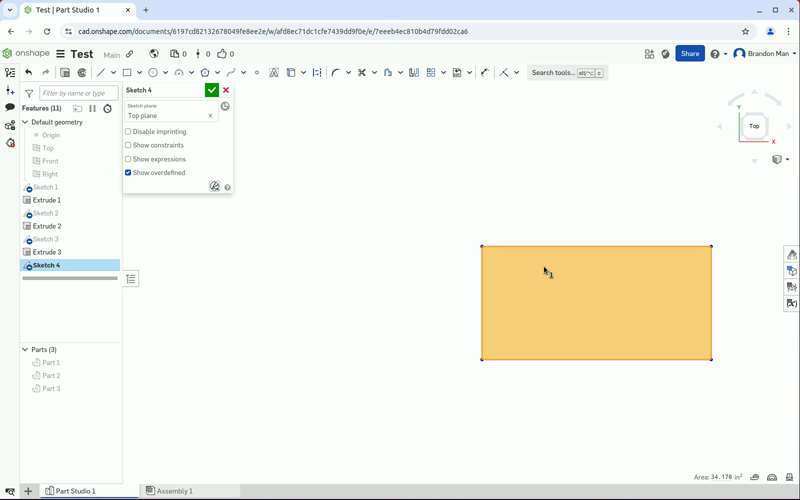
scroll(-6)
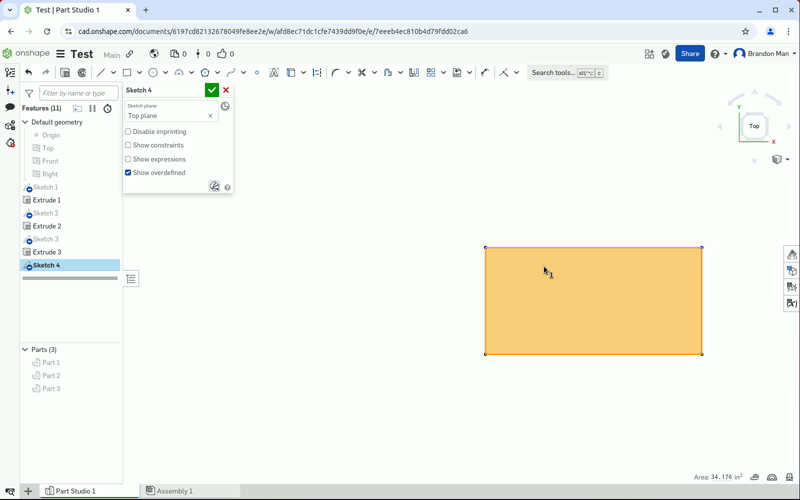
scroll(-6)
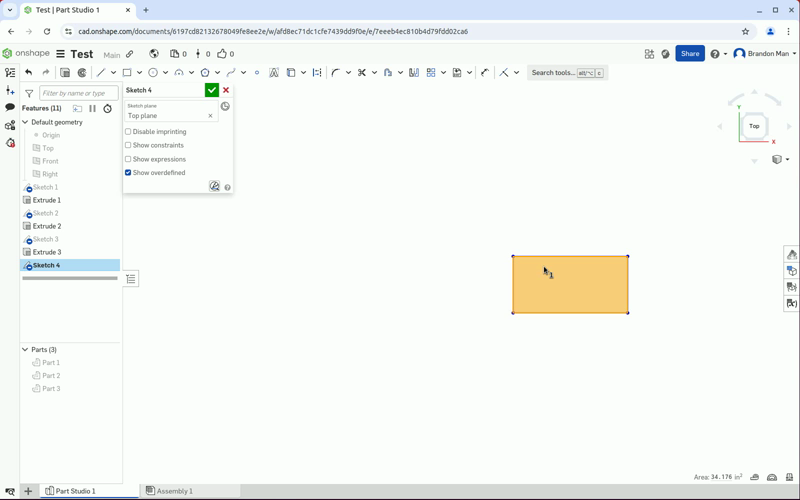
scroll(-6)
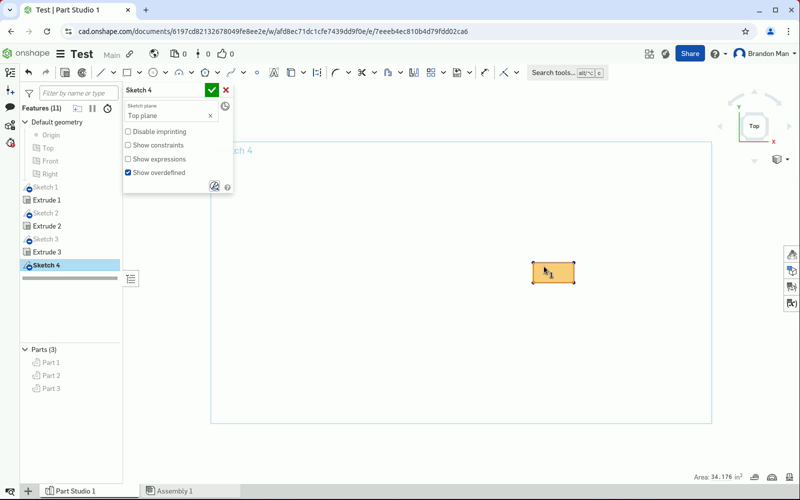
mouse_move(73, 352)
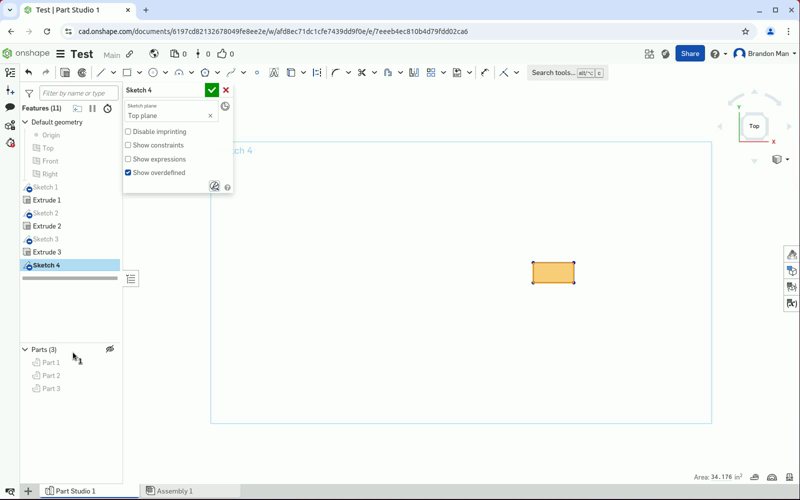
key(shift+y)
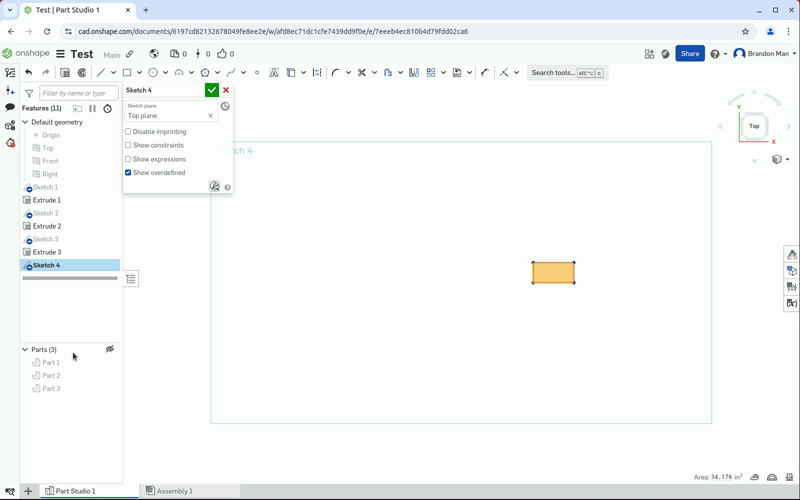
key(shift+e)
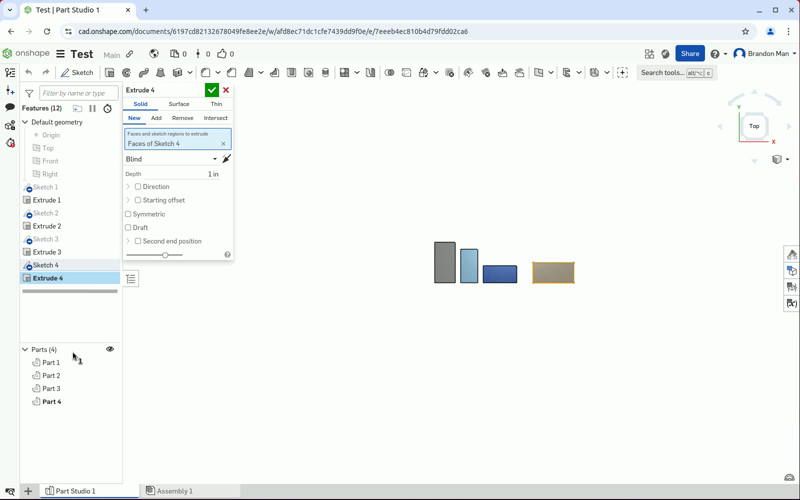
mouse_move(143, 106)
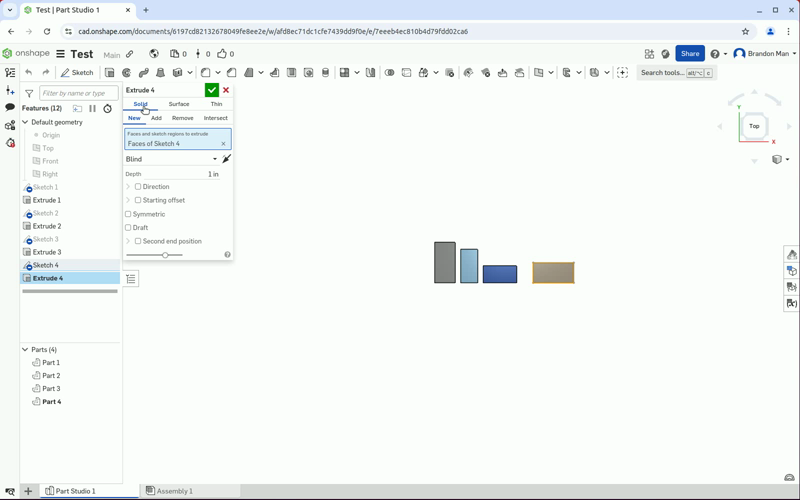
click(143, 106)
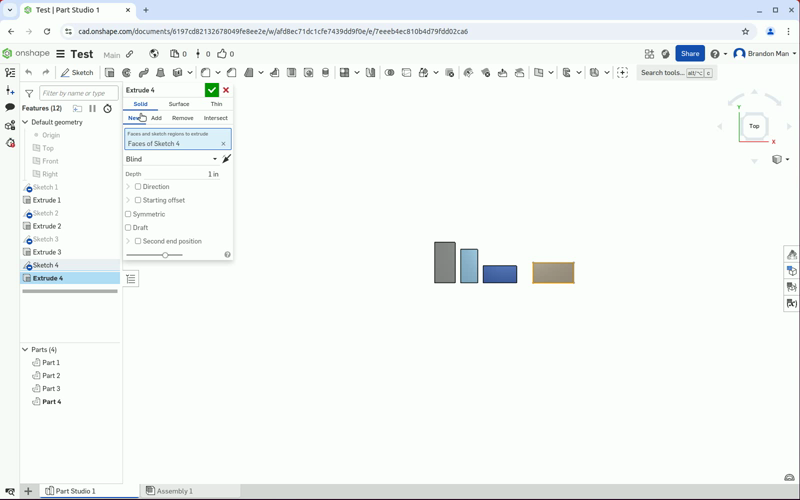
mouse_move(137, 120)
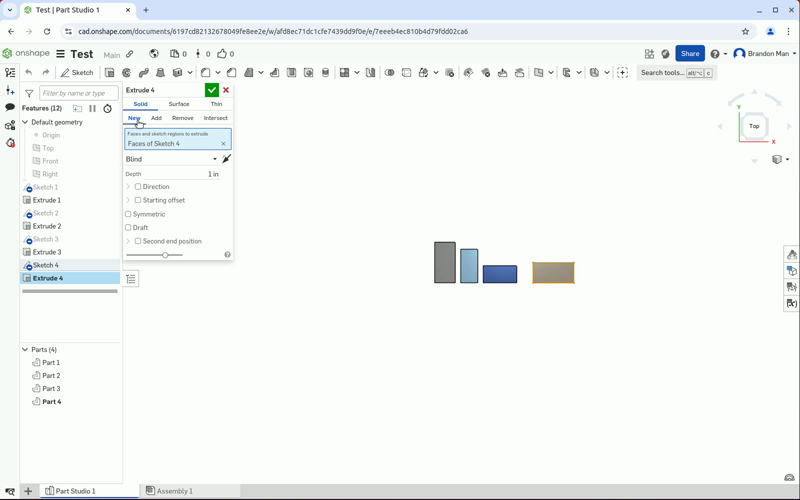
click(137, 120)
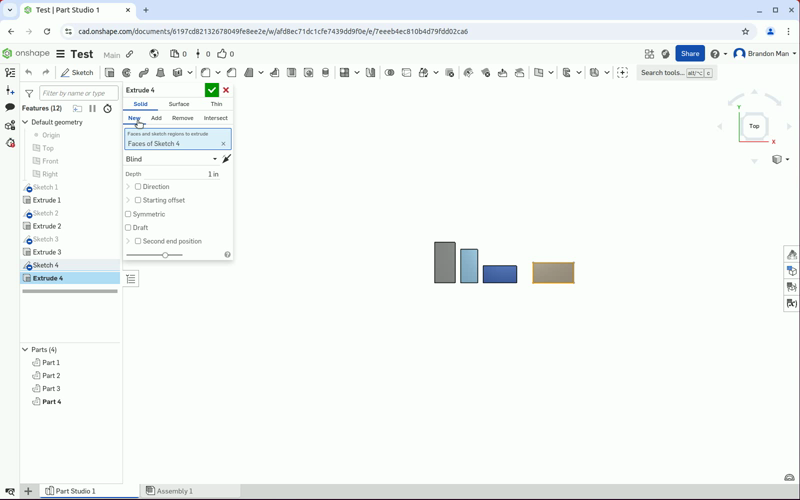
key(tab, 4)
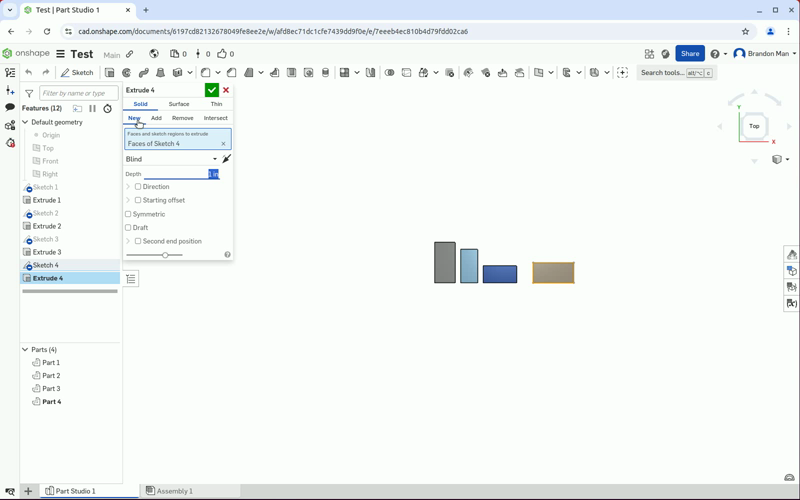
text(-0.241)
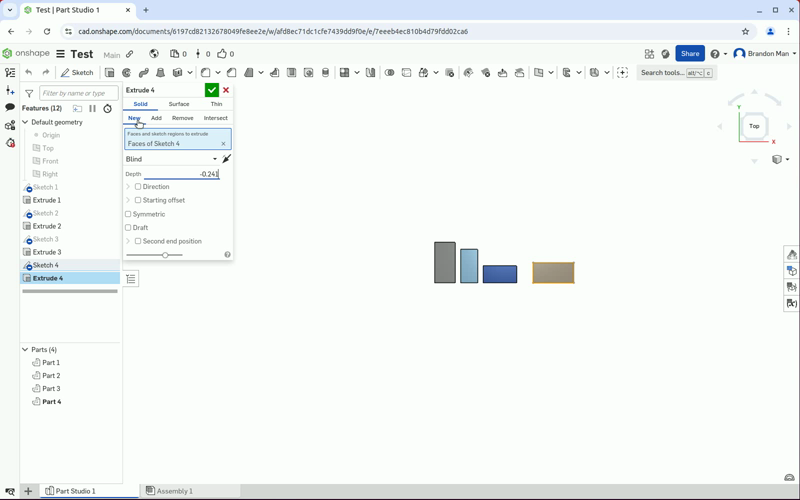
key(enter)
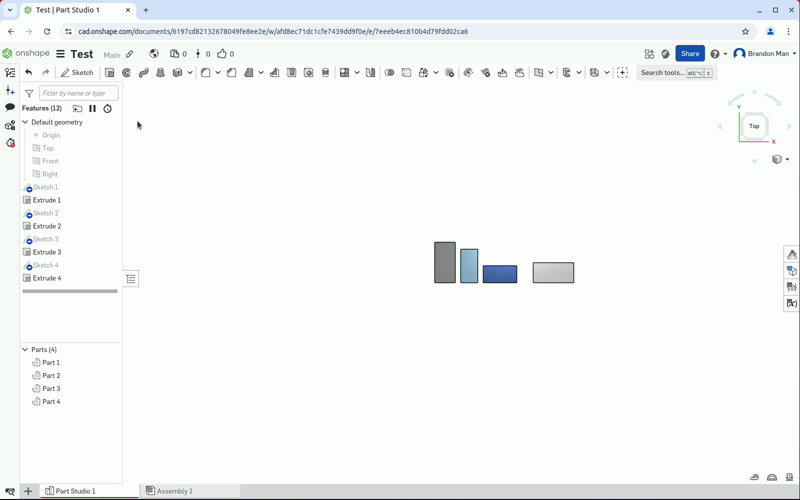
key(shift+h)
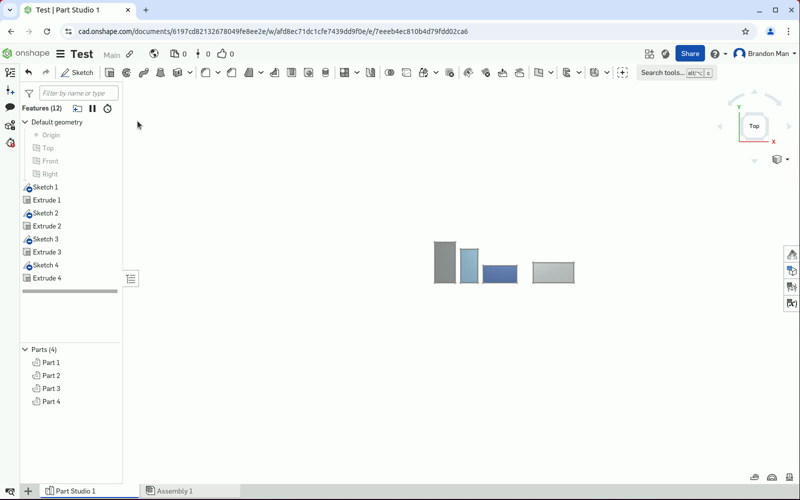
key(shift+h)
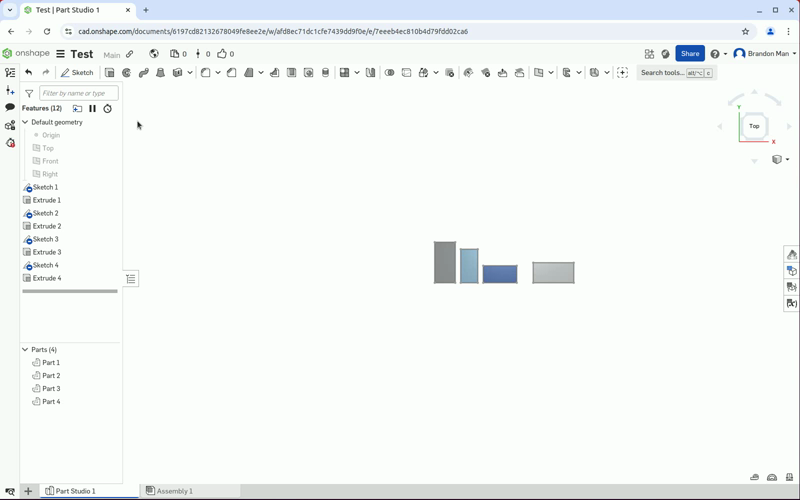
key(shift+7)
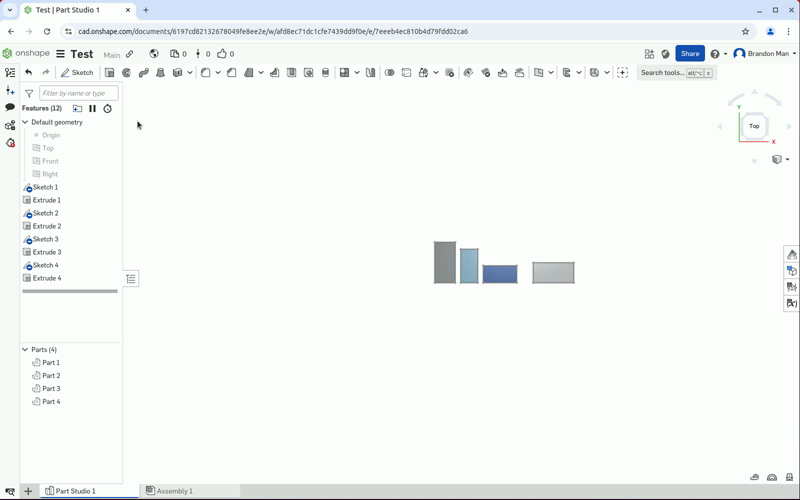
key(up, 3)
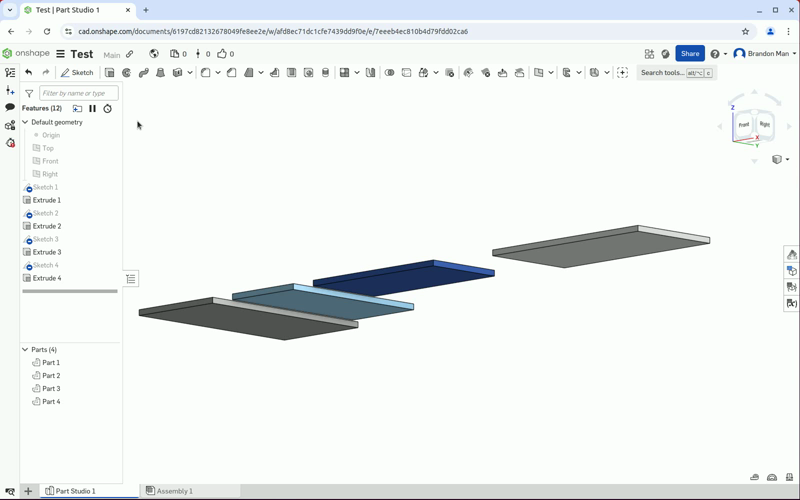
key(left, 3)
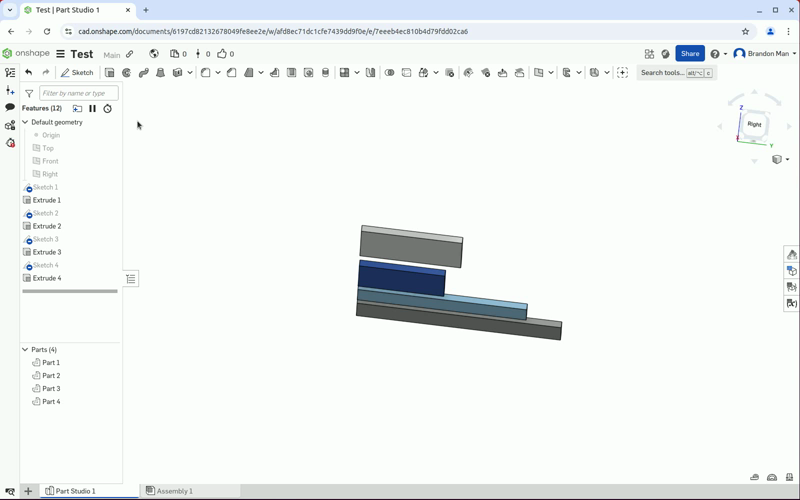
key(right, 3)
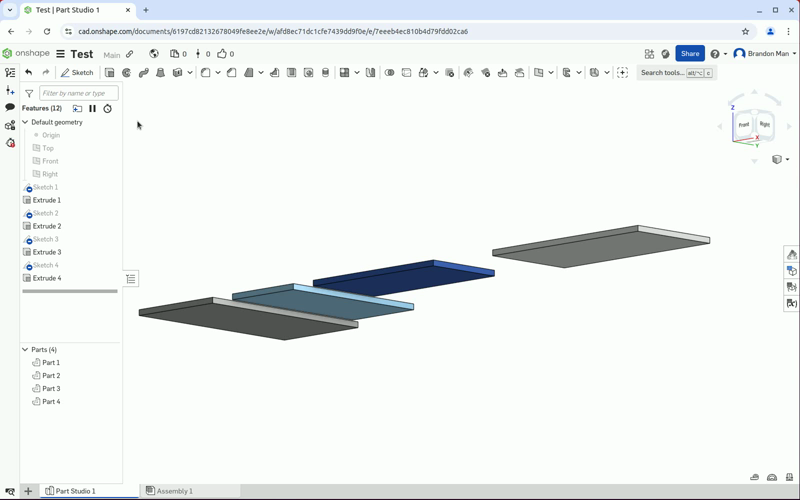
key(down, 3)
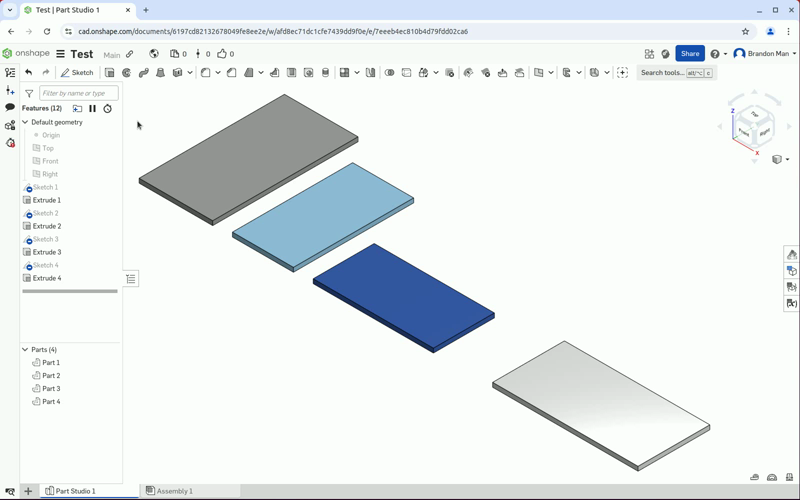
mouse_move(73, 189)
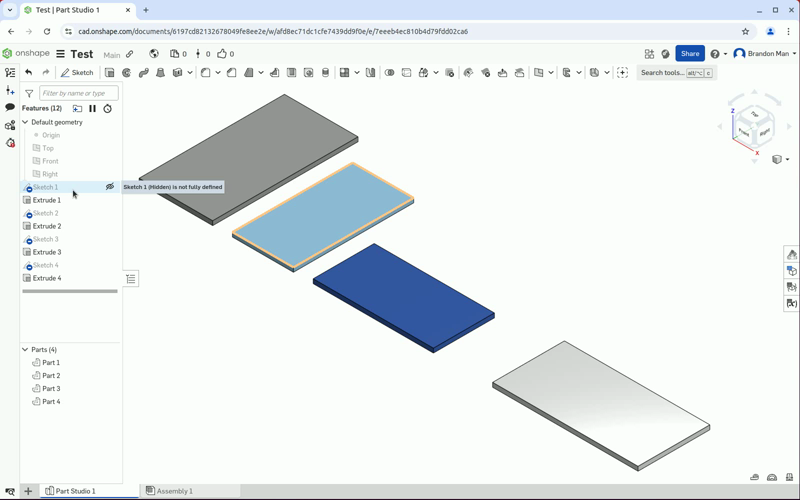
click(73, 189)